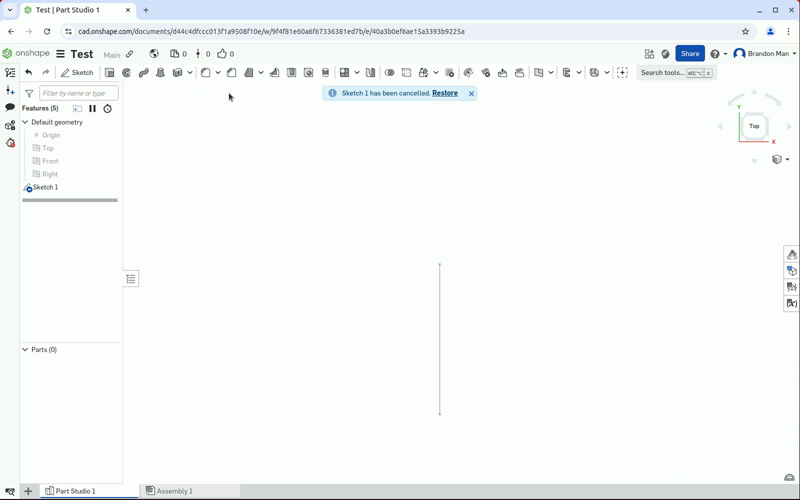
key(shift+h)
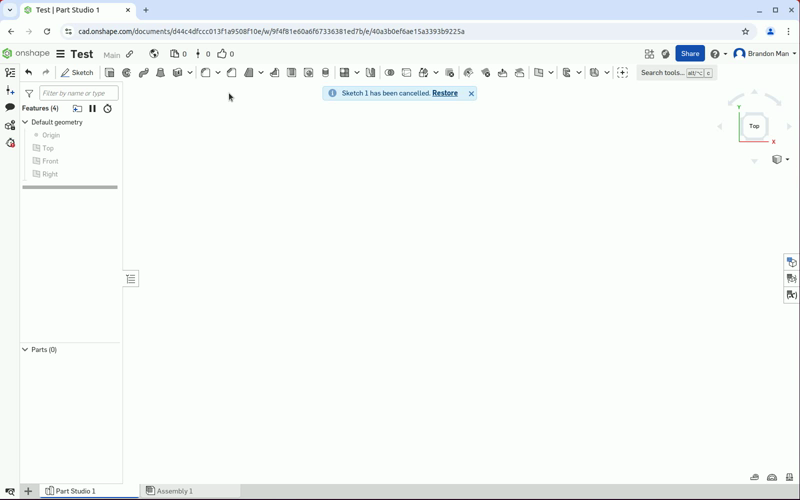
mouse_move(73, 352)
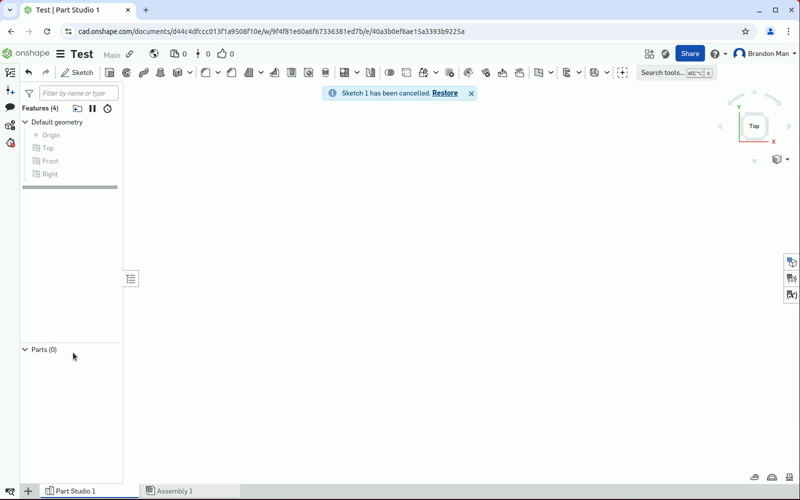
key(y)
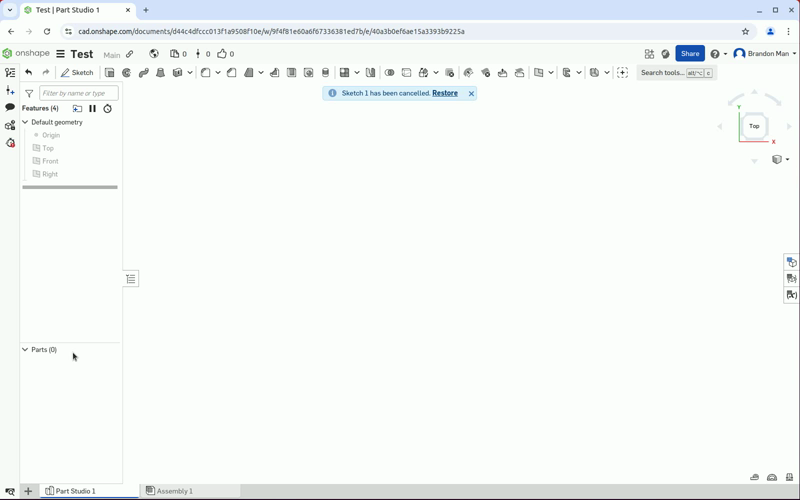
key(shift+p)
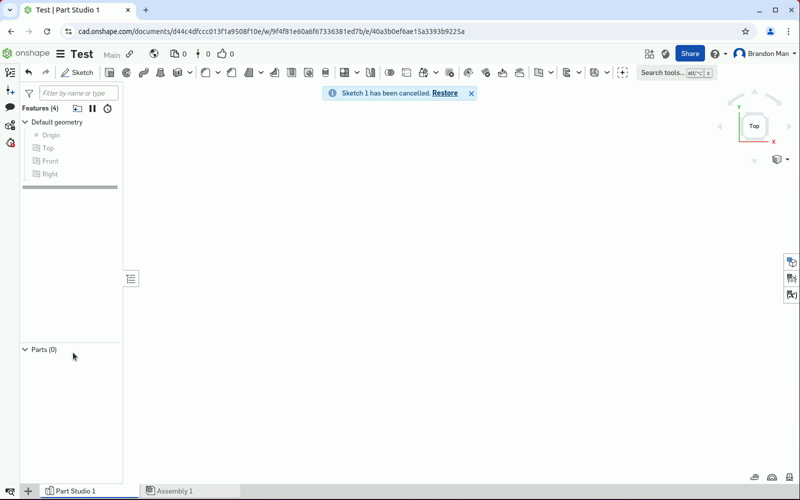
key(space)
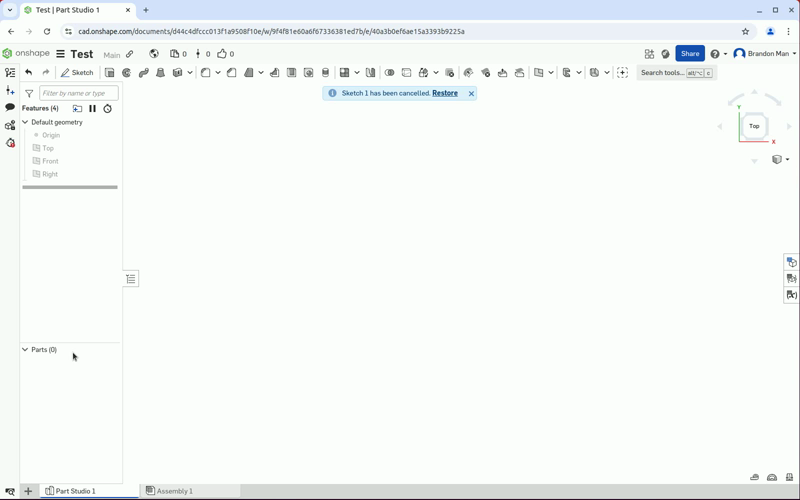
key_down(shift)
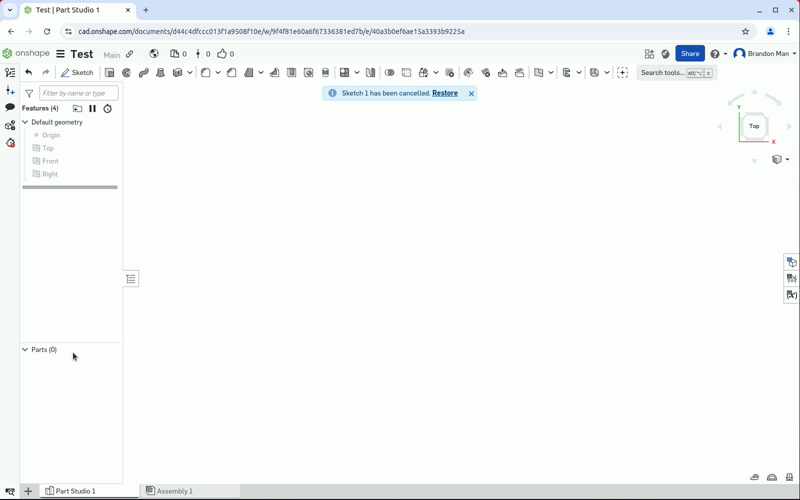
key(up)
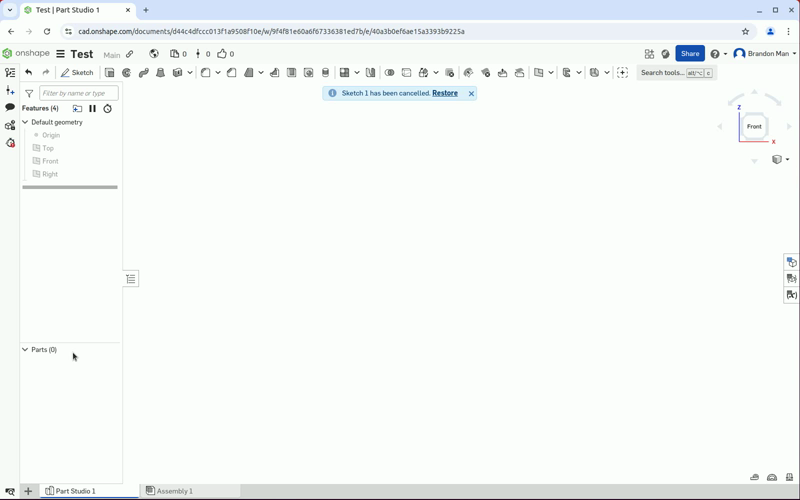
key_up(shift)
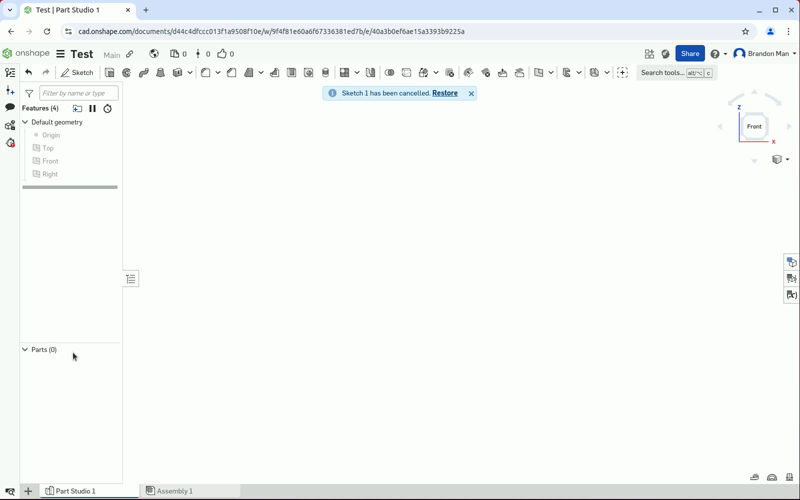
key(space)
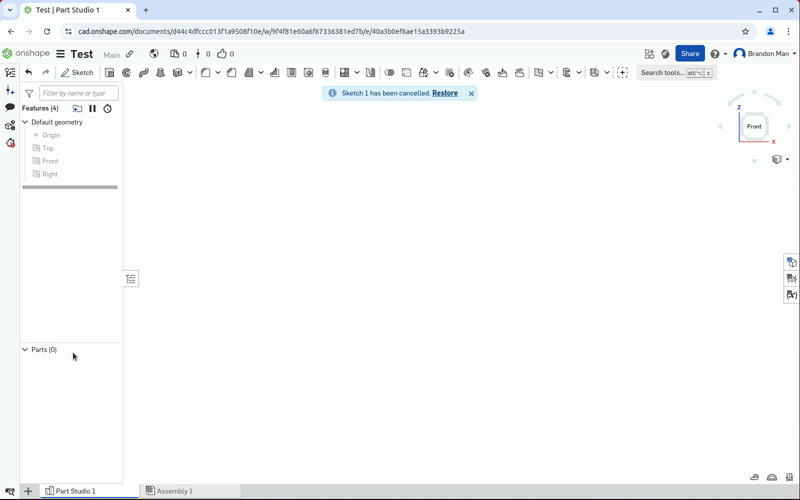
key_down(shift)
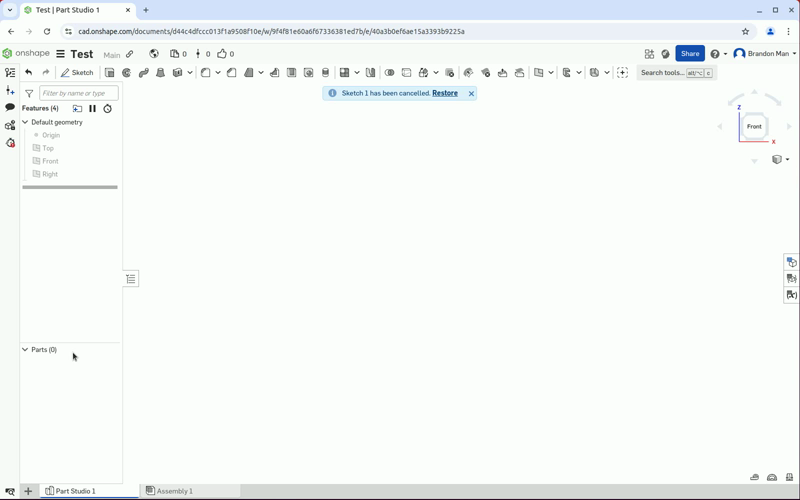
key(left)
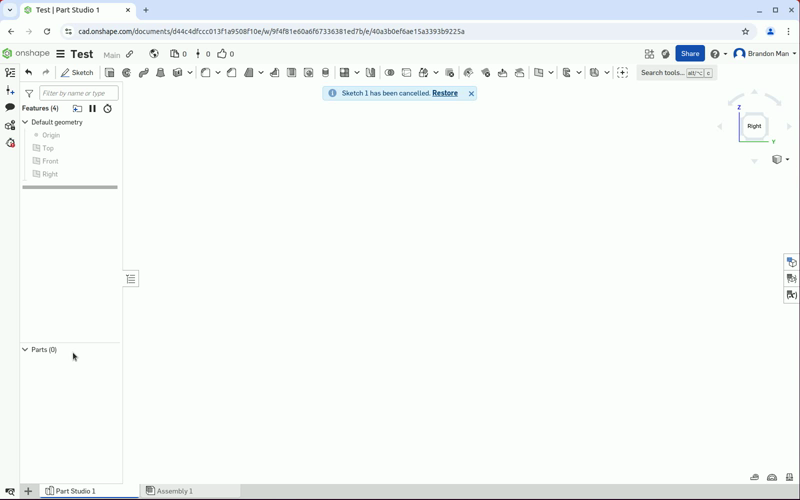
key_up(shift)
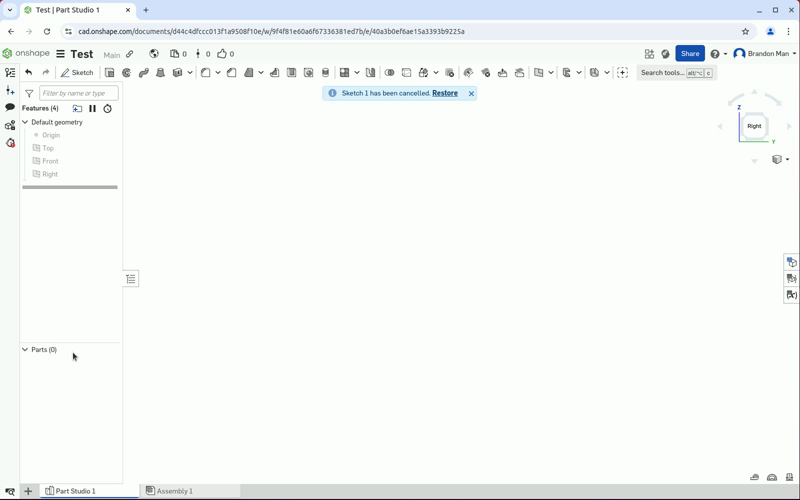
mouse_move(73, 352)
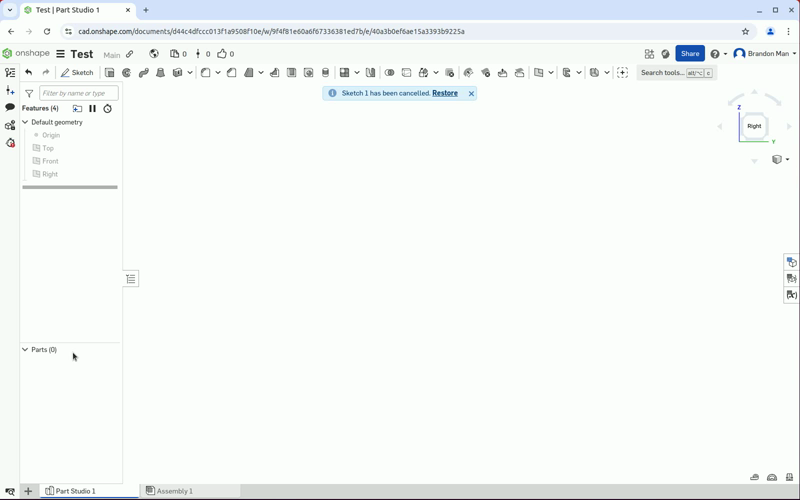
key(shift+y)
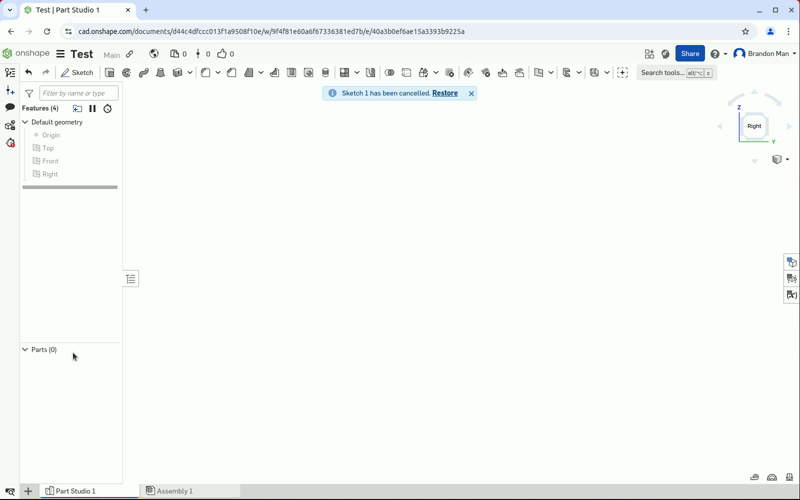
key(shift+s)
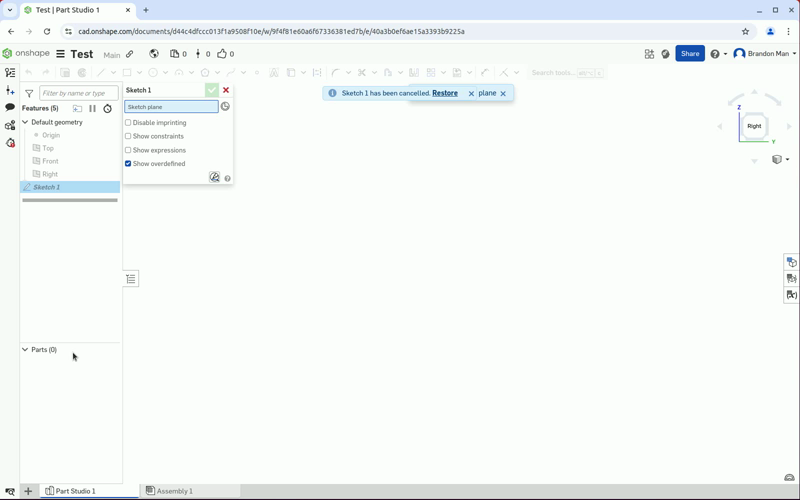
mouse_move(73, 176)
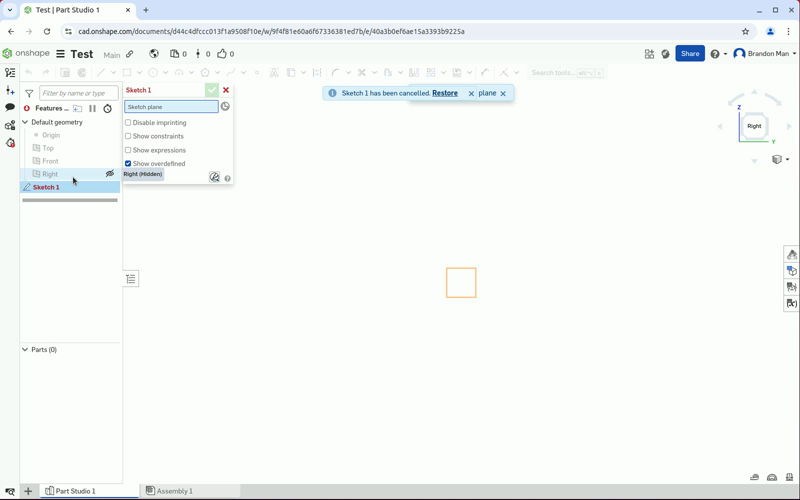
click(73, 176)
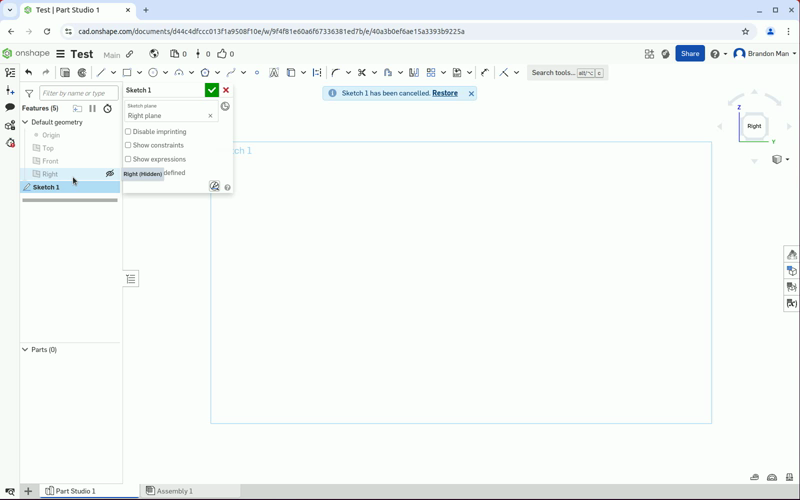
mouse_move(73, 352)
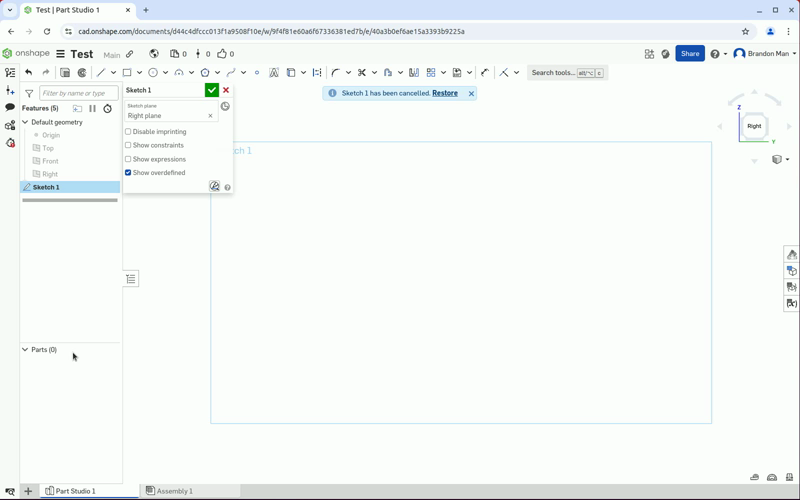
key(y)
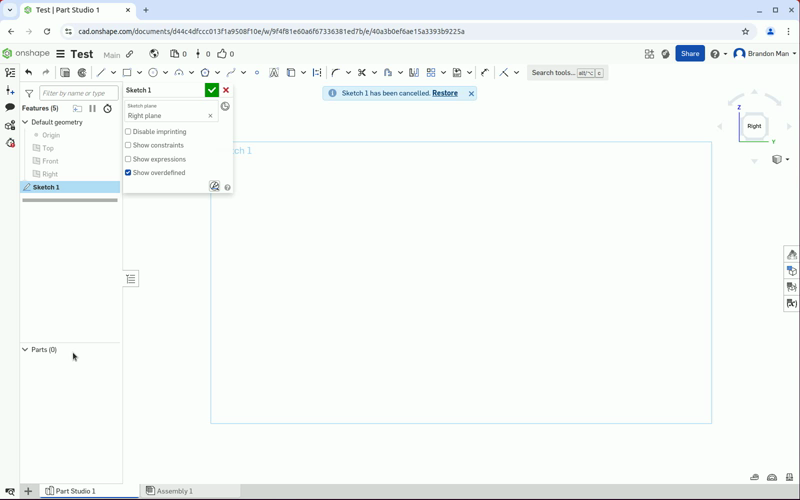
key(l)
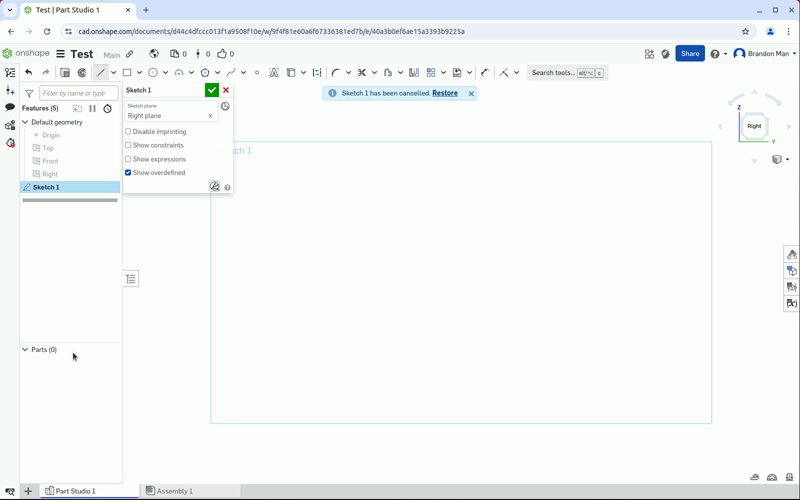
key_down(shift)
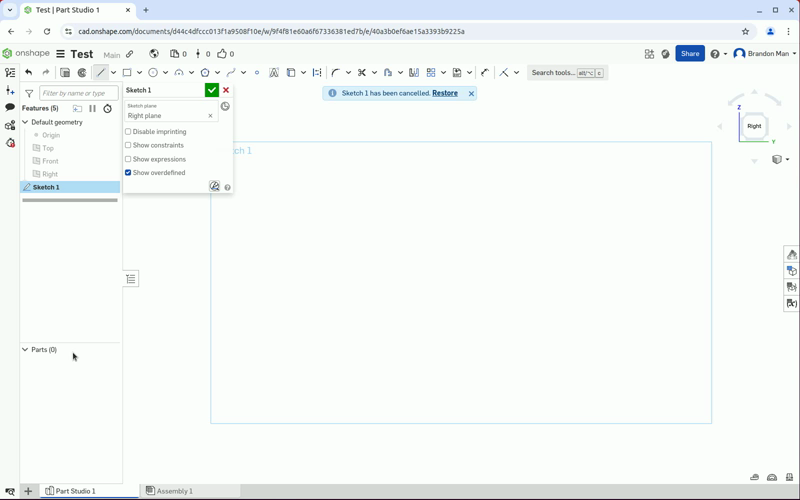
mouse_move(406, 328)
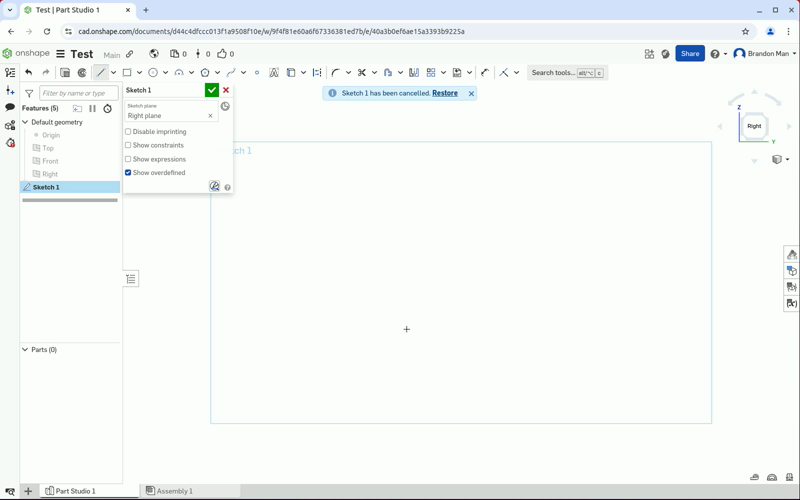
click(406, 328)
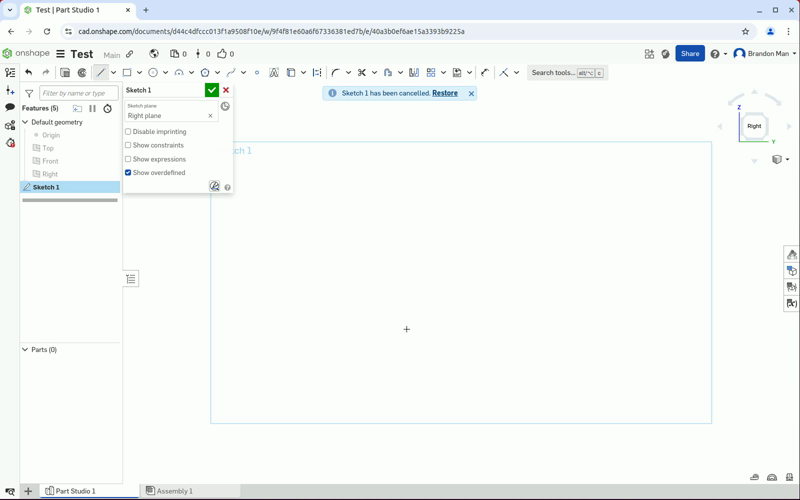
key_up(shift)
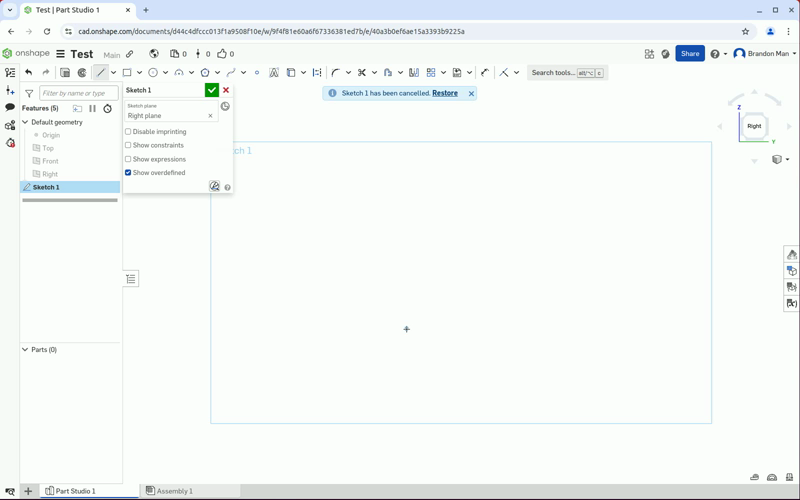
key_down(shift)
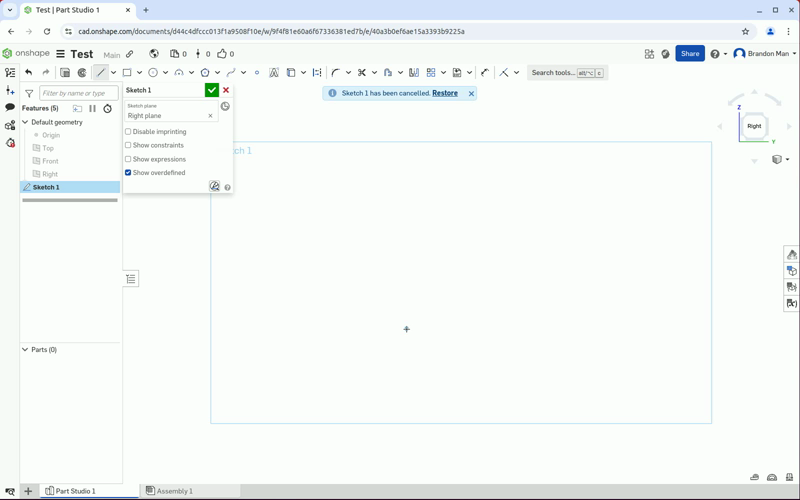
mouse_move(514, 328)
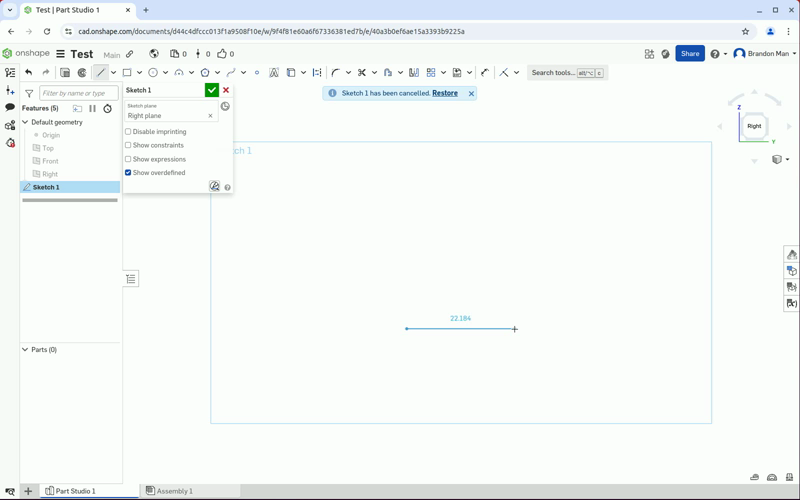
click(514, 328)
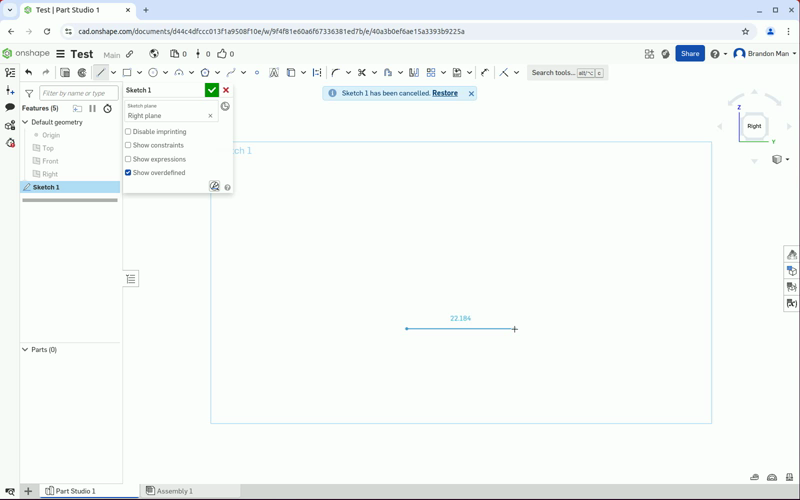
key_up(shift)
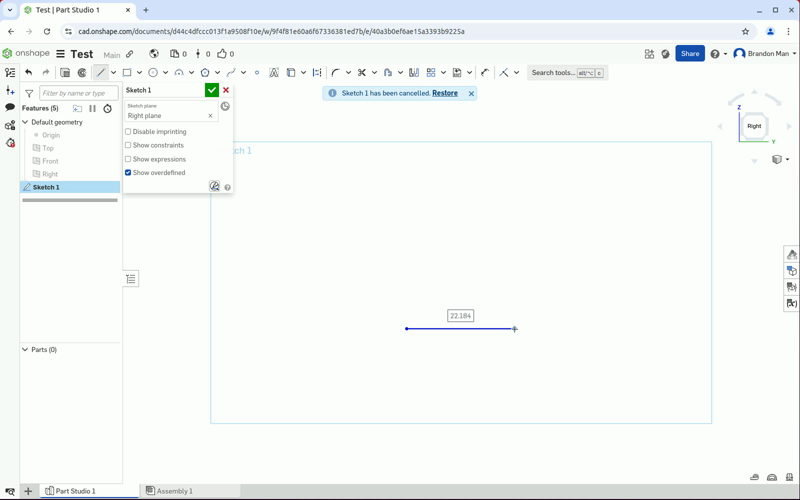
key_down(shift)
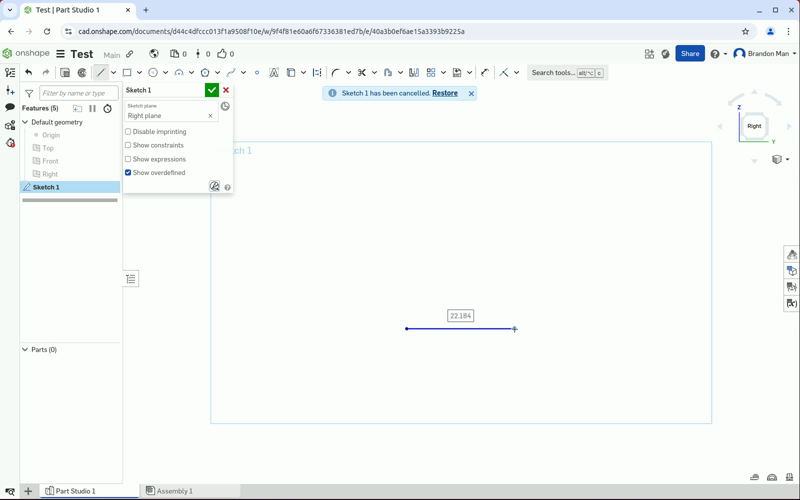
mouse_move(514, 236)
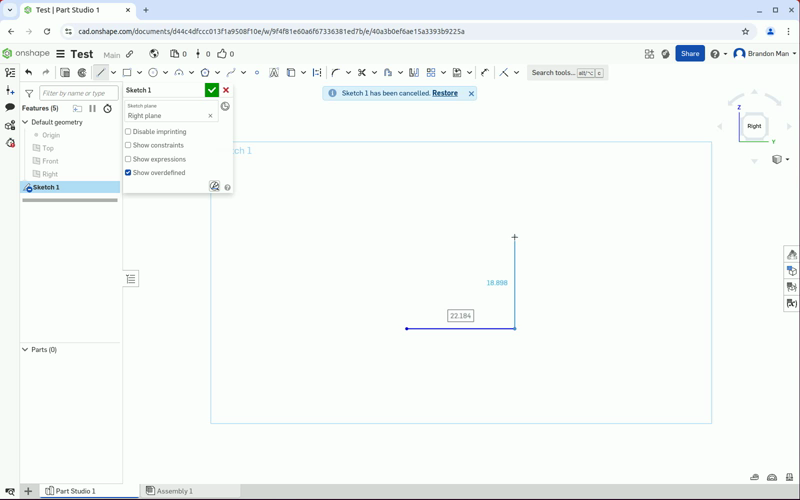
click(514, 236)
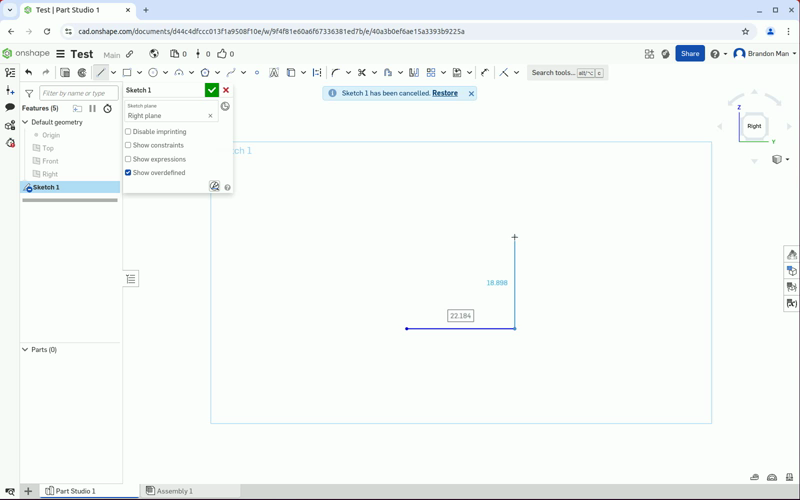
key_up(shift)
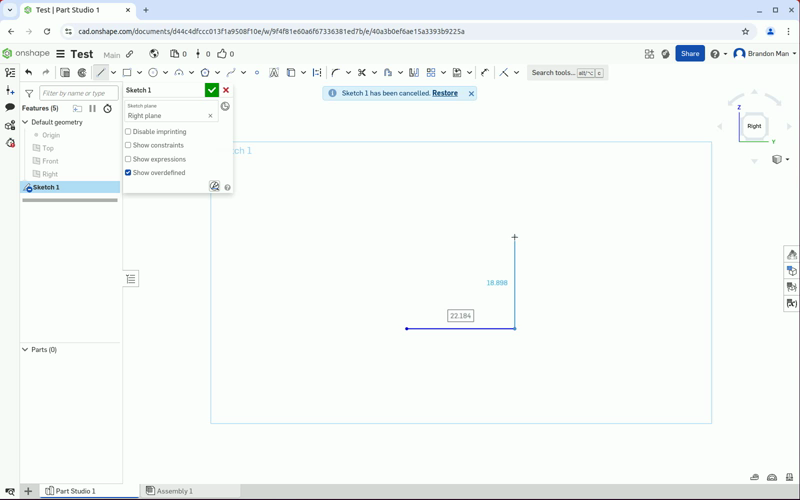
key_down(shift)
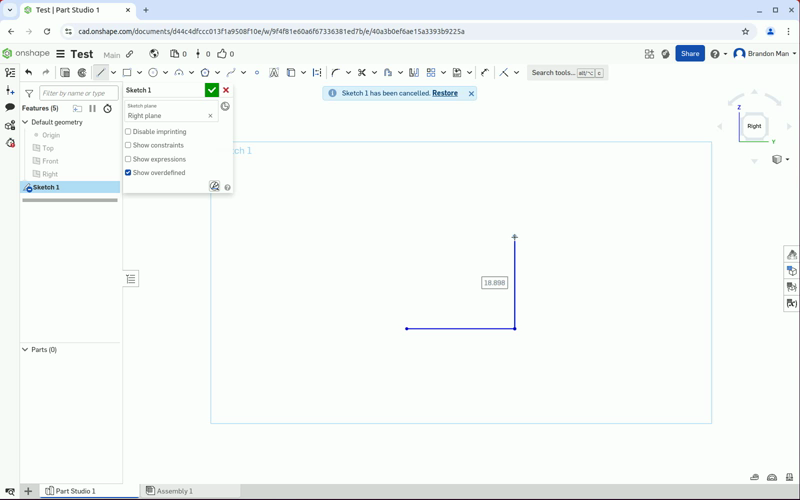
mouse_move(406, 236)
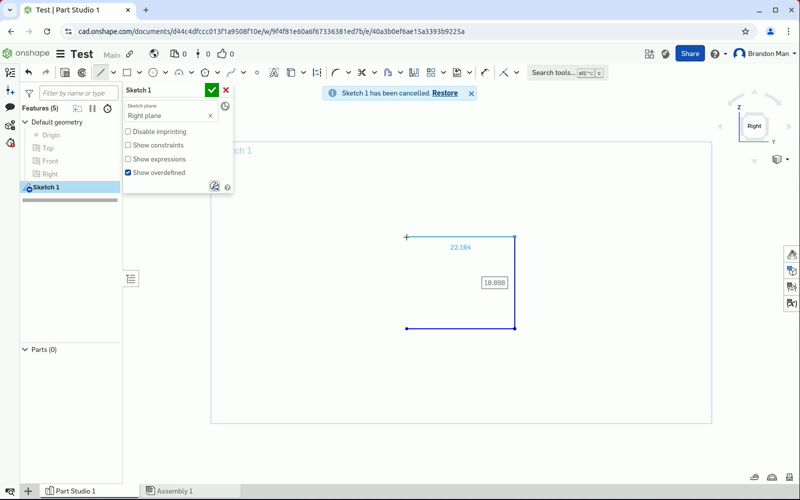
click(406, 236)
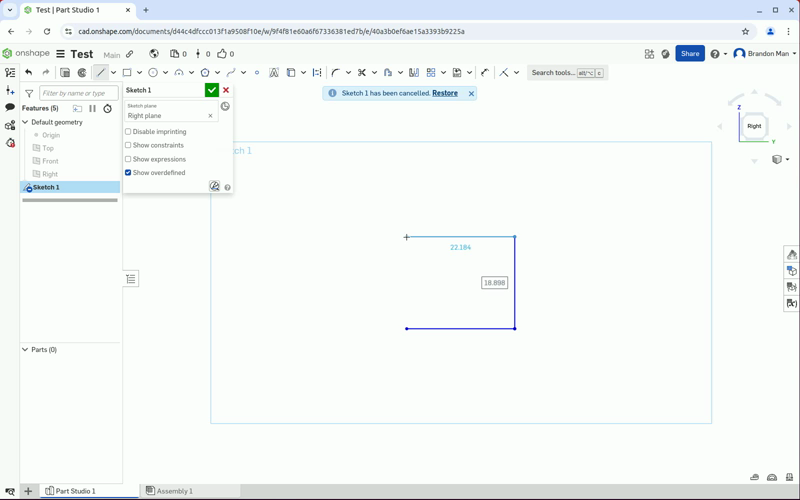
key_up(shift)
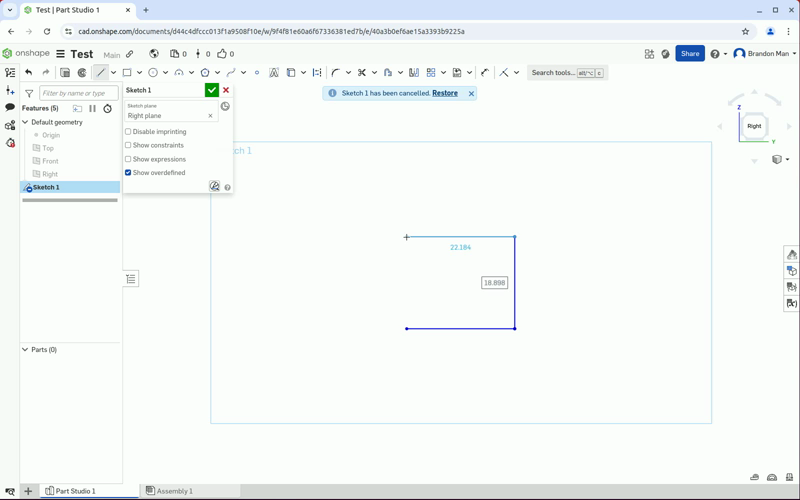
key_down(shift)
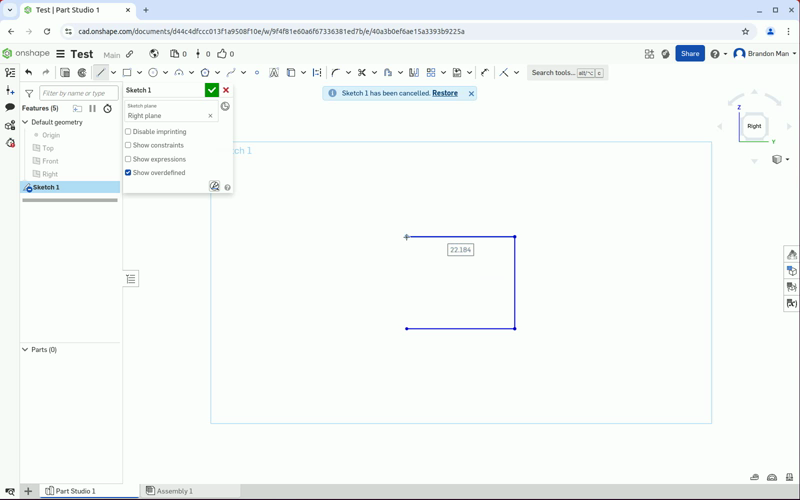
mouse_move(406, 328)
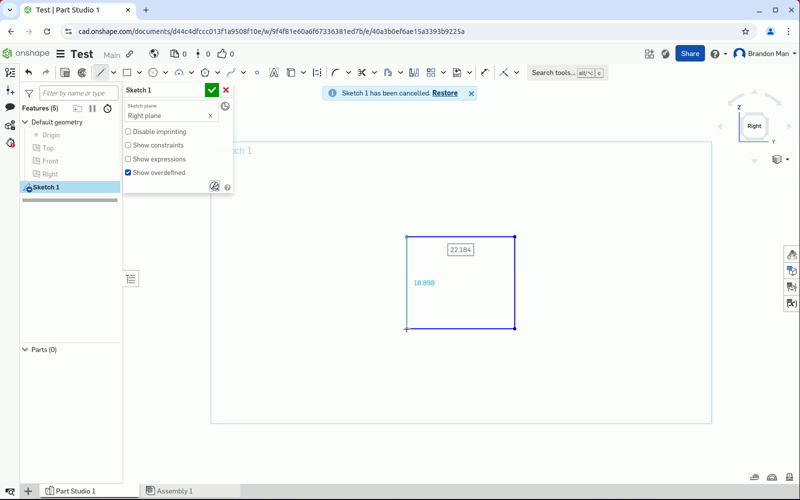
key_up(shift)
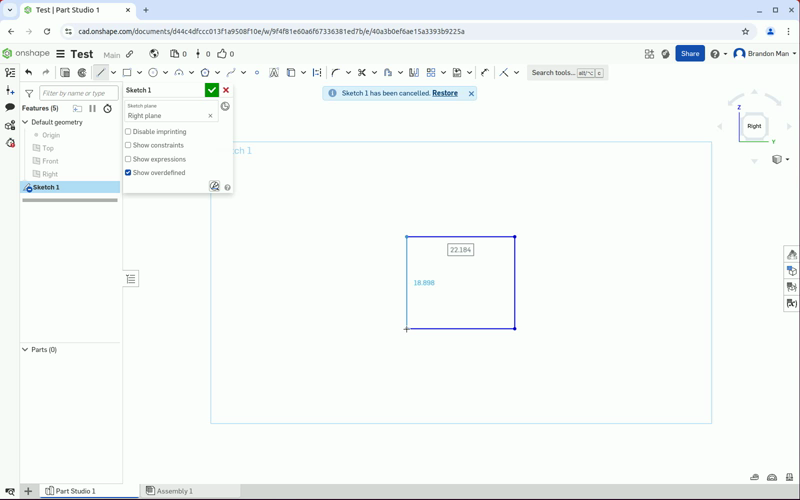
click(406, 328)
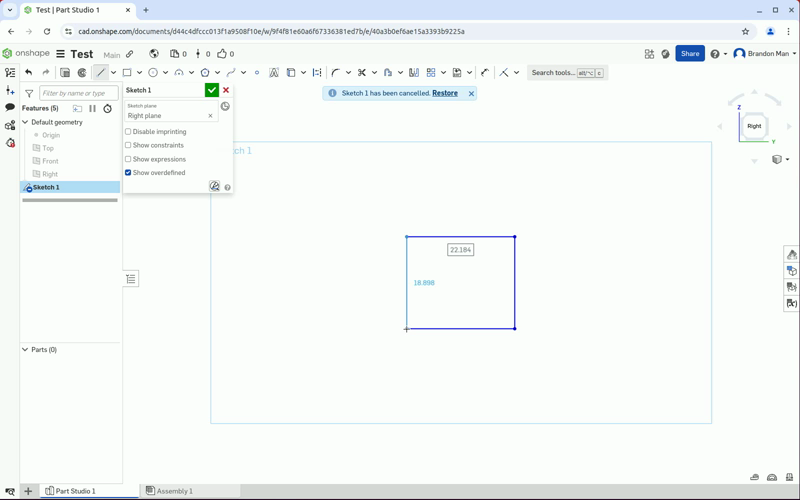
key(esc)
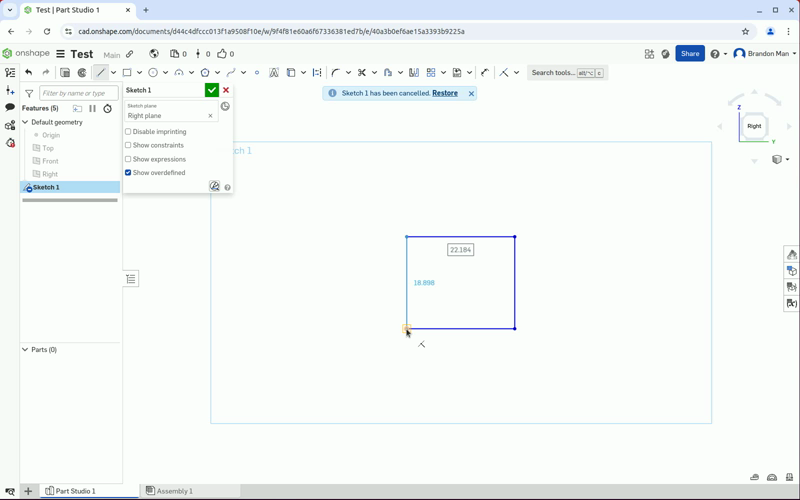
mouse_move(442, 311)
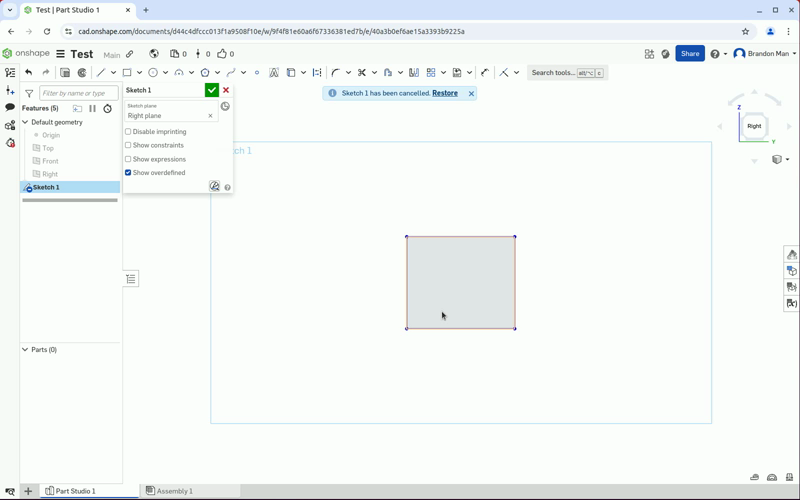
click(442, 311)
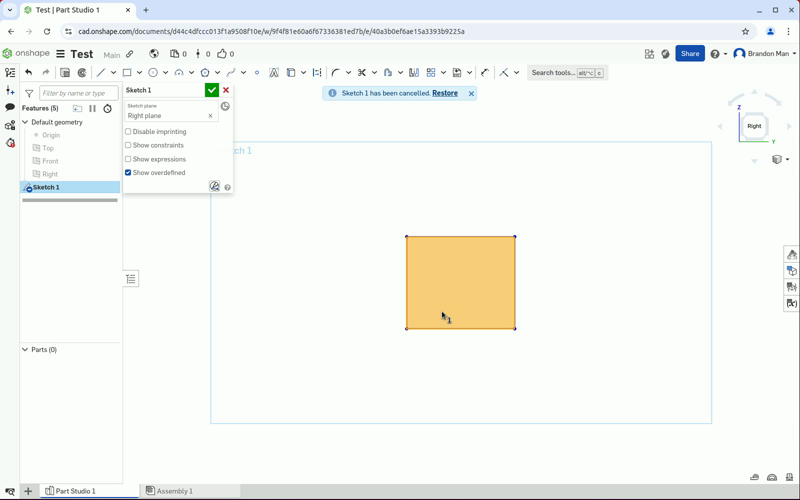
mouse_move(73, 352)
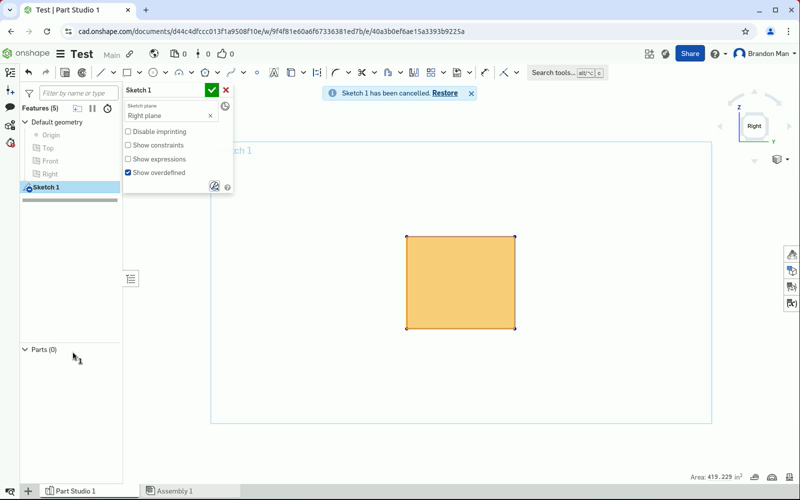
key(shift+y)
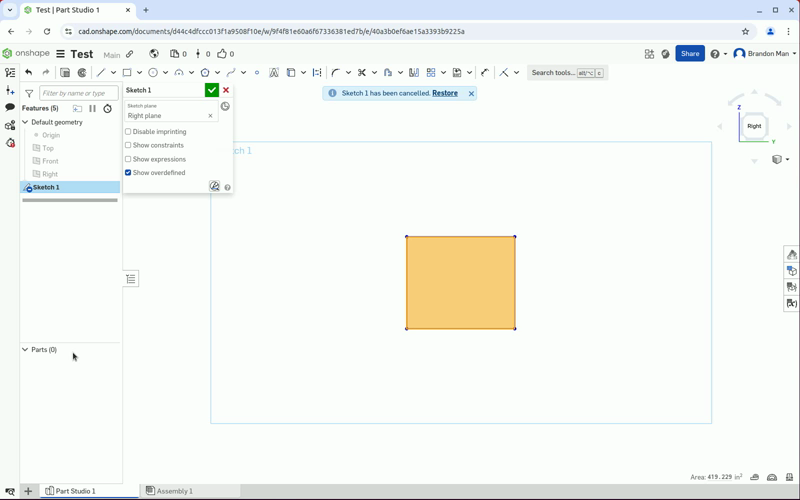
key(shift+e)
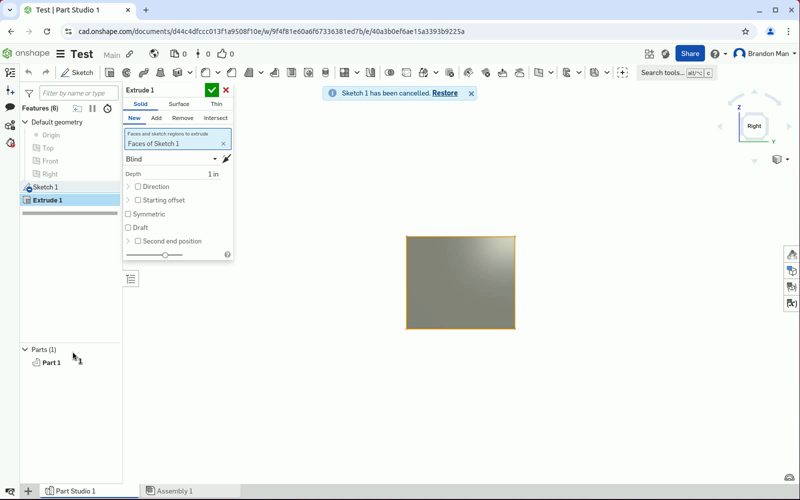
mouse_move(143, 106)
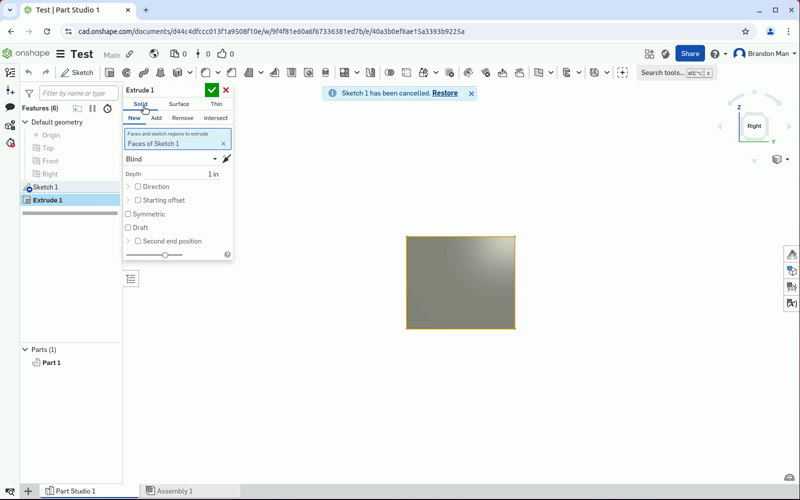
click(143, 106)
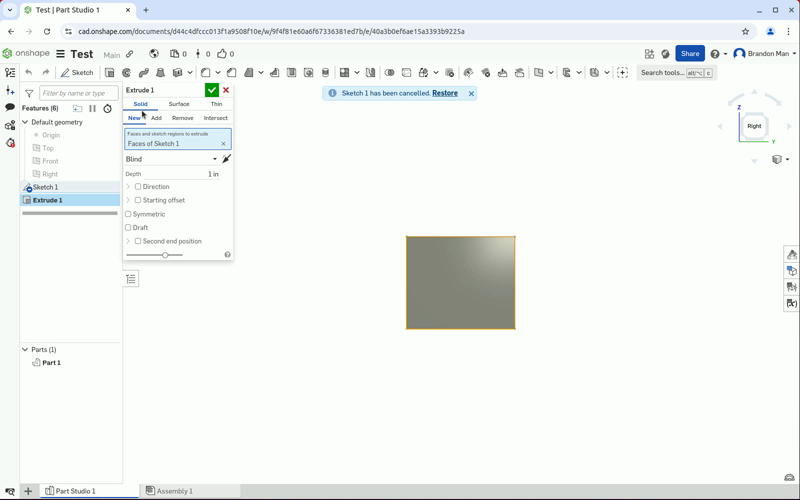
mouse_move(137, 120)
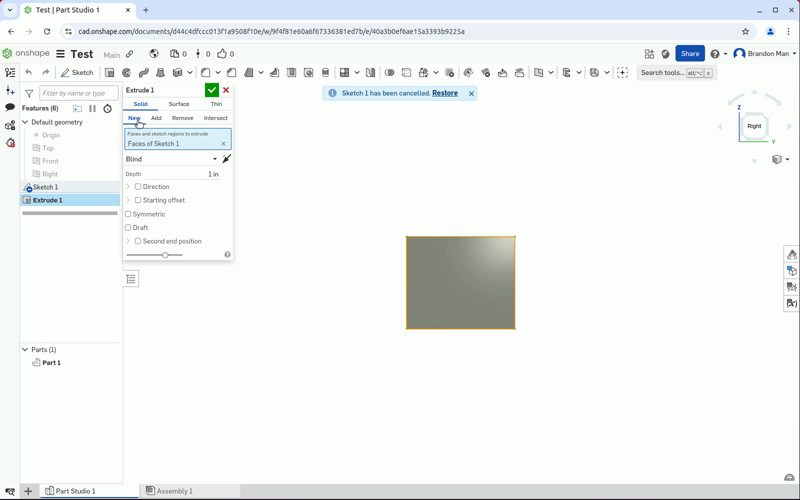
click(137, 120)
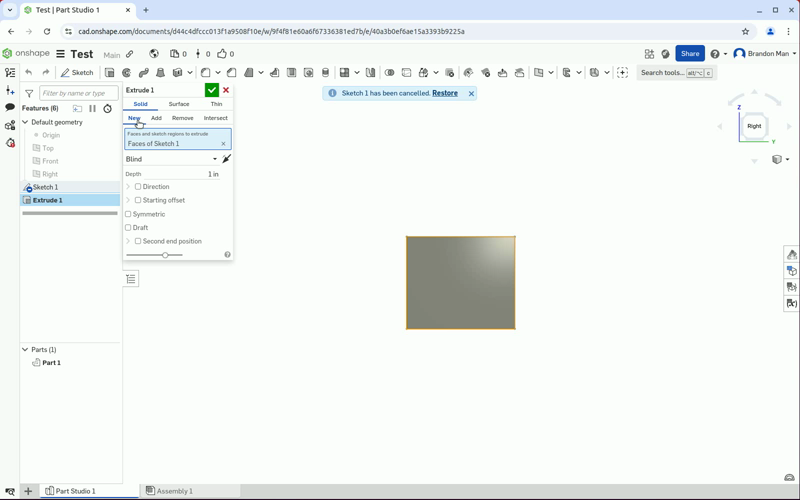
key(tab, 4)
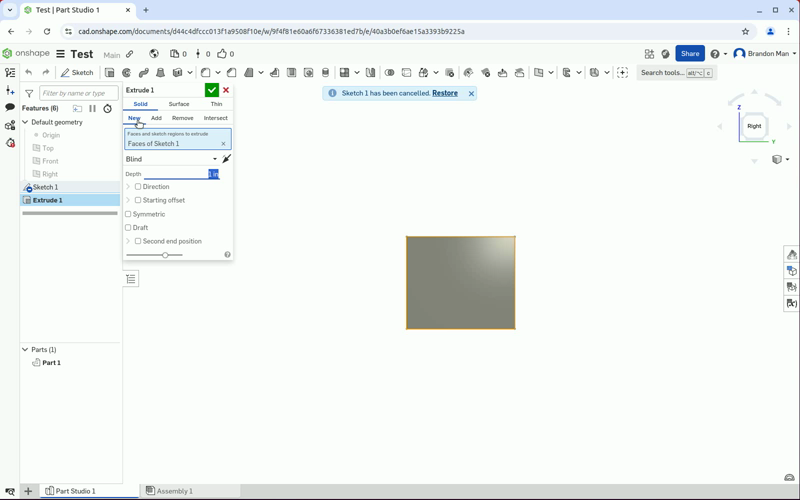
text(2.166)
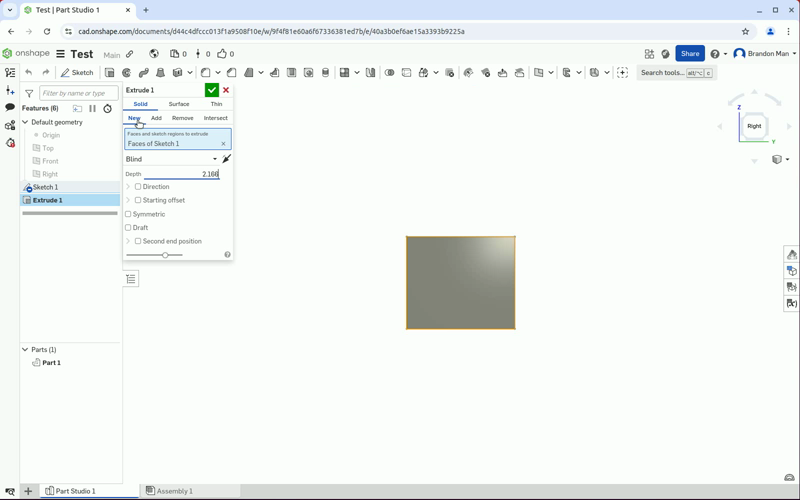
key(enter)
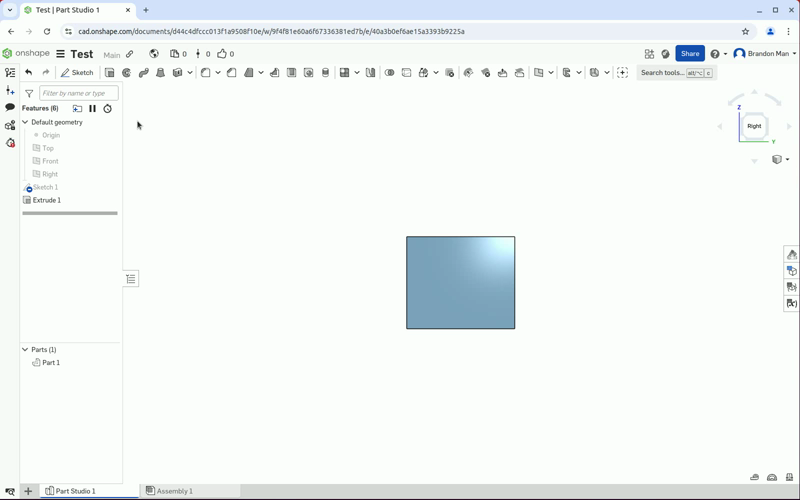
key(shift+h)
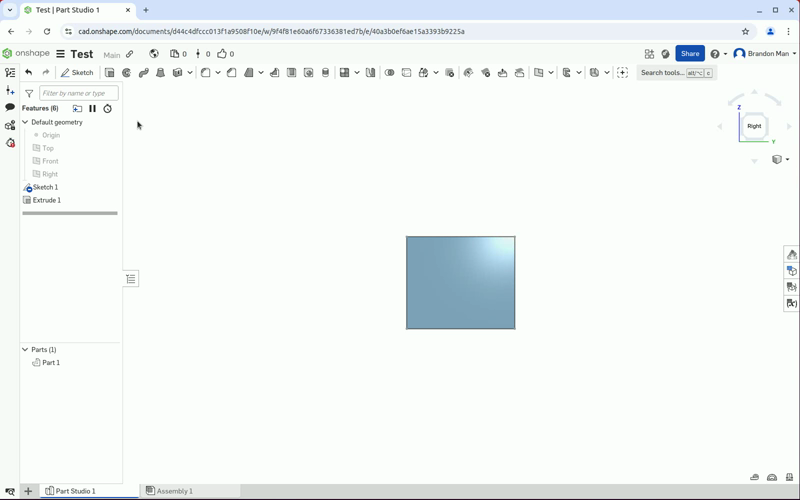
key(shift+h)
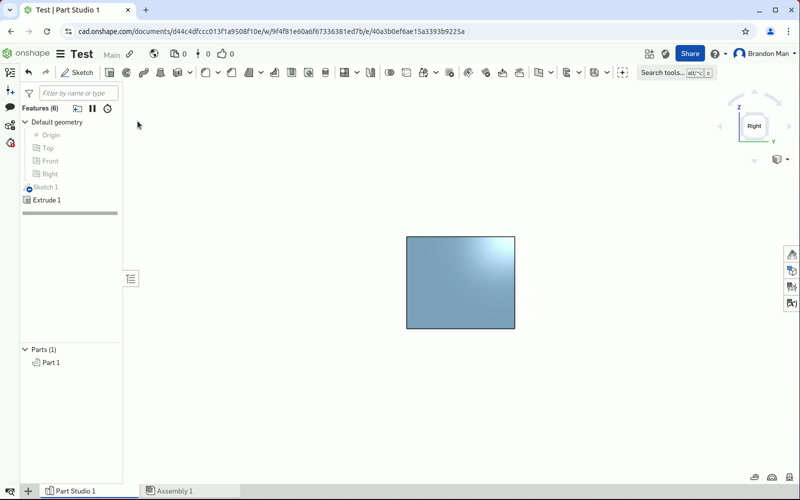
mouse_move(73, 189)
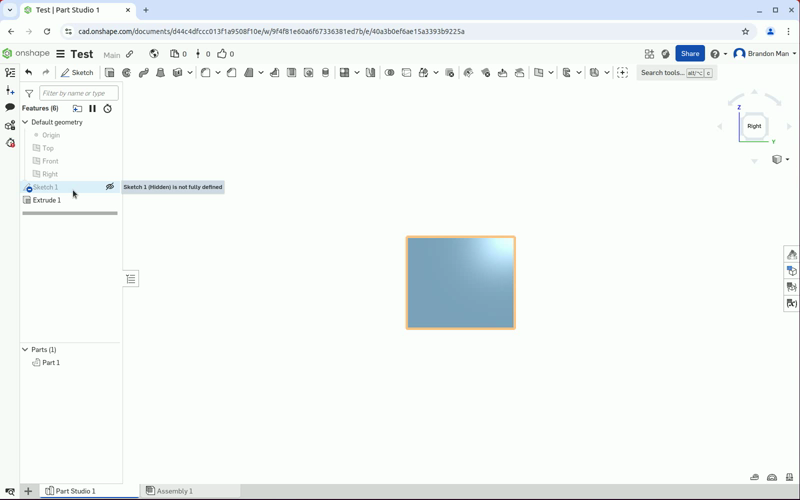
click(73, 189)
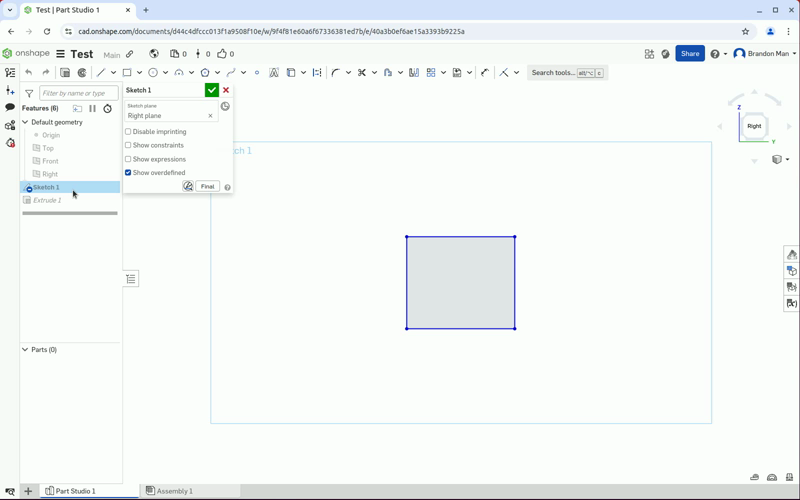
mouse_move(229, 92)
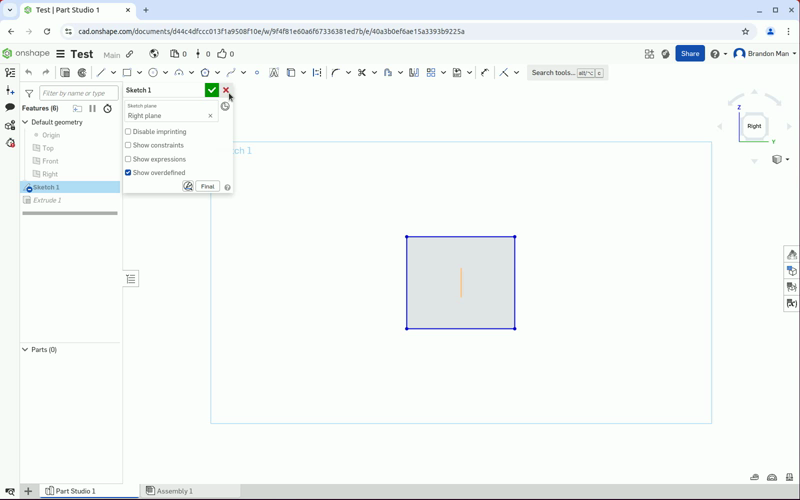
click(229, 92)
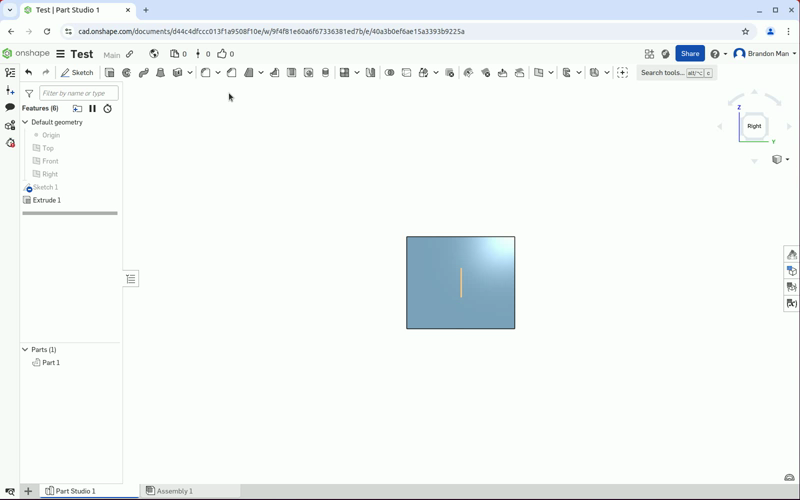
mouse_move(541, 75)
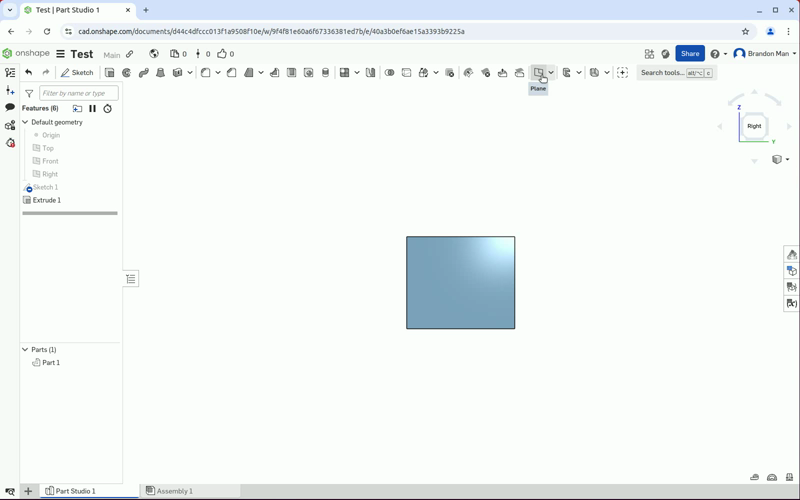
click(541, 75)
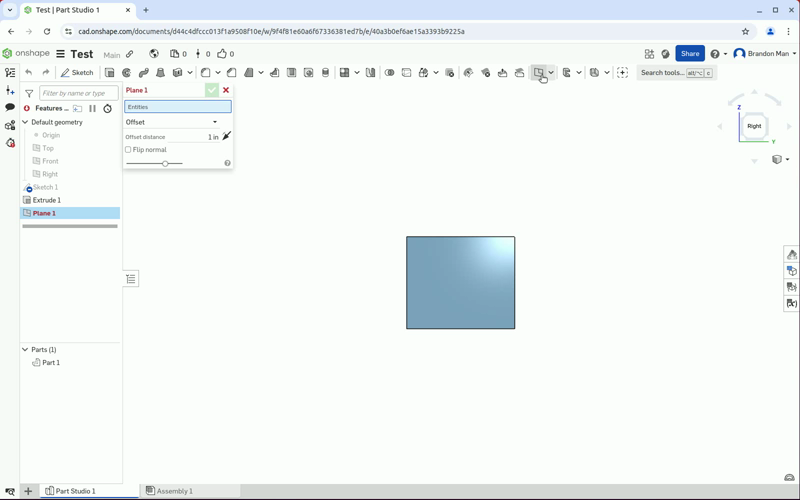
mouse_move(73, 176)
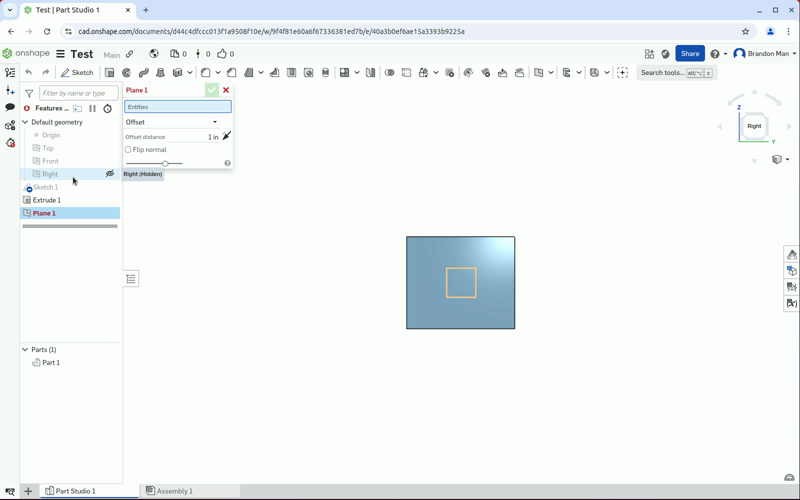
click(73, 176)
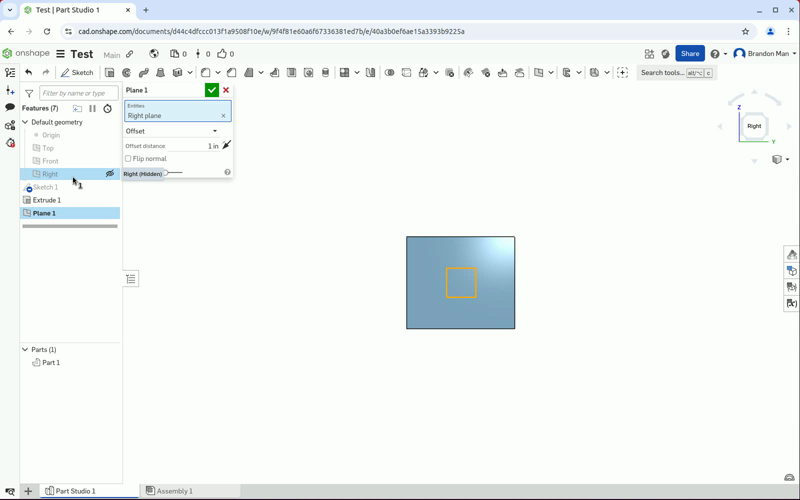
key(tab, 2)
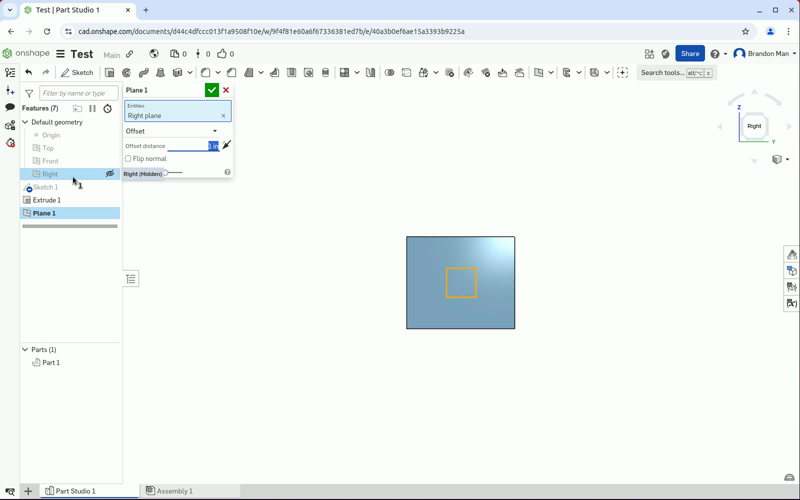
text(2.157)
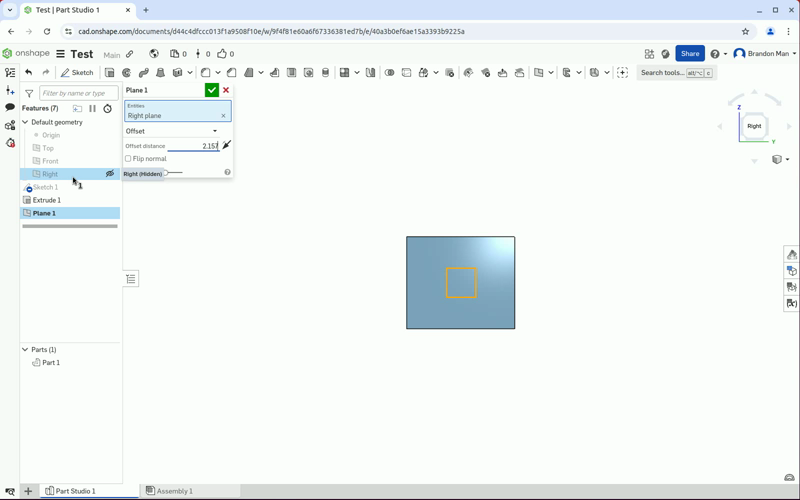
key(enter, 2)
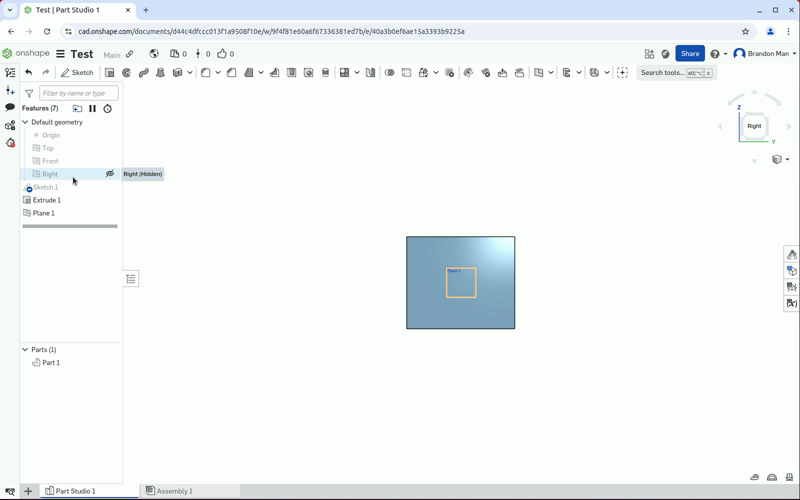
key(shift+s)
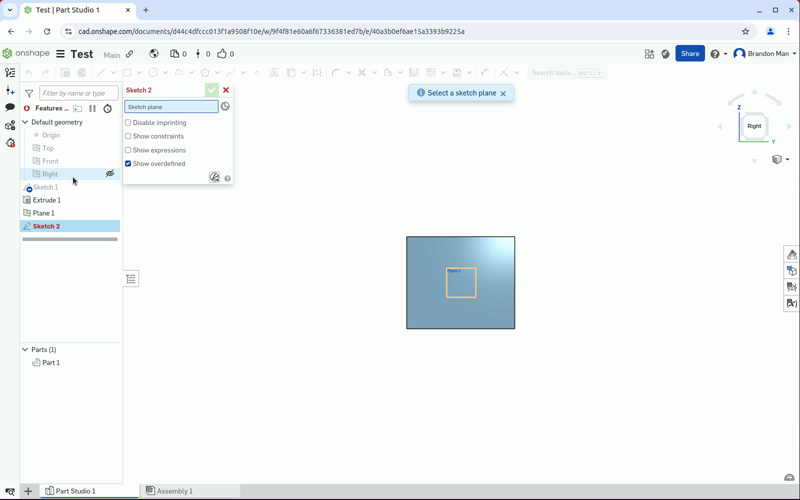
mouse_move(73, 215)
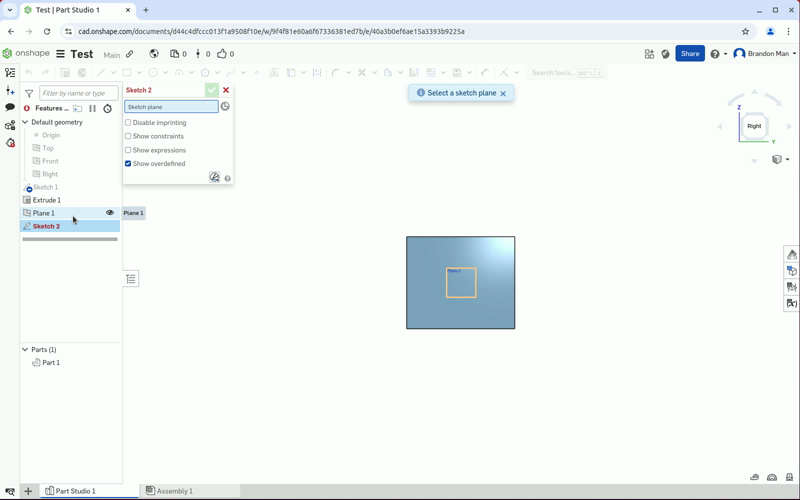
click(73, 215)
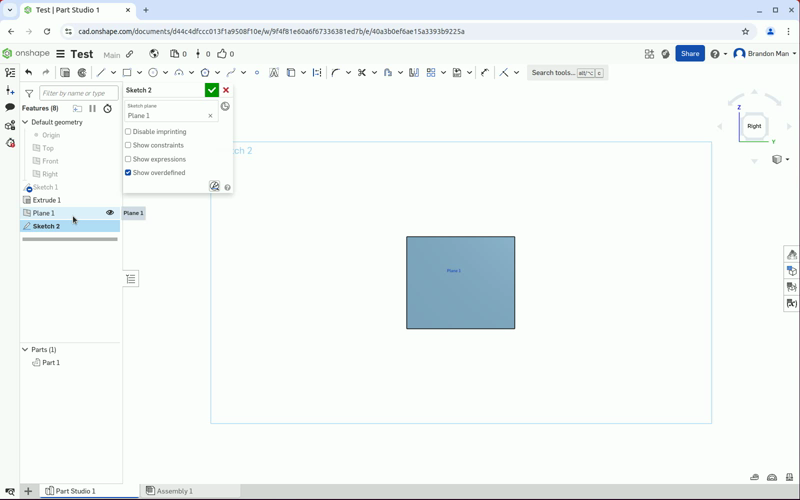
mouse_move(73, 352)
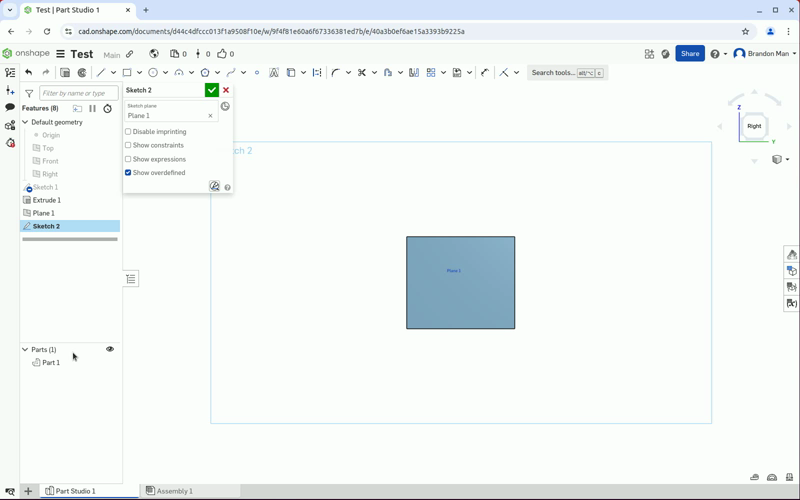
key(y)
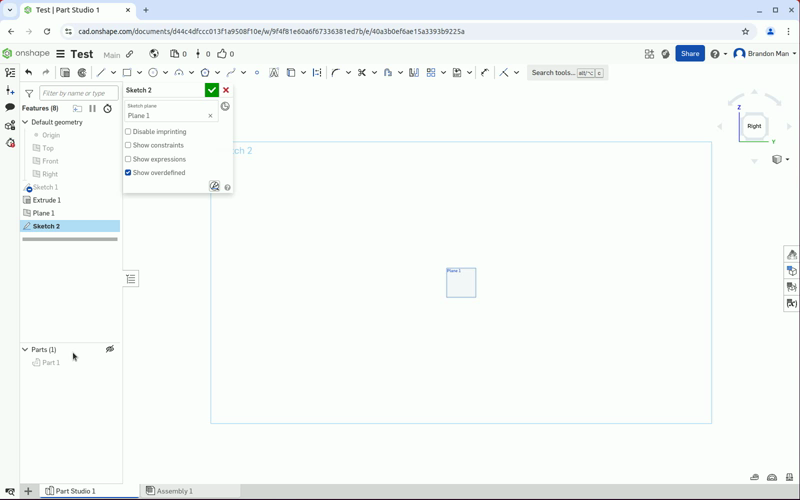
key(a)
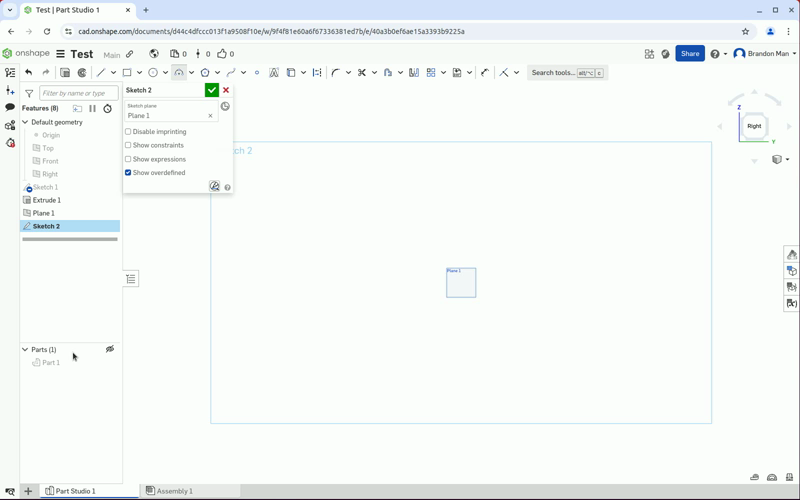
key_down(shift)
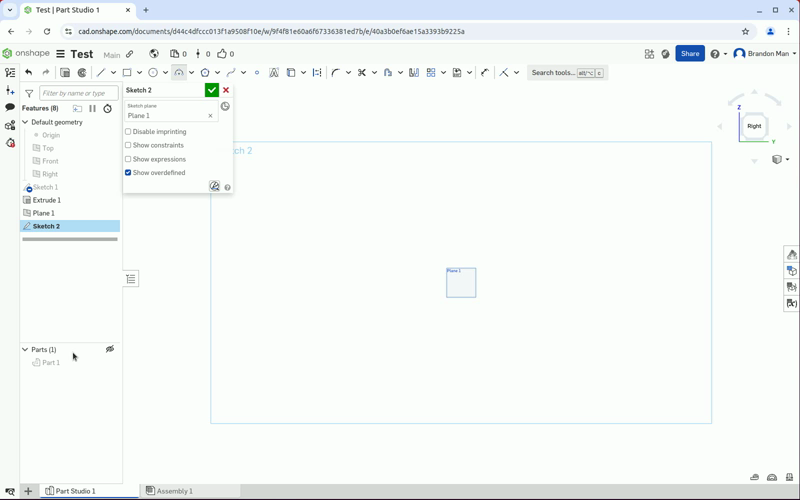
mouse_move(406, 319)
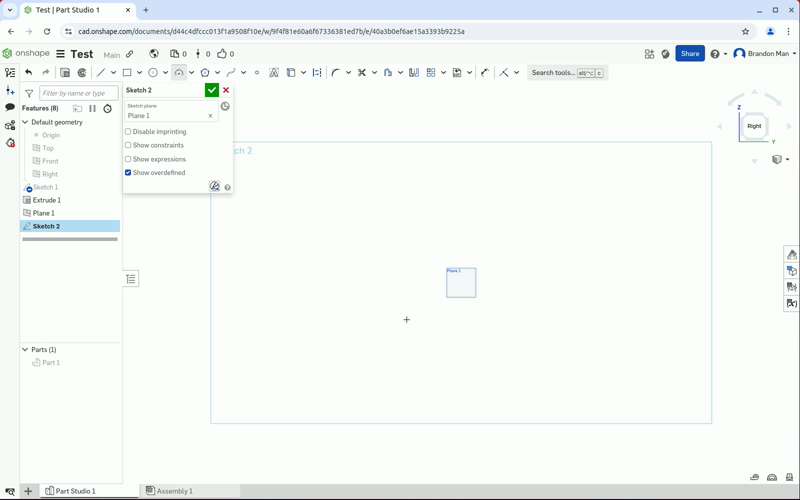
click(406, 319)
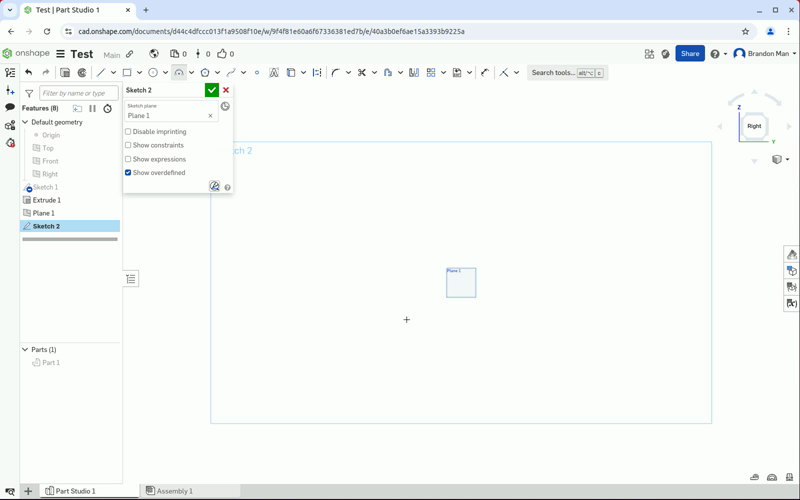
key_up(shift)
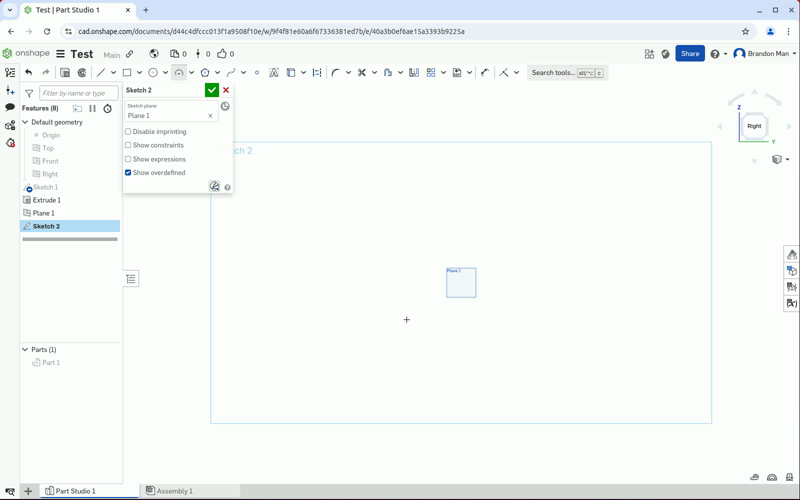
key_down(shift)
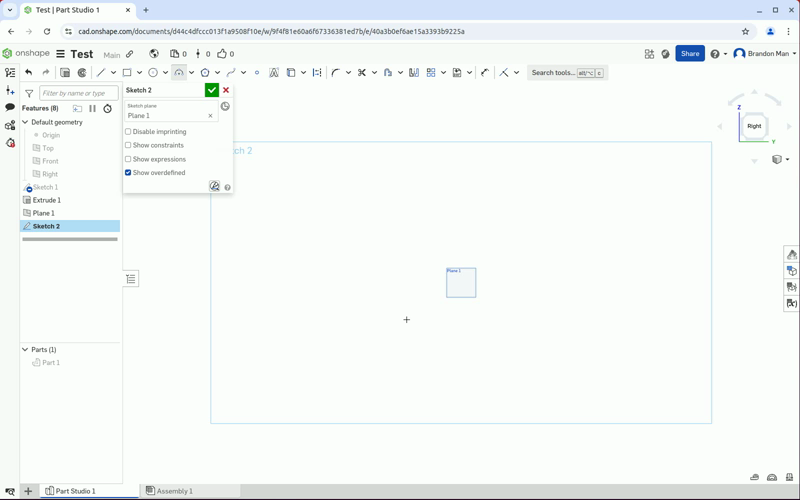
mouse_move(417, 329)
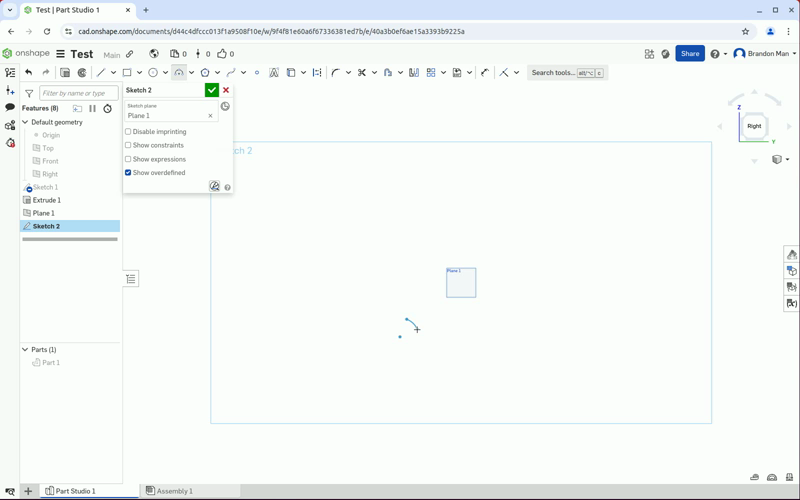
click(417, 329)
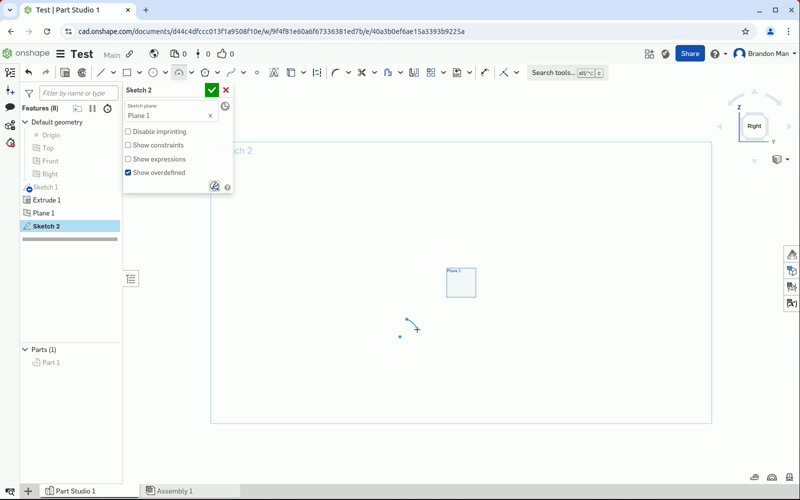
mouse_move(409, 326)
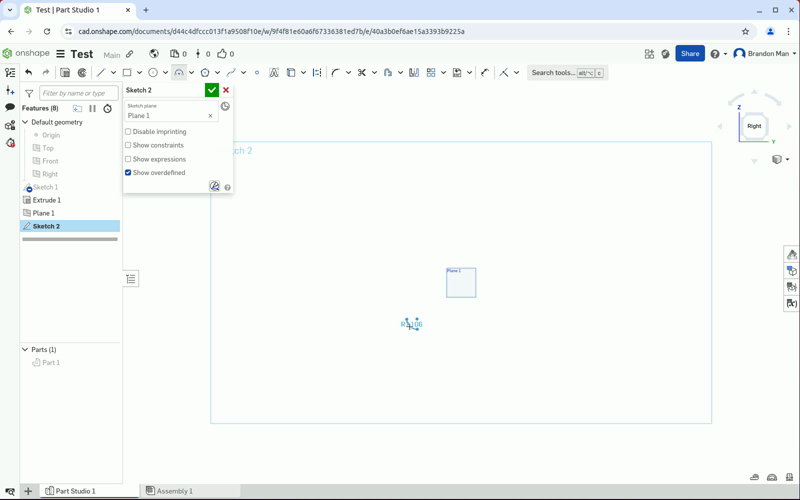
click(409, 326)
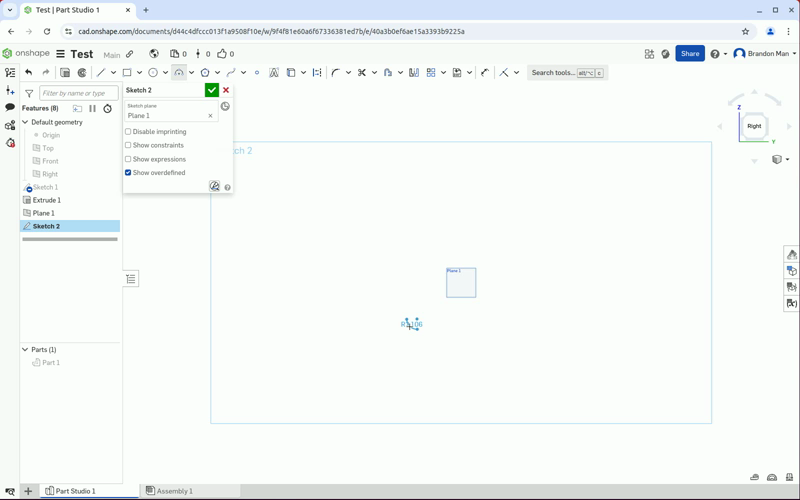
key_up(shift)
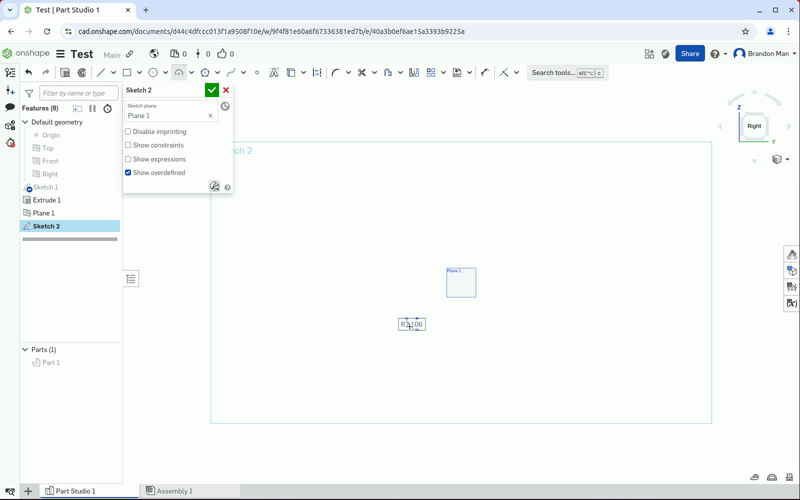
key(esc)
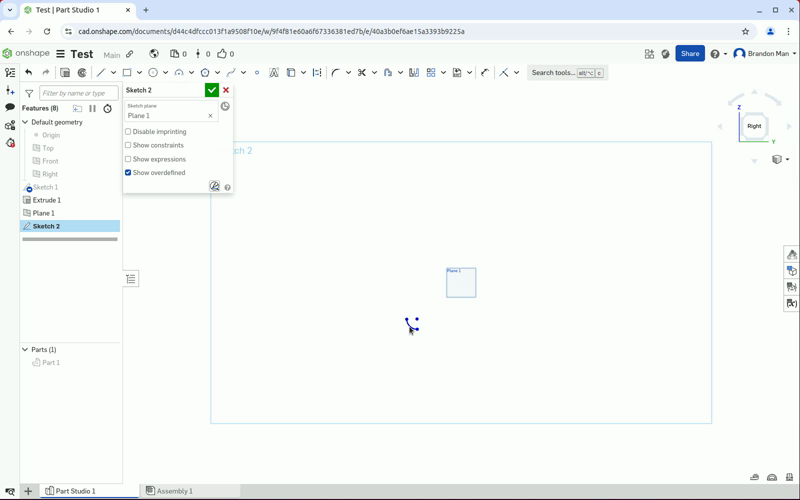
key(l)
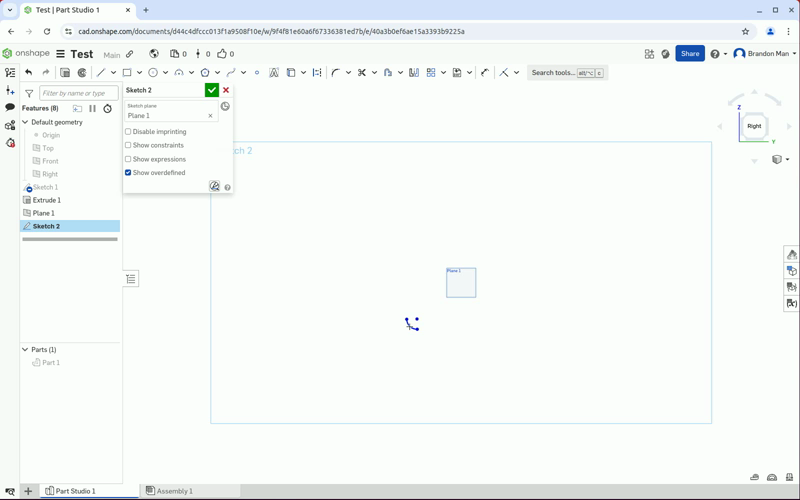
mouse_move(417, 329)
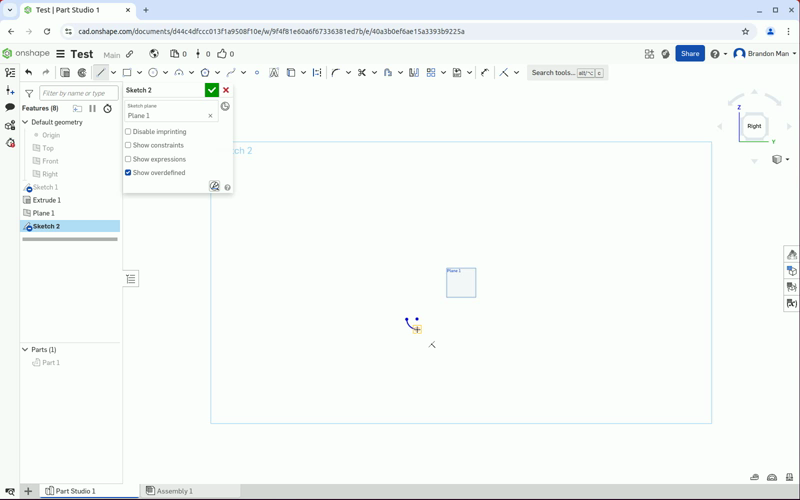
click(417, 329)
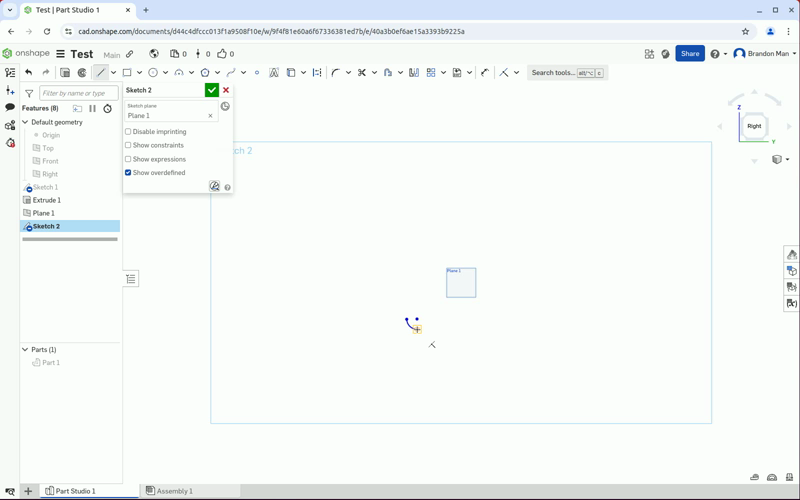
key_down(shift)
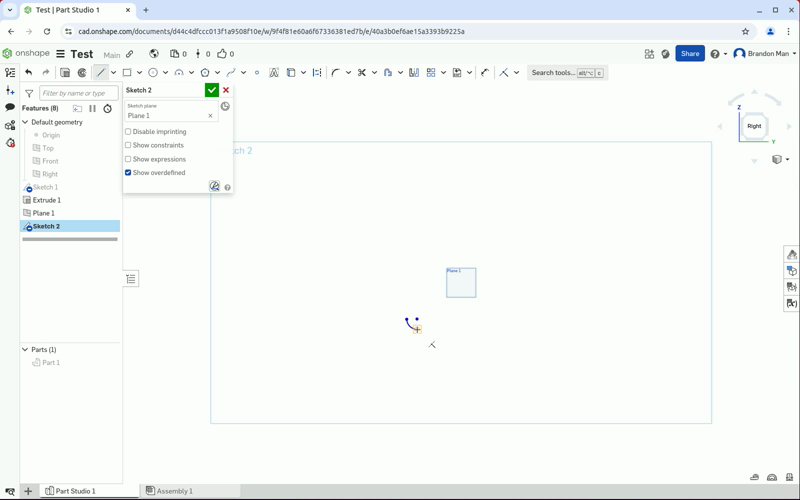
mouse_move(504, 329)
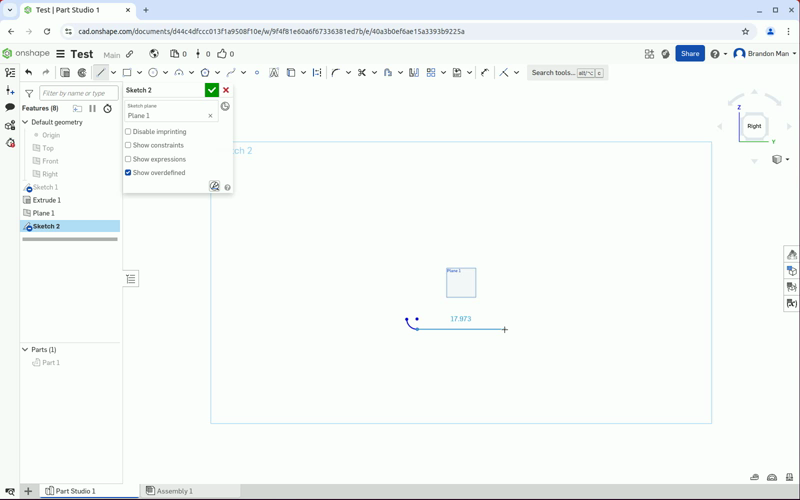
click(504, 329)
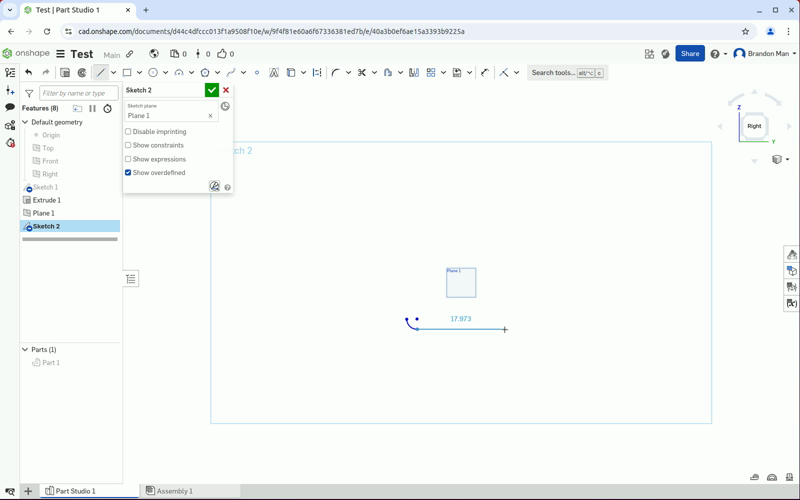
key_up(shift)
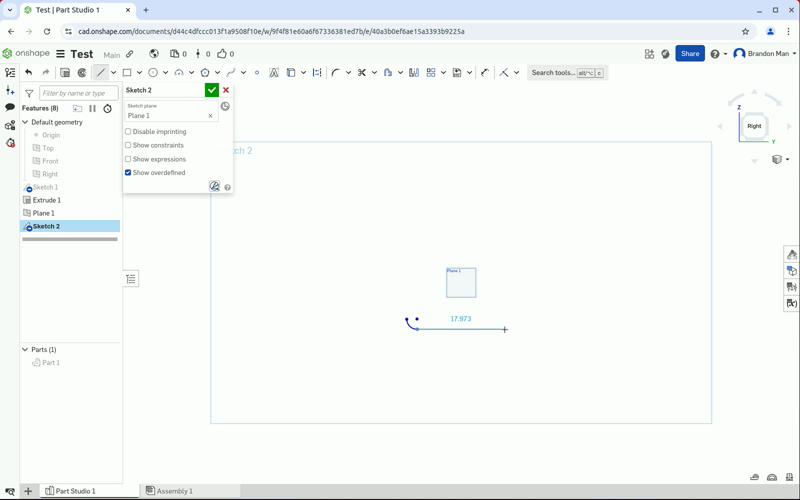
key(esc)
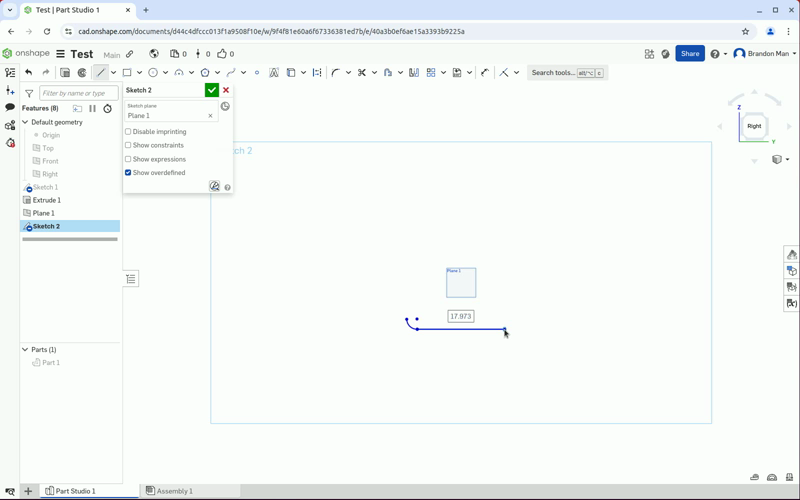
key(a)
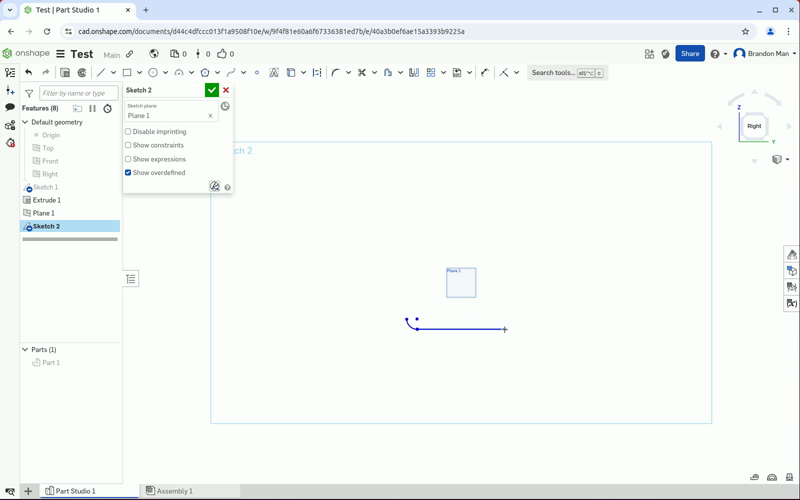
mouse_move(504, 329)
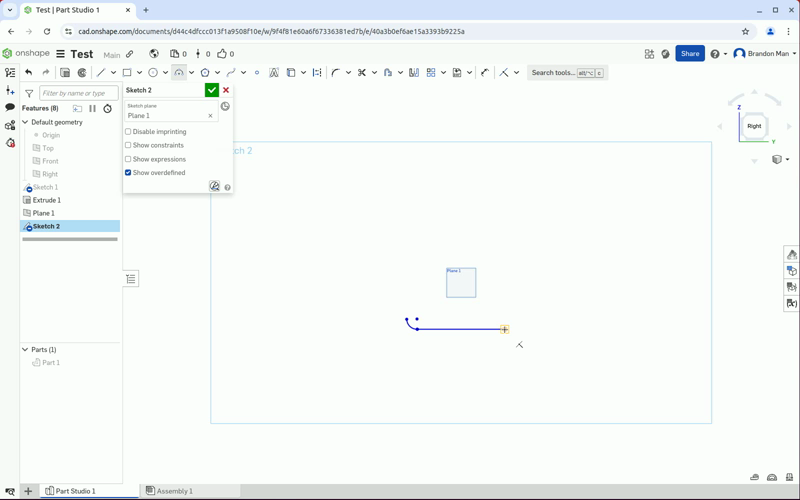
click(504, 329)
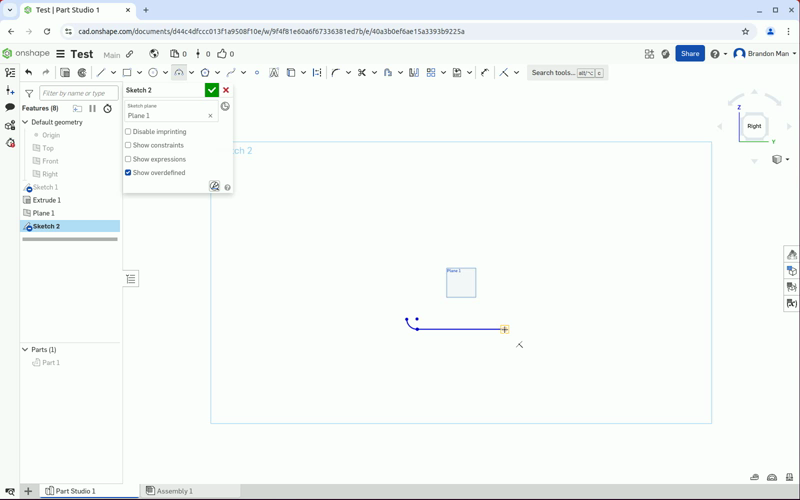
key_down(shift)
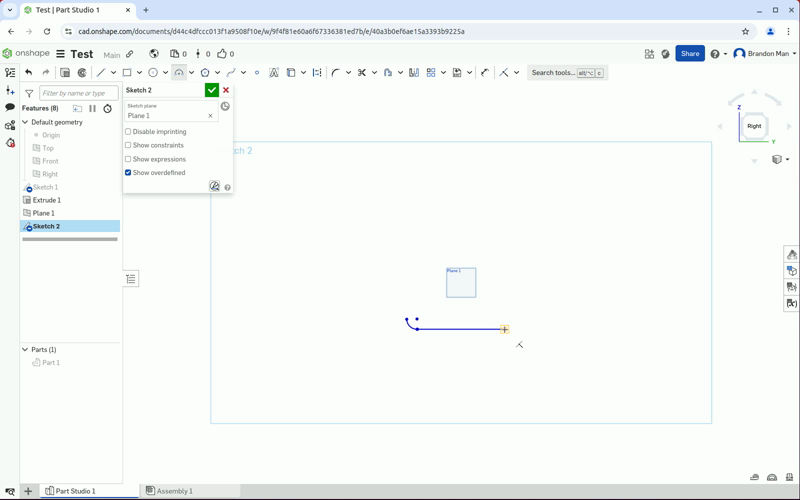
mouse_move(514, 319)
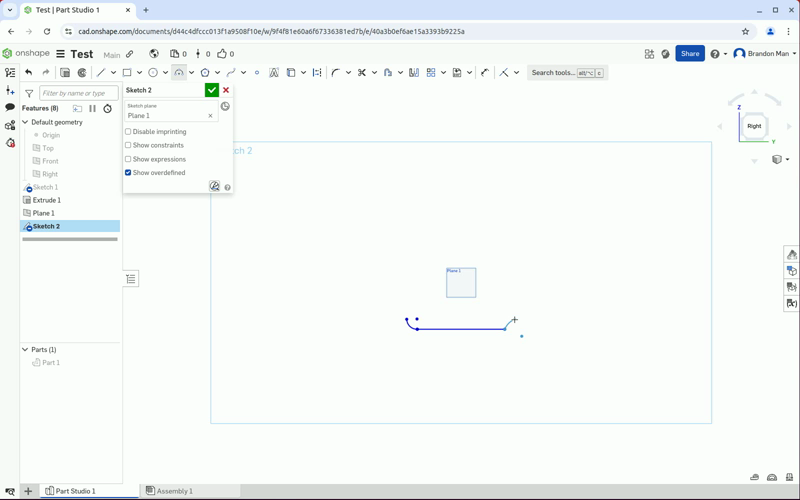
click(514, 319)
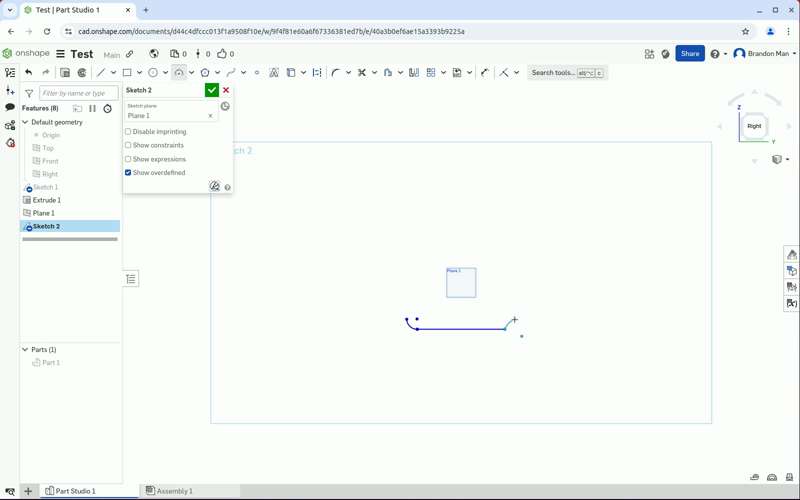
mouse_move(511, 326)
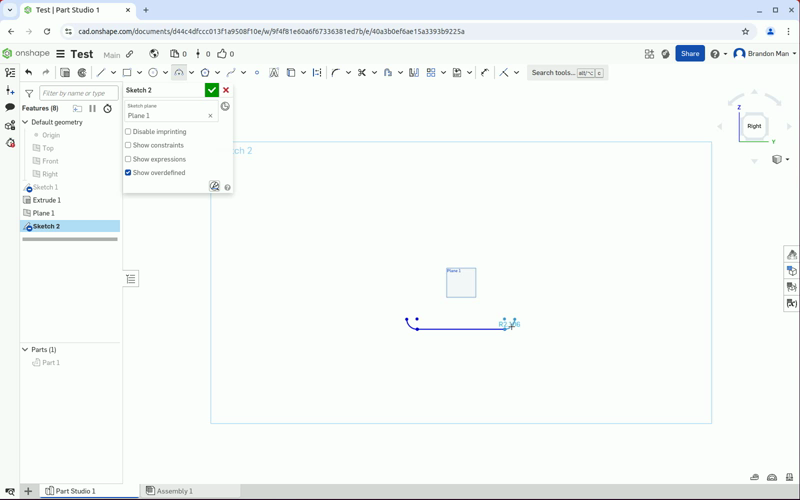
click(511, 326)
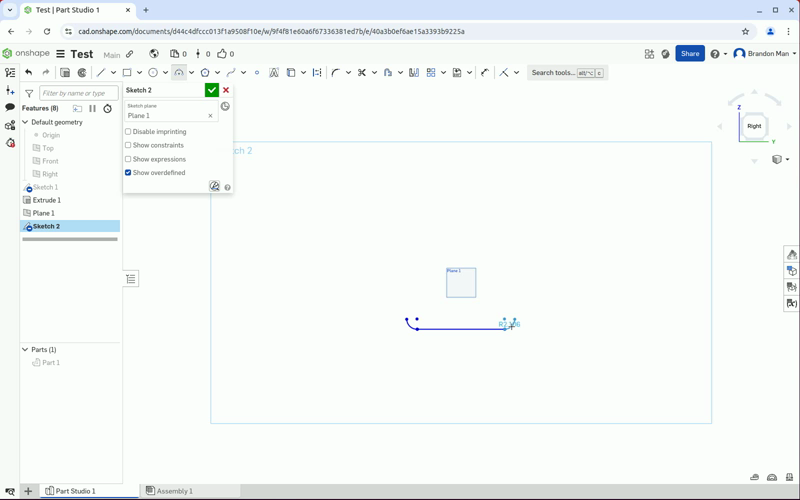
key_up(shift)
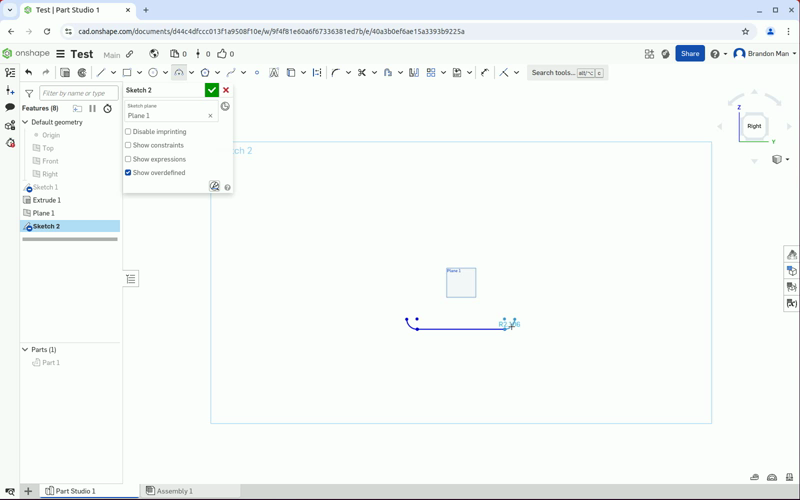
key(esc)
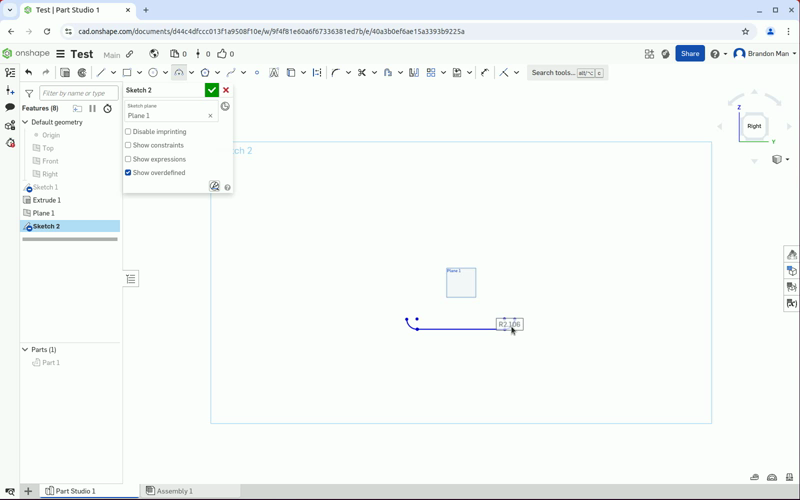
key(l)
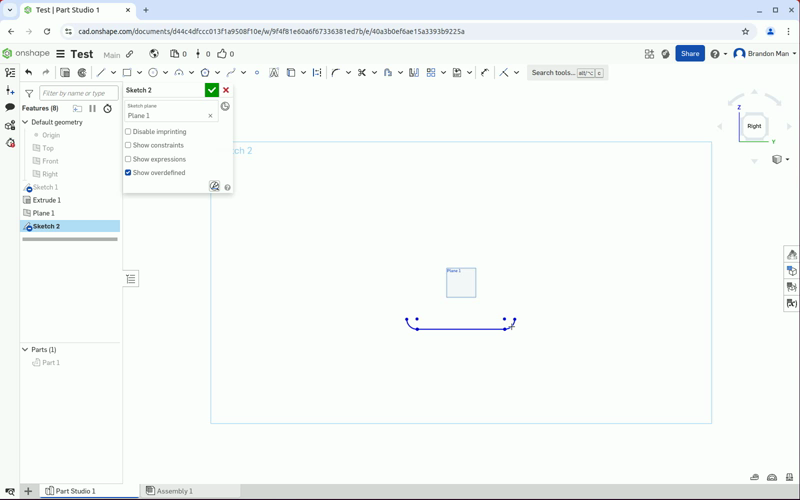
mouse_move(514, 319)
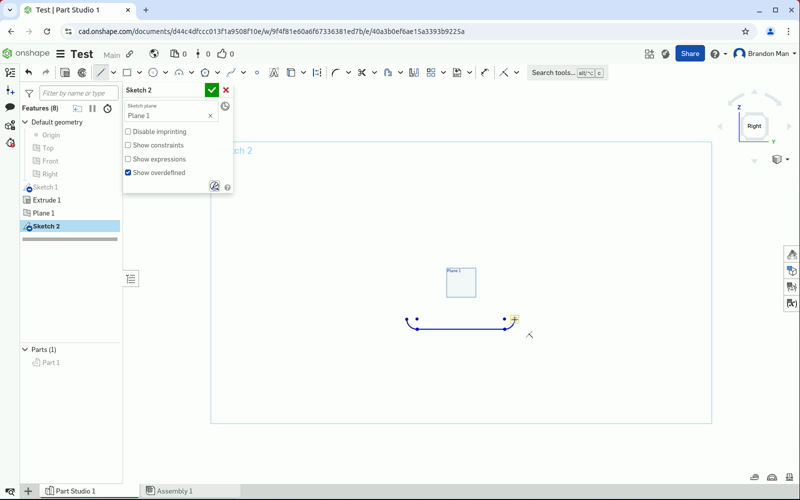
click(514, 319)
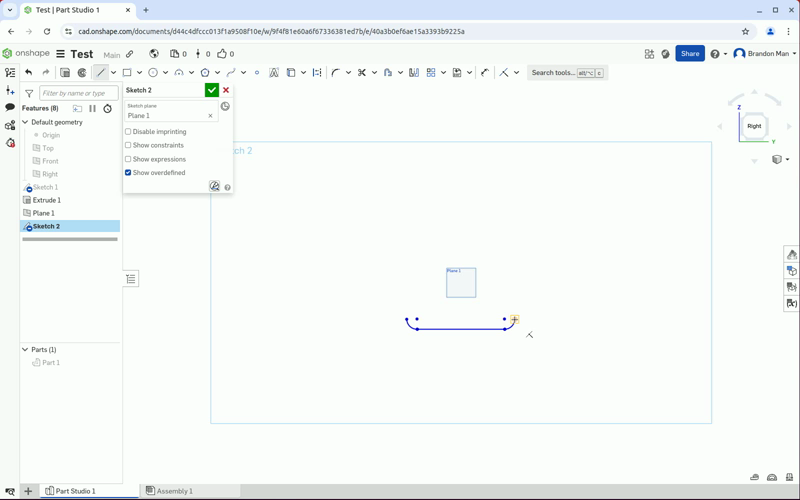
key_down(shift)
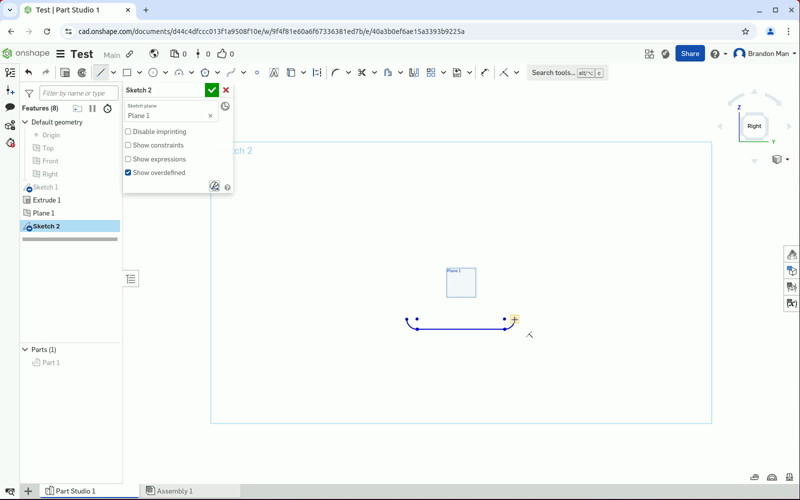
mouse_move(514, 237)
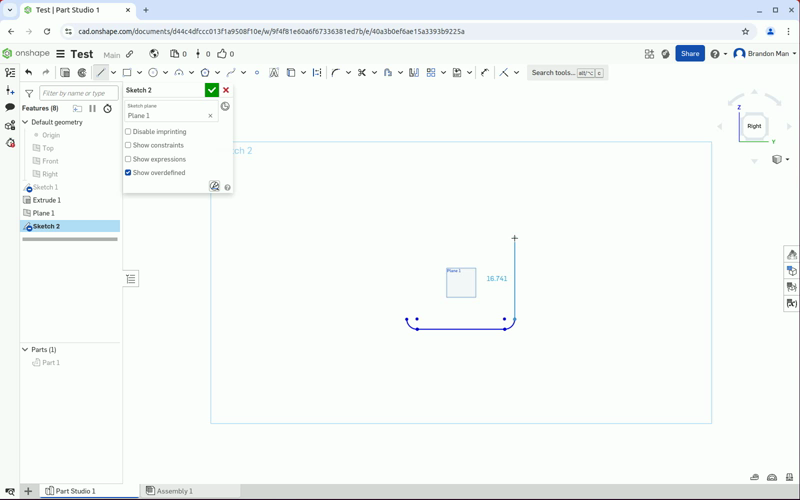
click(514, 237)
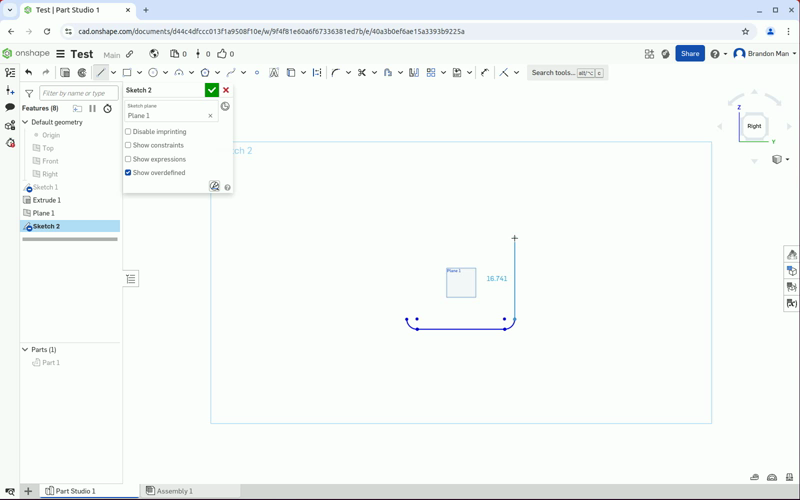
key_up(shift)
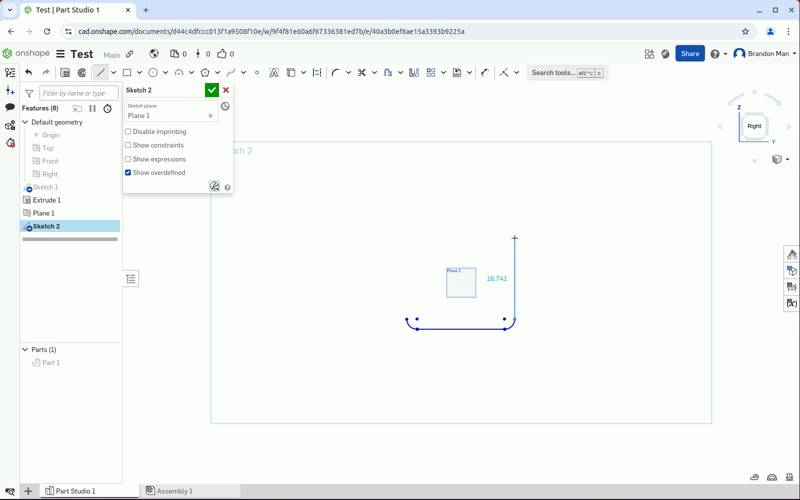
key_down(shift)
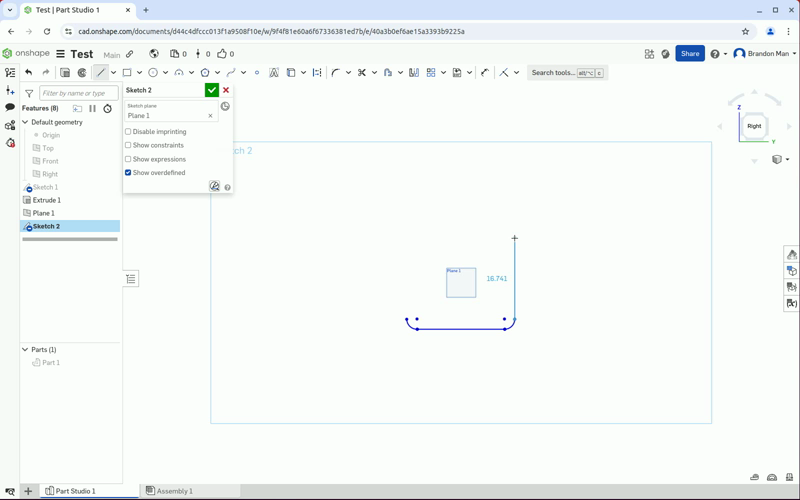
mouse_move(544, 237)
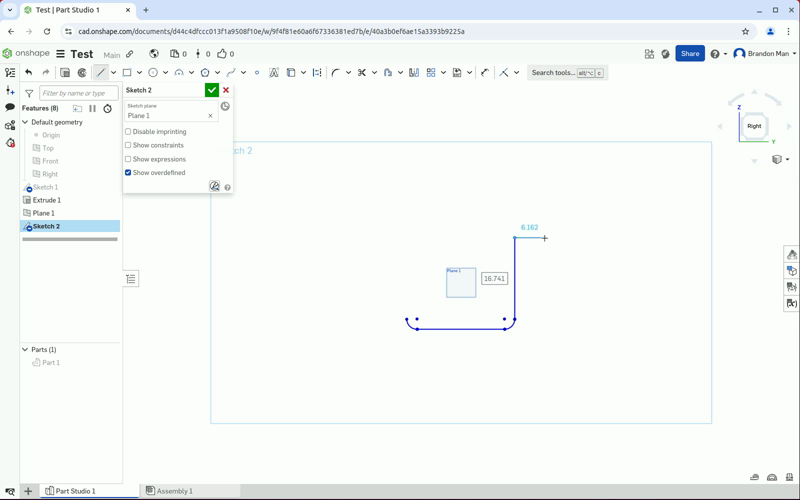
mouse_move(504, 237)
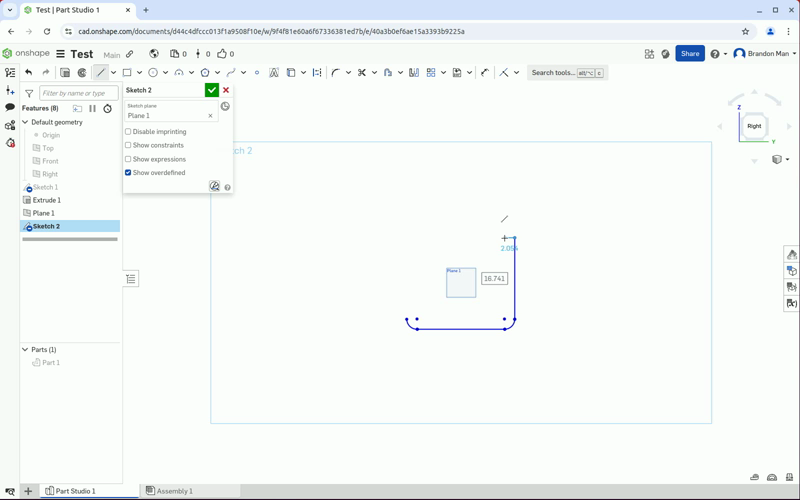
click(504, 237)
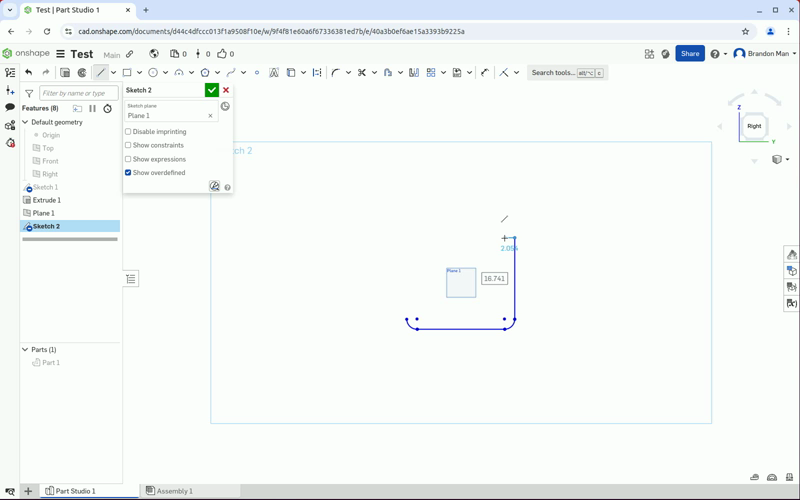
key_up(shift)
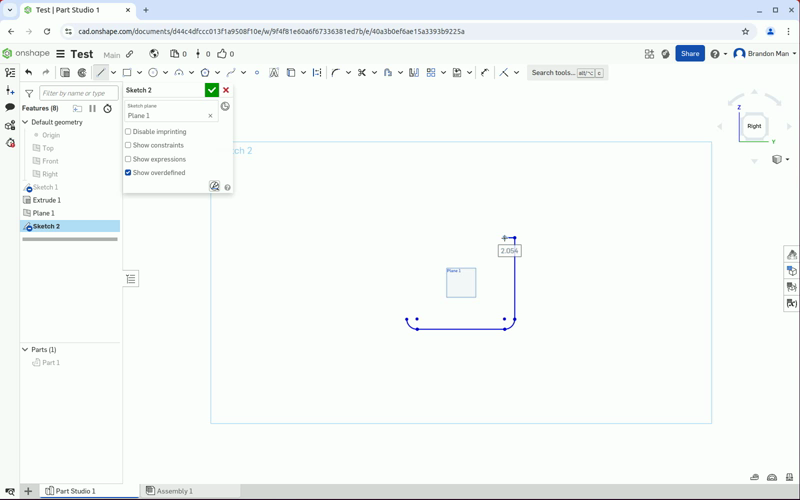
key_down(shift)
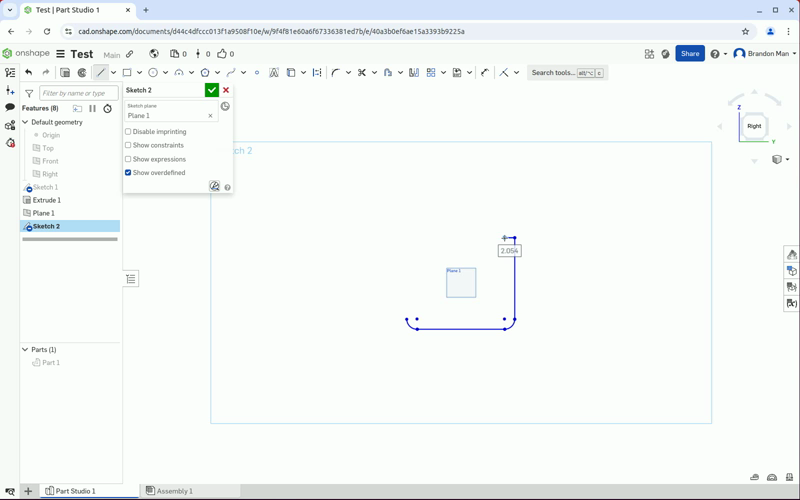
mouse_move(504, 313)
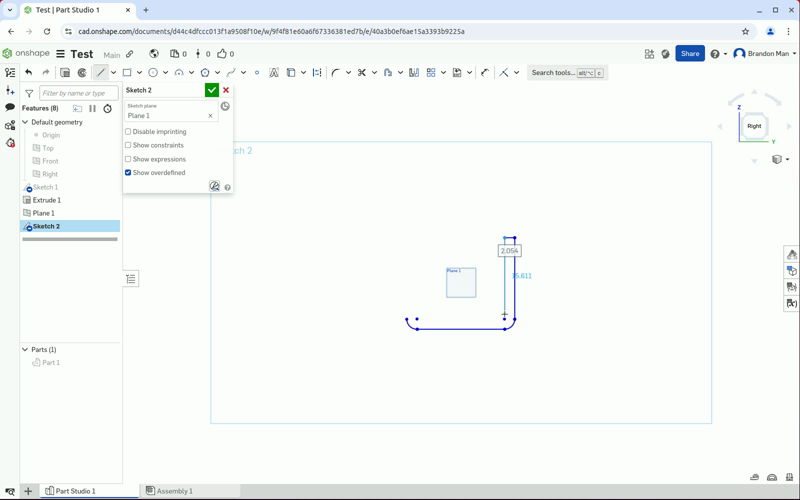
click(504, 313)
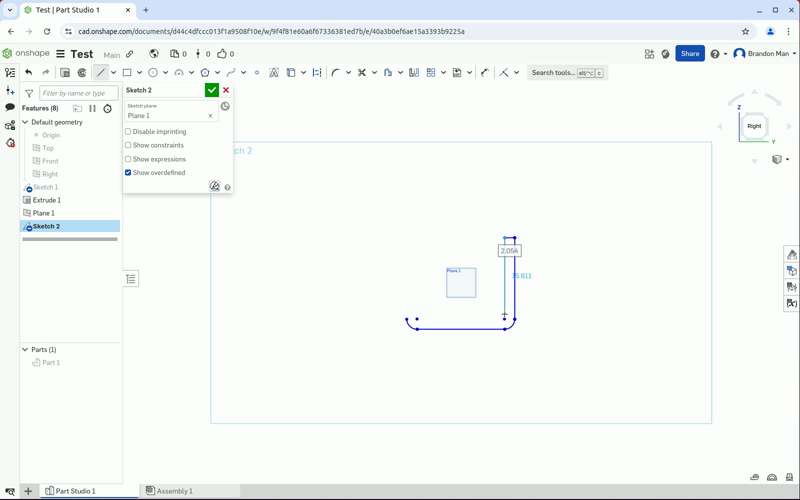
key_up(shift)
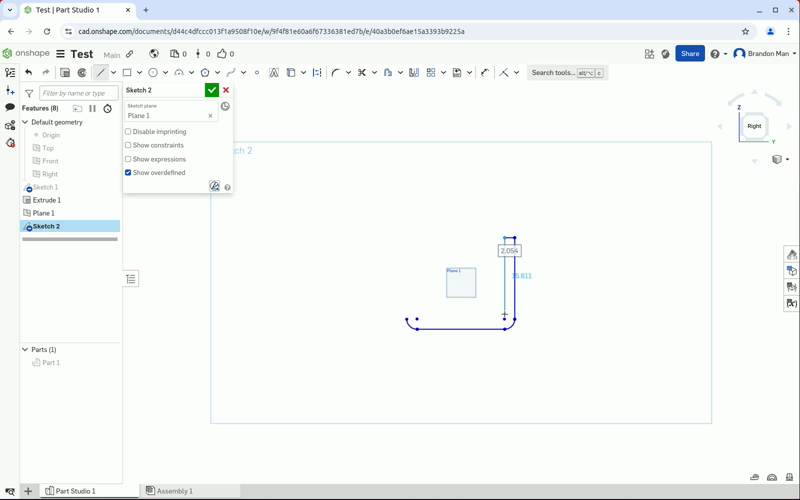
key(esc)
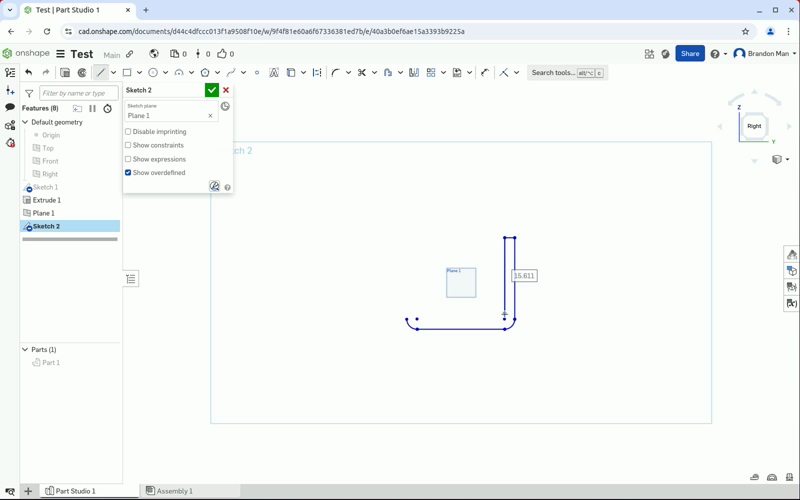
key(a)
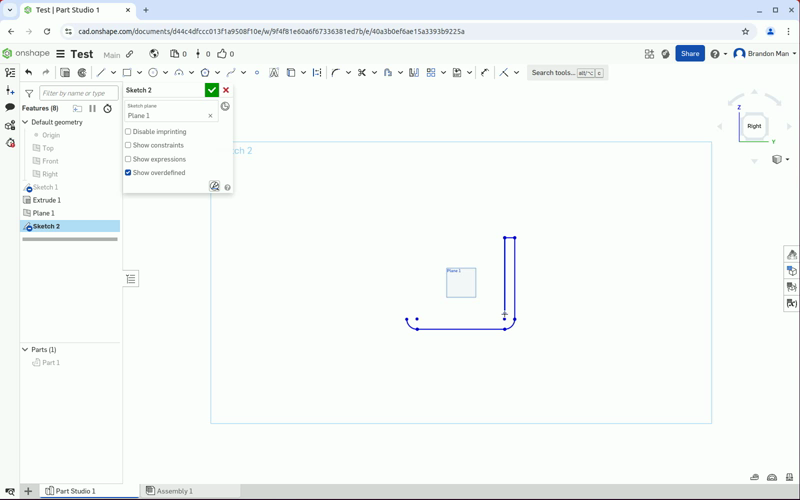
mouse_move(504, 313)
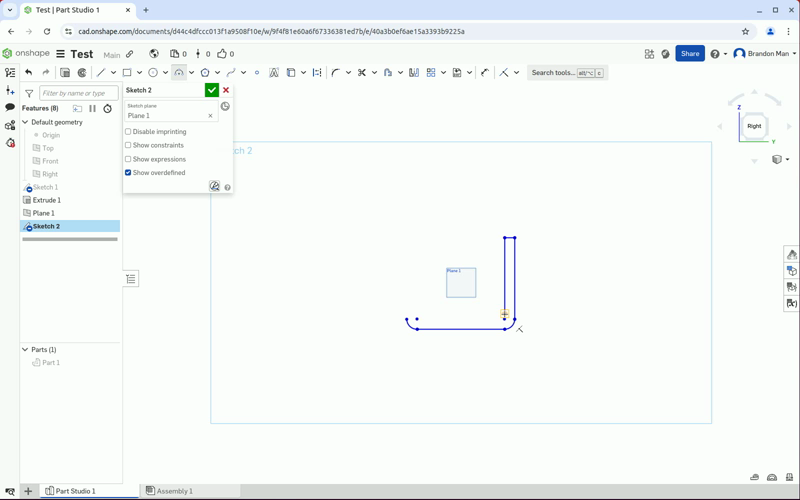
click(504, 313)
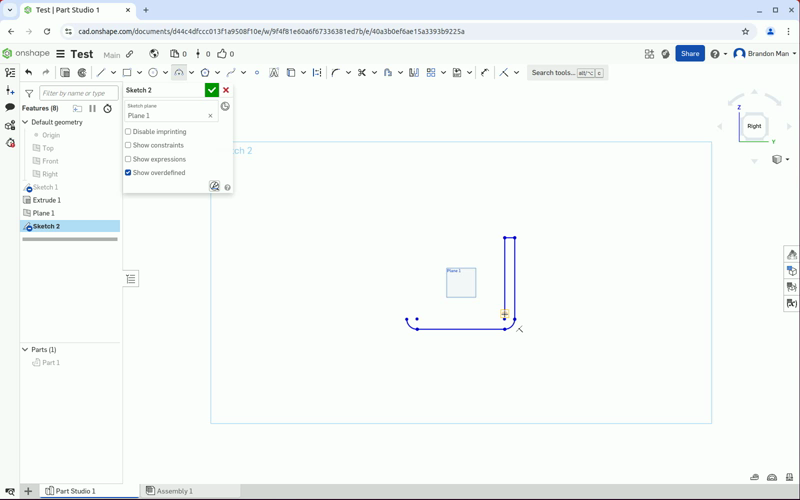
key_down(shift)
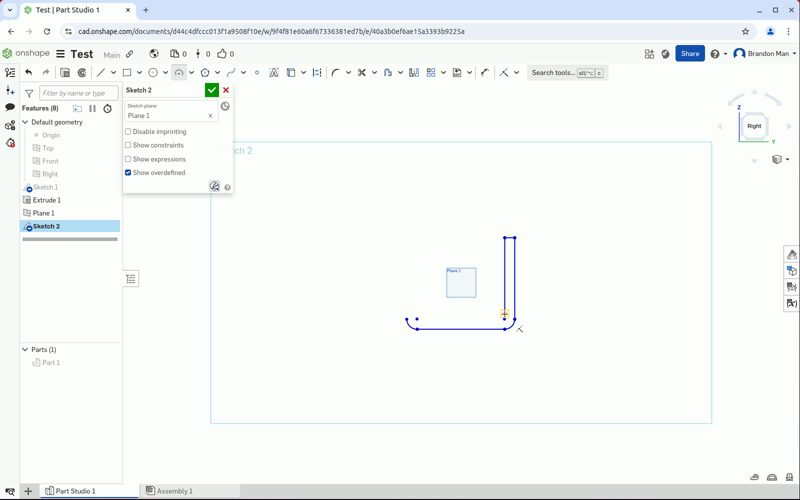
mouse_move(498, 319)
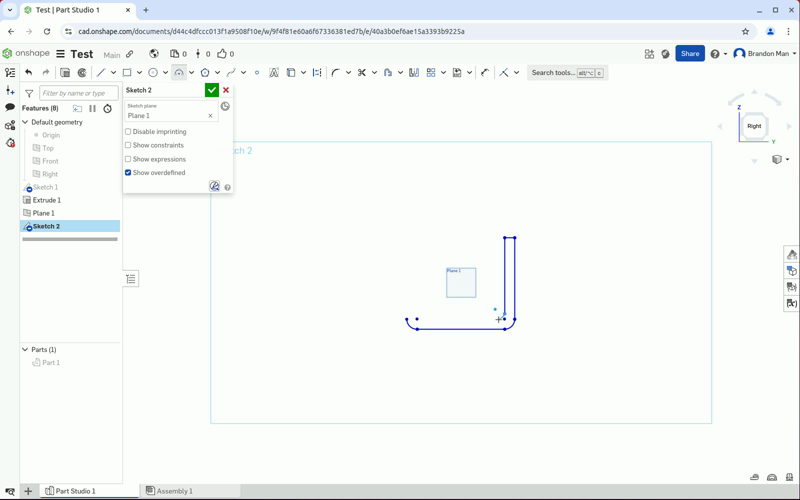
click(498, 319)
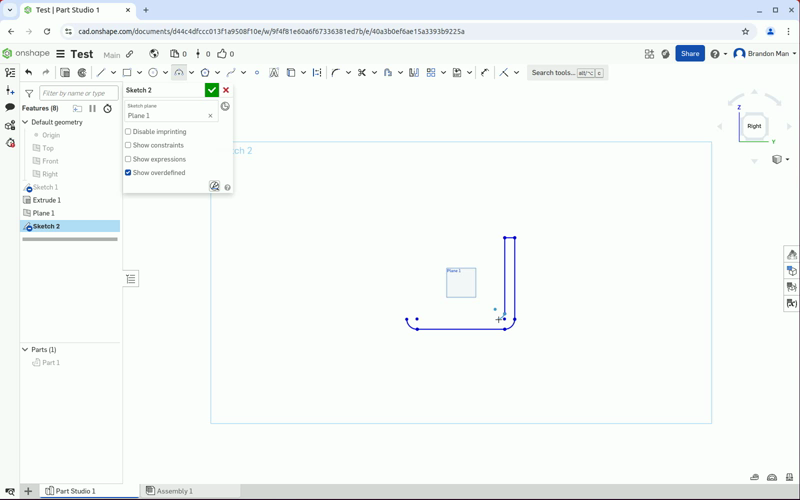
mouse_move(502, 317)
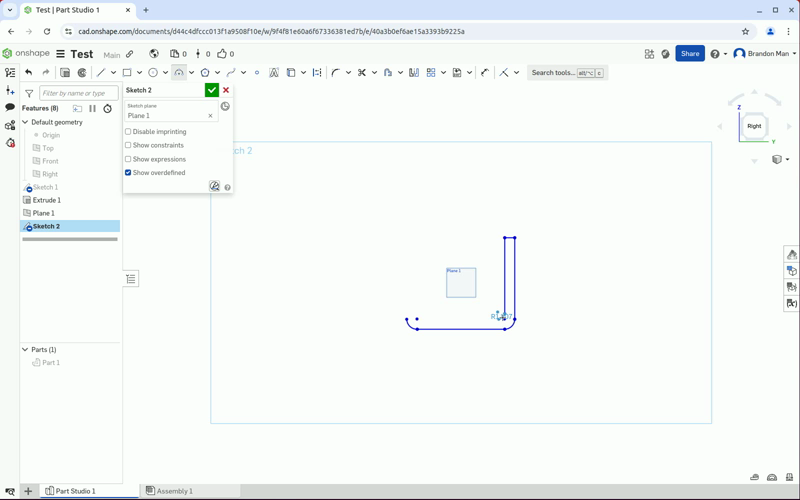
scroll(6)
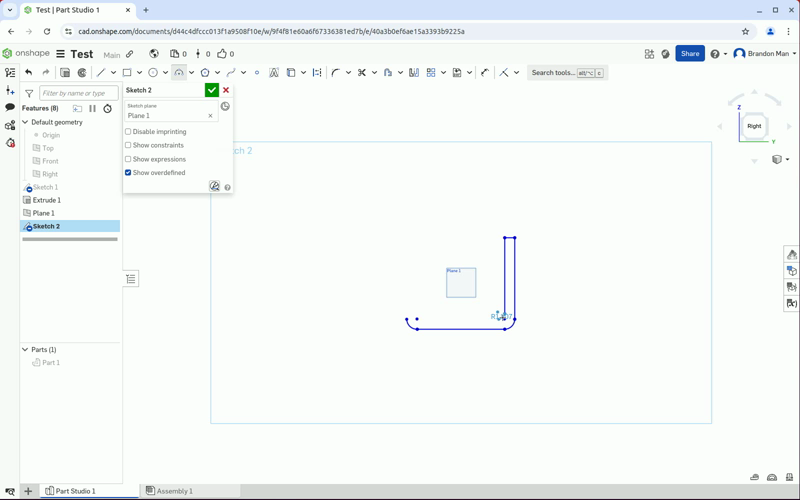
scroll(6)
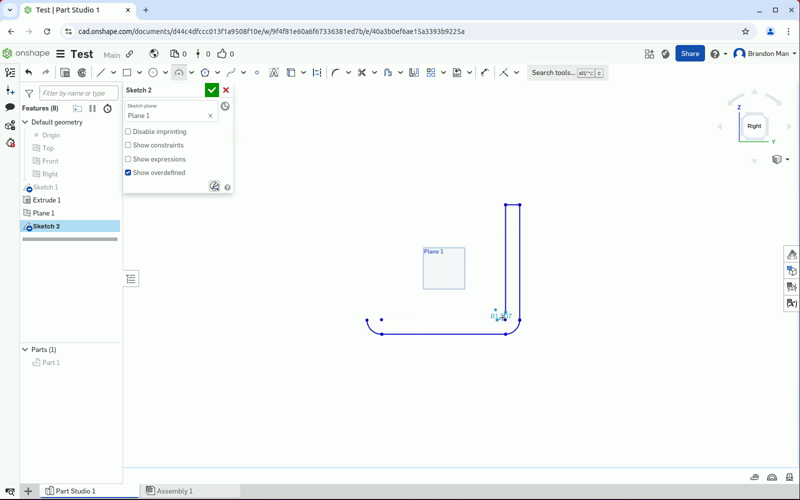
scroll(6)
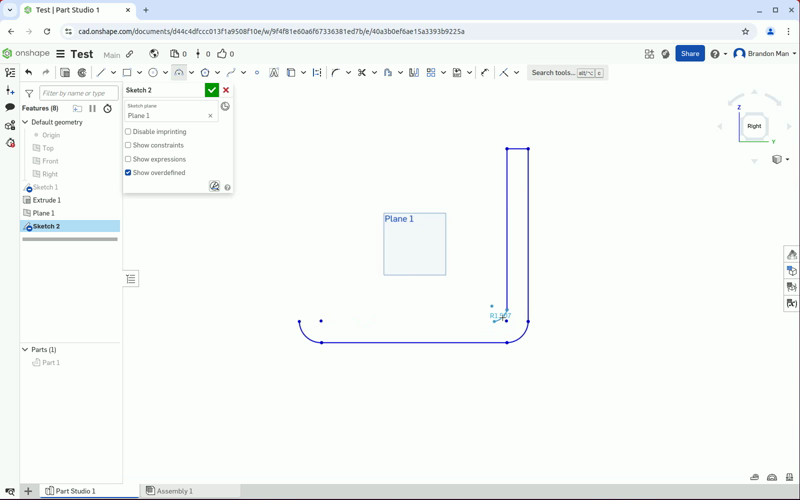
scroll(6)
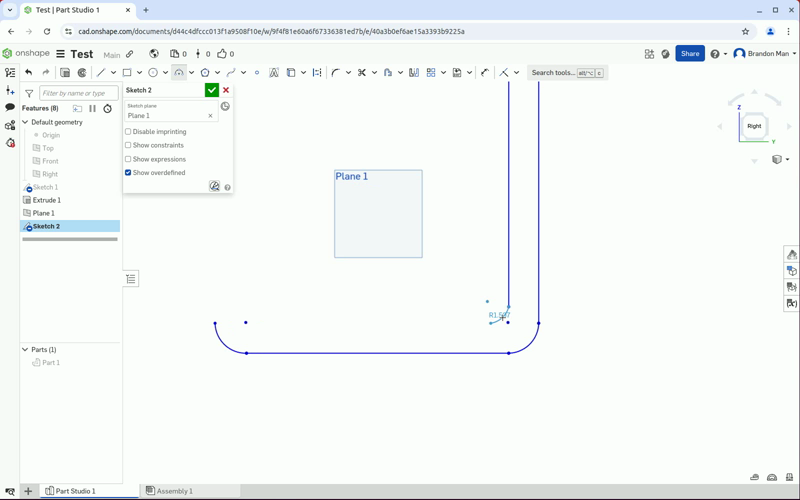
scroll(6)
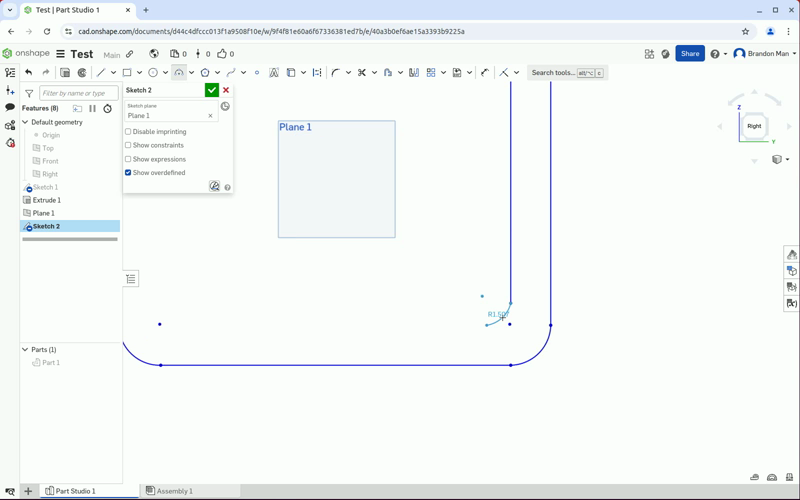
scroll(6)
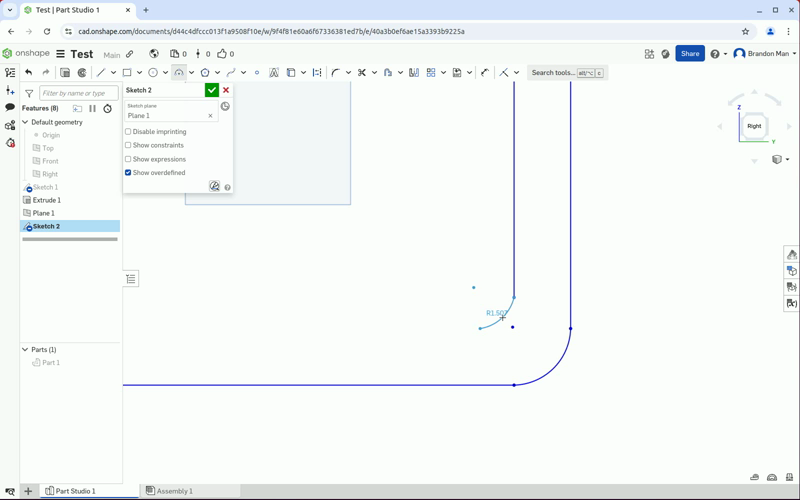
scroll(6)
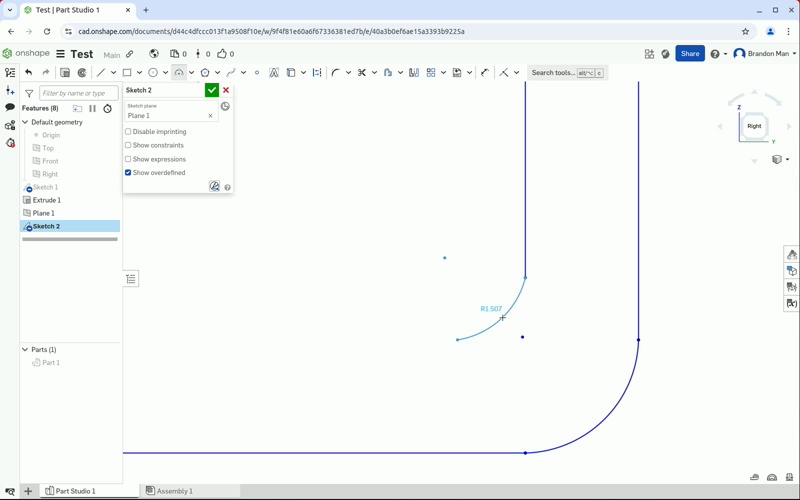
click(502, 317)
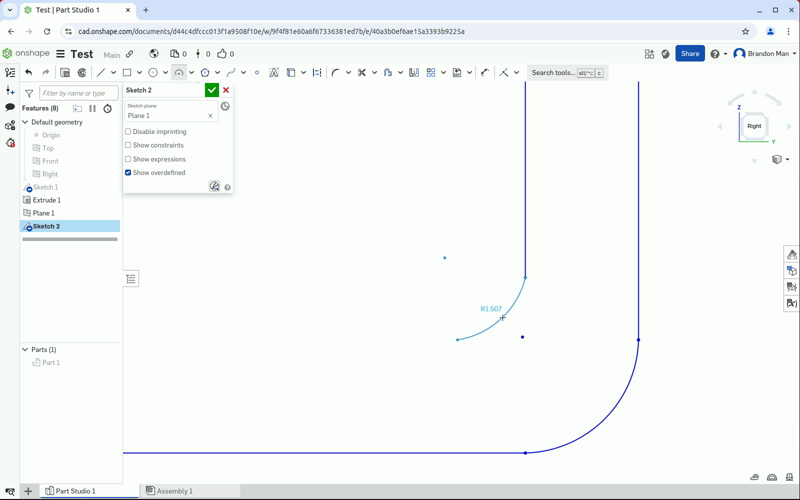
scroll(-6)
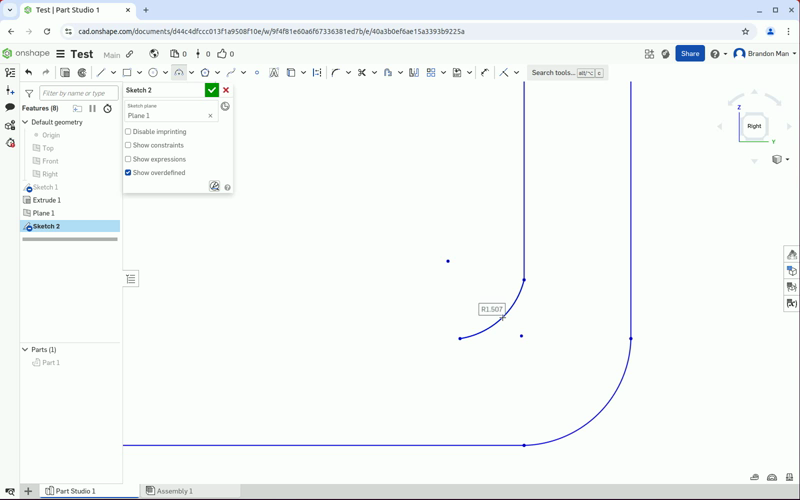
scroll(-6)
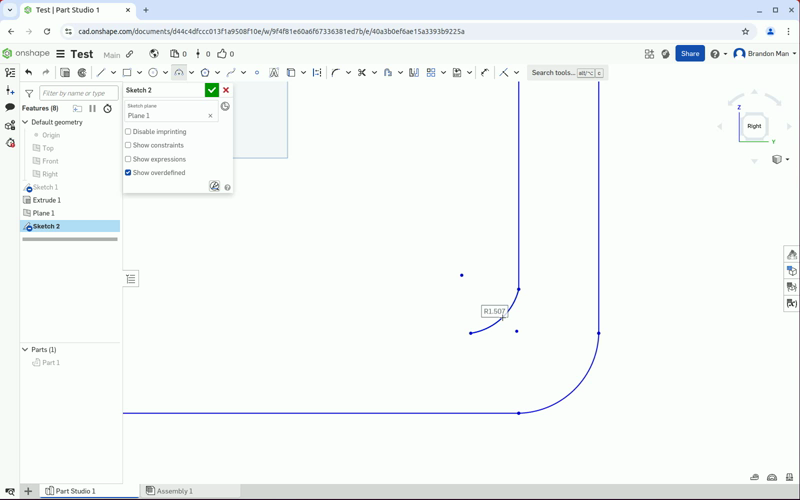
scroll(-6)
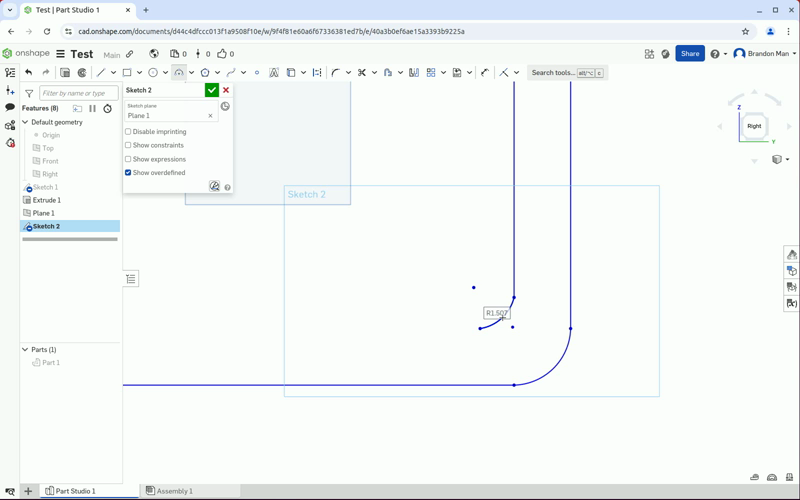
scroll(-6)
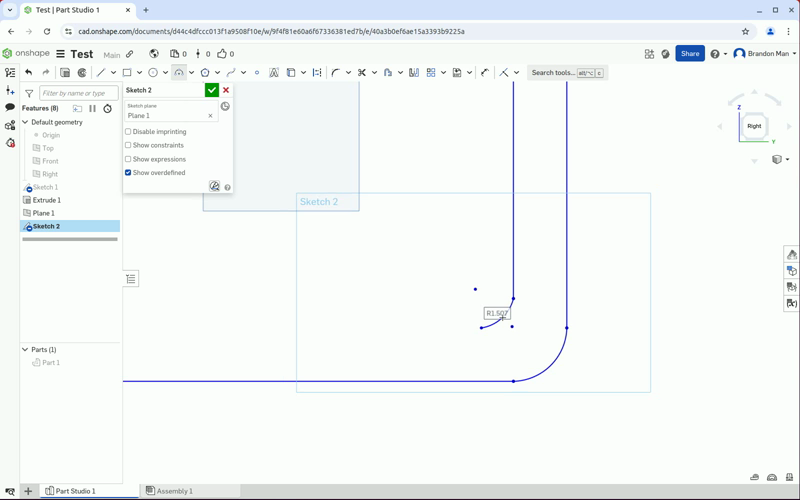
scroll(-6)
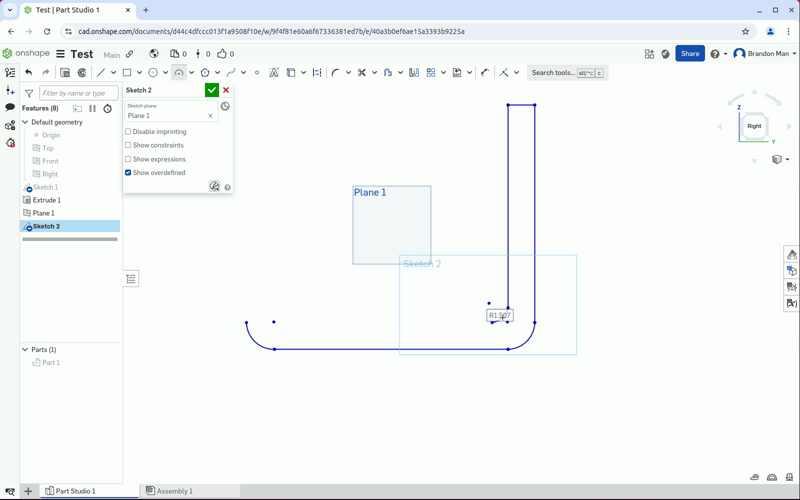
scroll(-6)
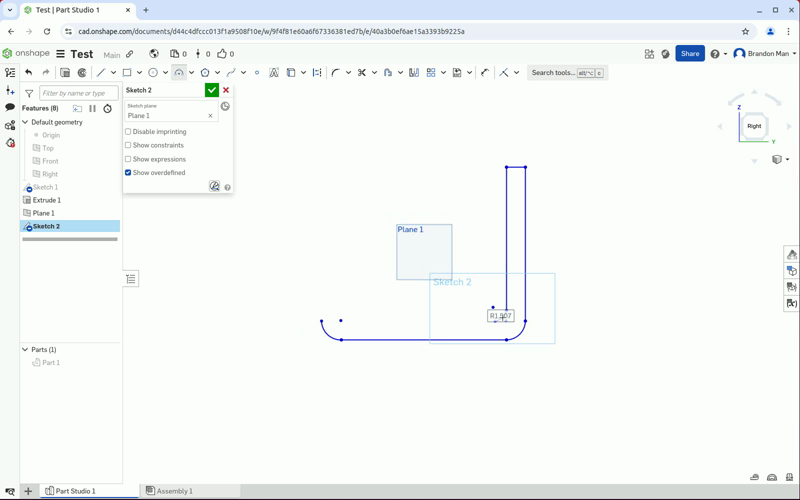
scroll(-6)
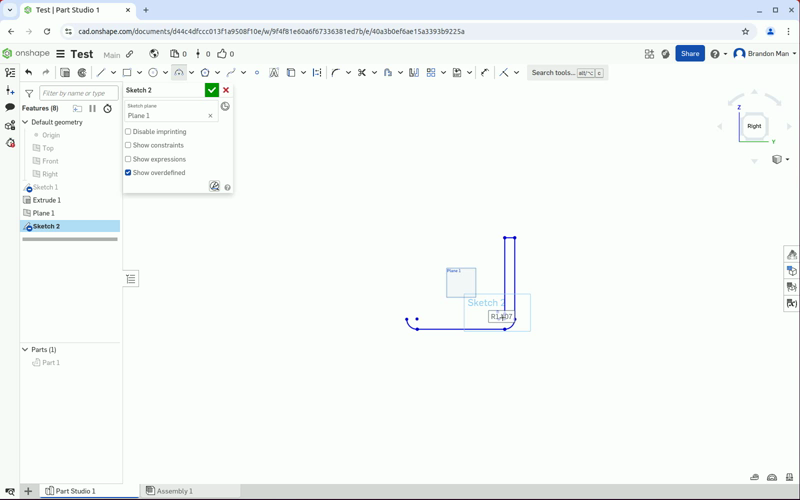
key_up(shift)
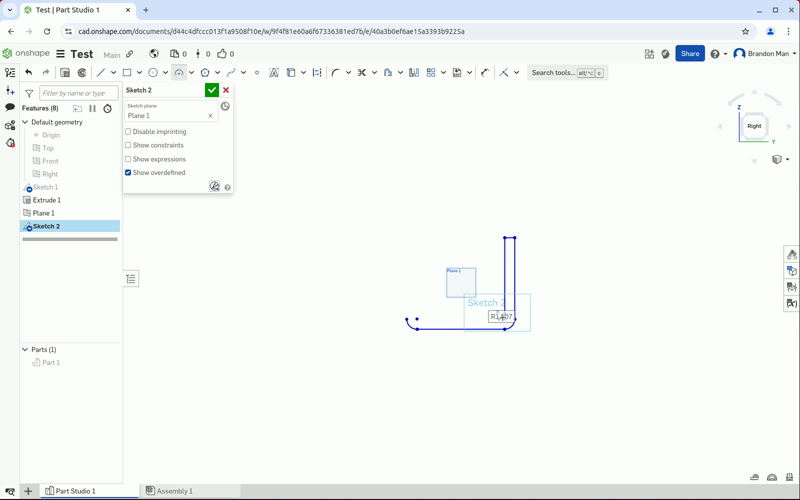
key(esc)
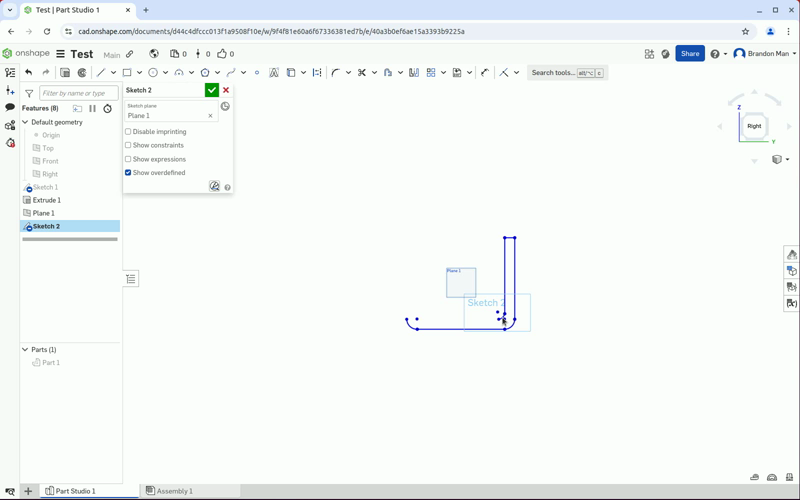
key(l)
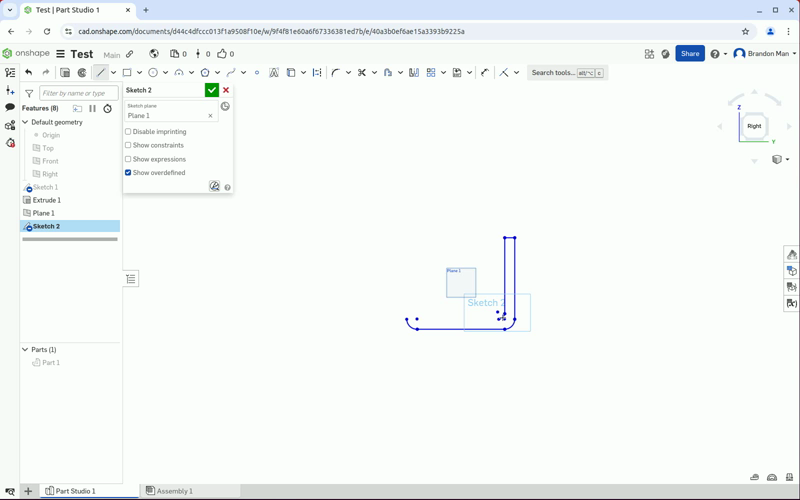
mouse_move(498, 319)
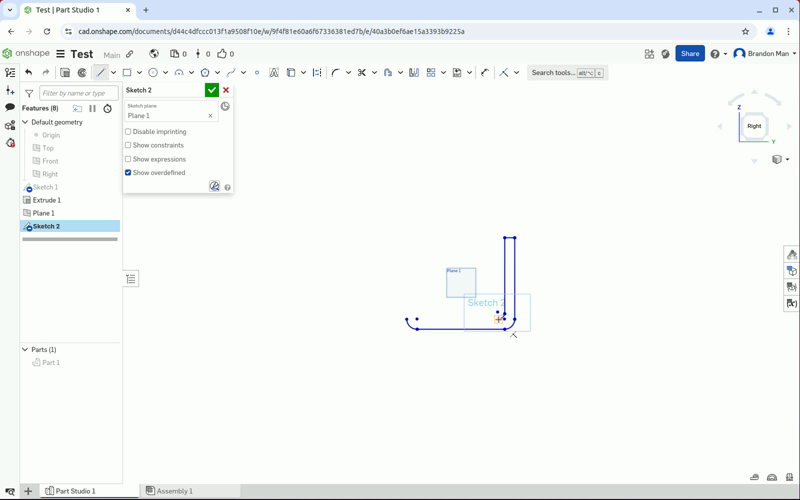
scroll(6)
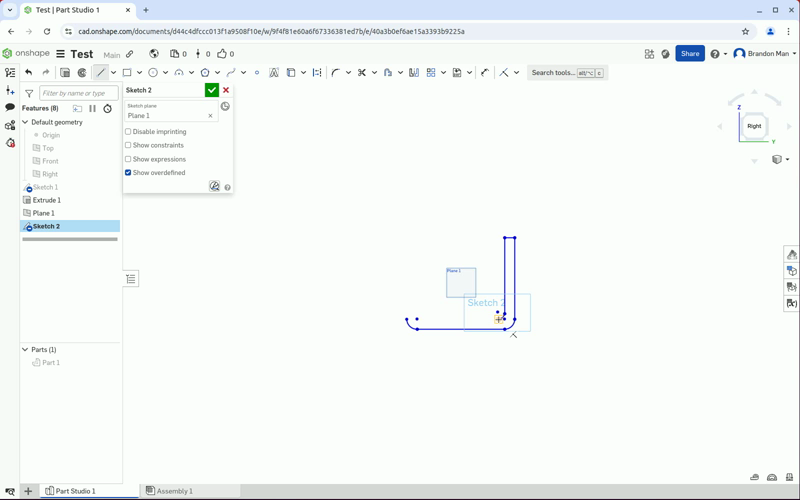
scroll(6)
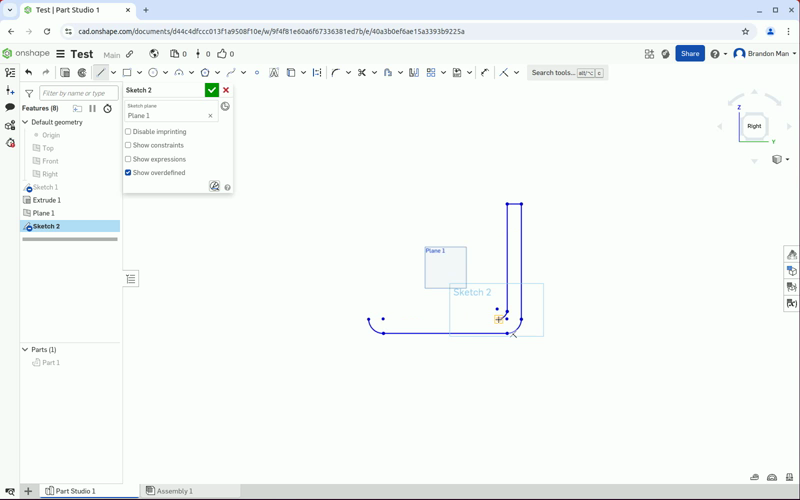
scroll(6)
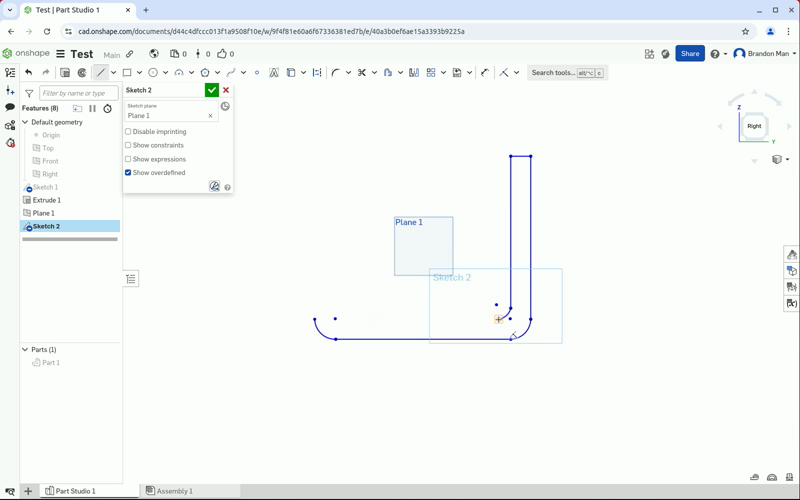
scroll(6)
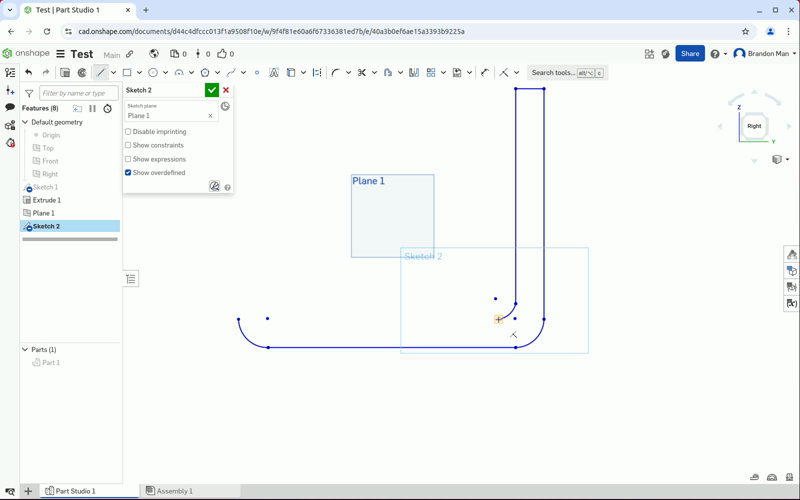
scroll(6)
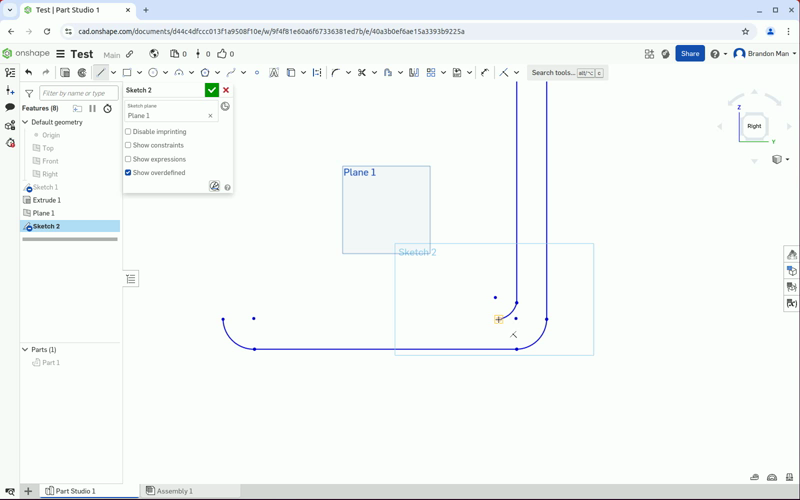
scroll(6)
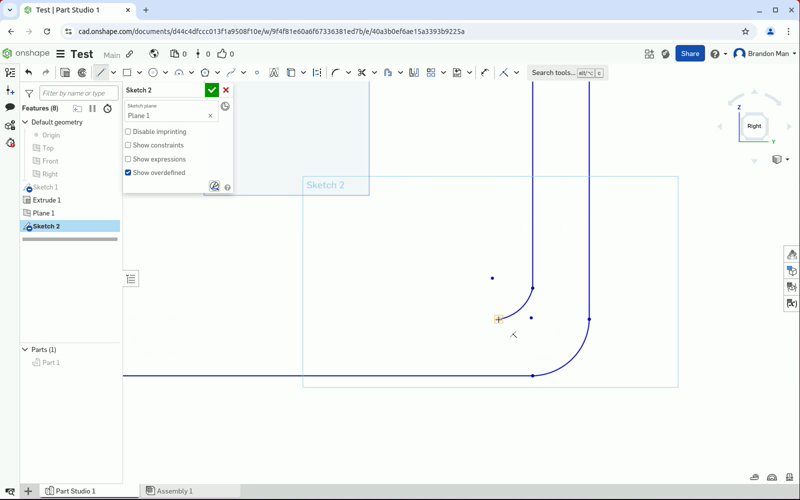
scroll(6)
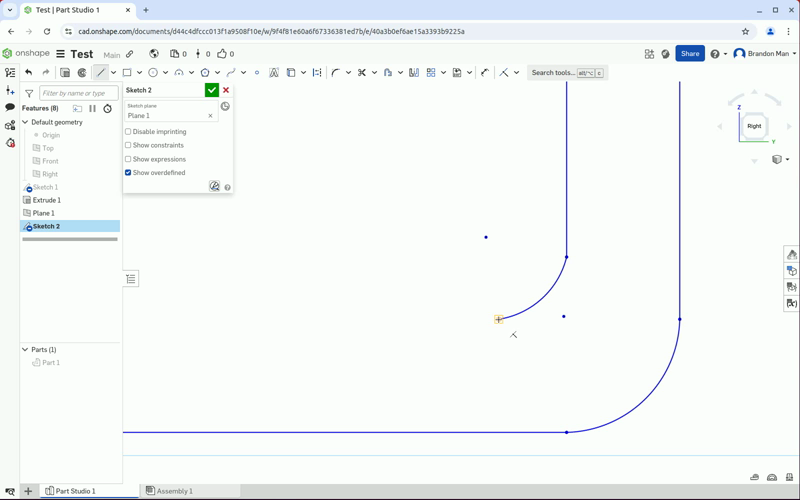
click(498, 319)
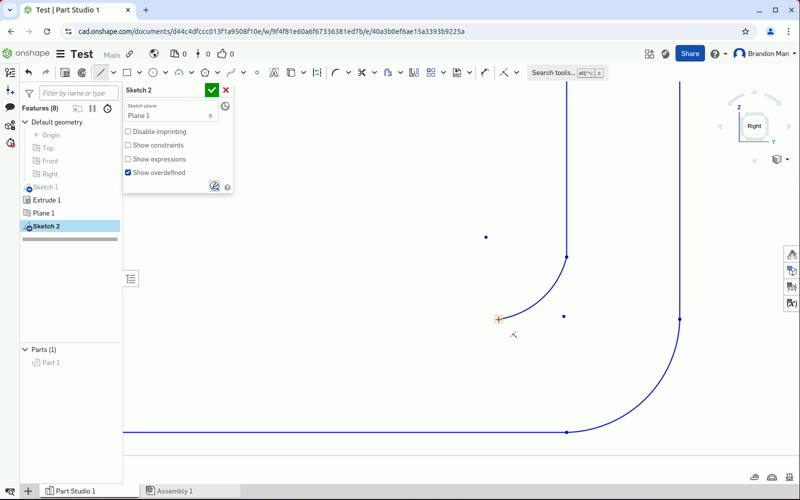
scroll(-6)
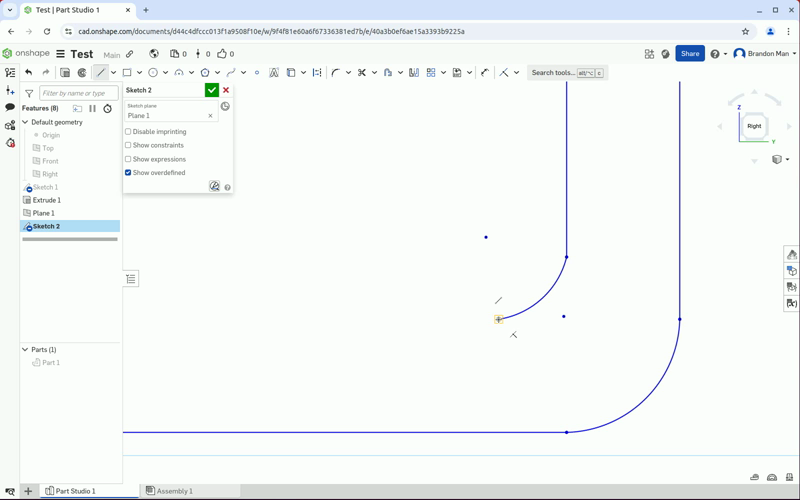
scroll(-6)
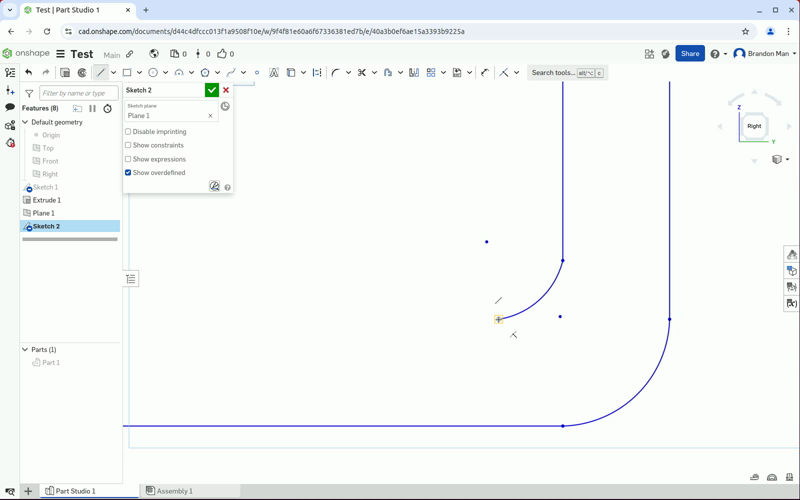
scroll(-6)
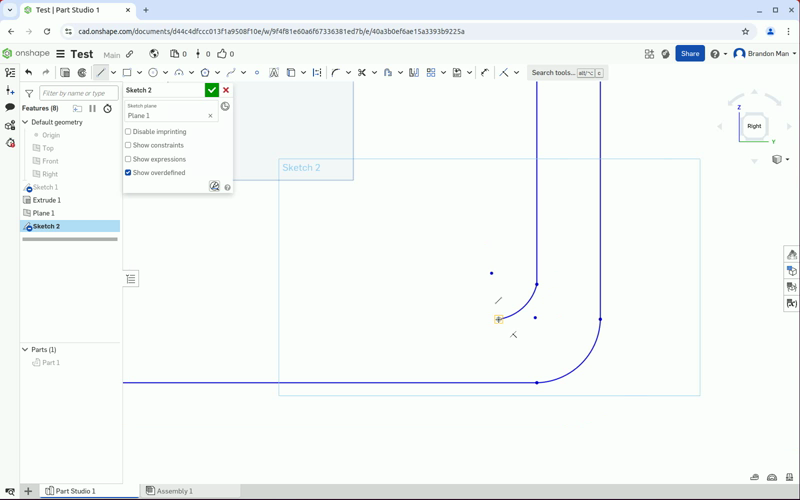
scroll(-6)
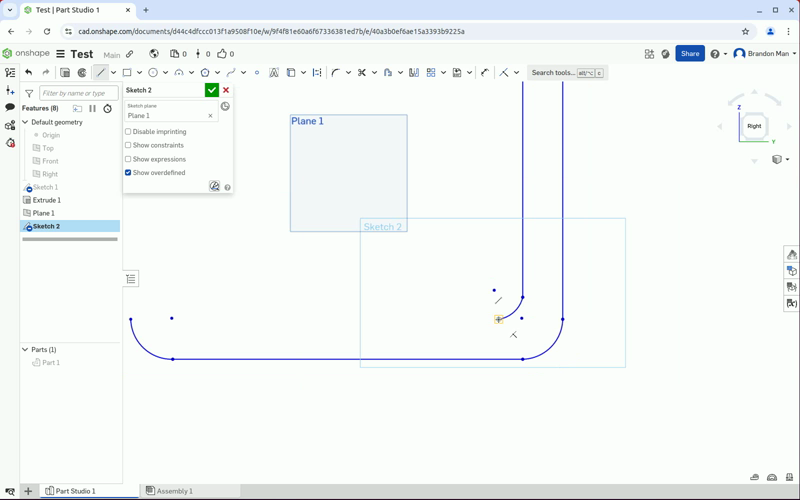
scroll(-6)
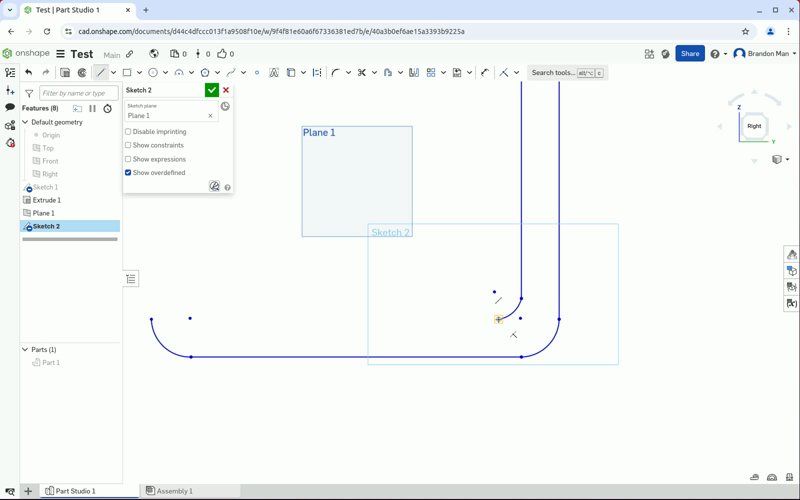
scroll(-6)
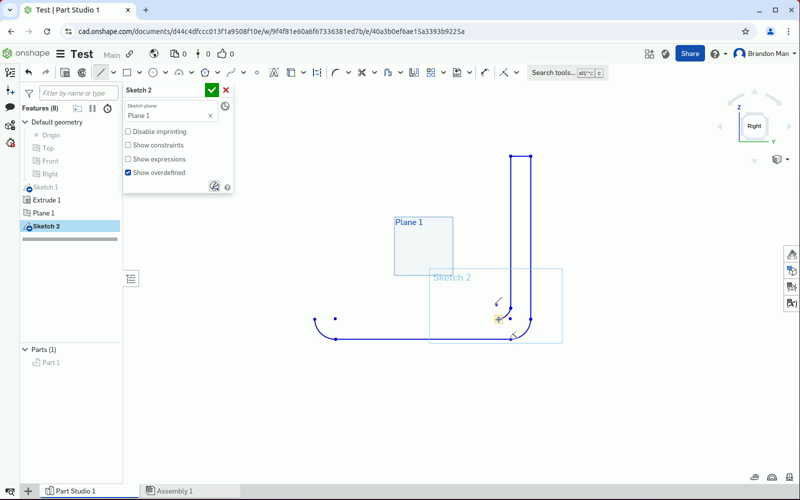
scroll(-6)
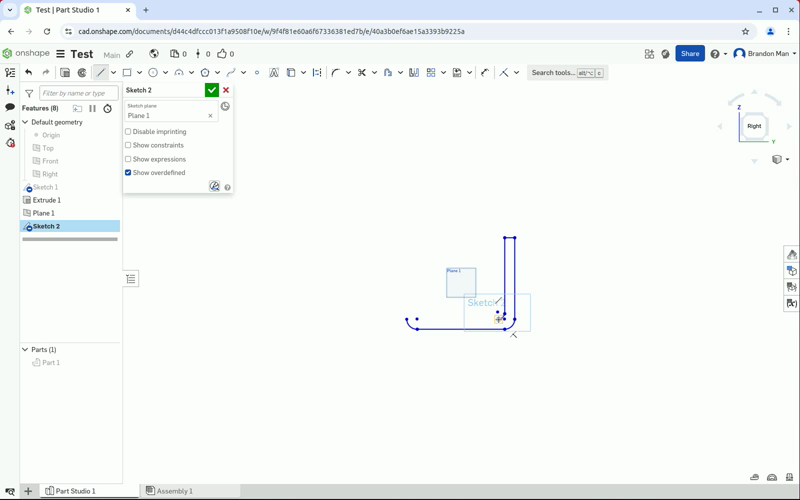
key_down(shift)
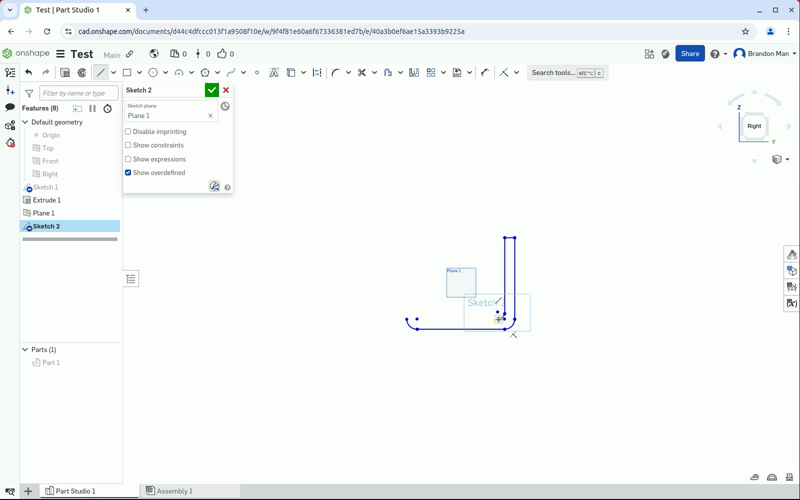
mouse_move(422, 319)
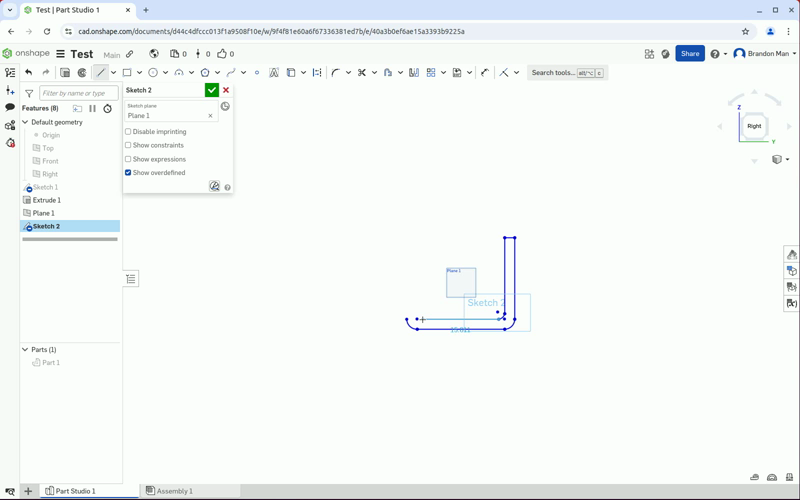
click(422, 319)
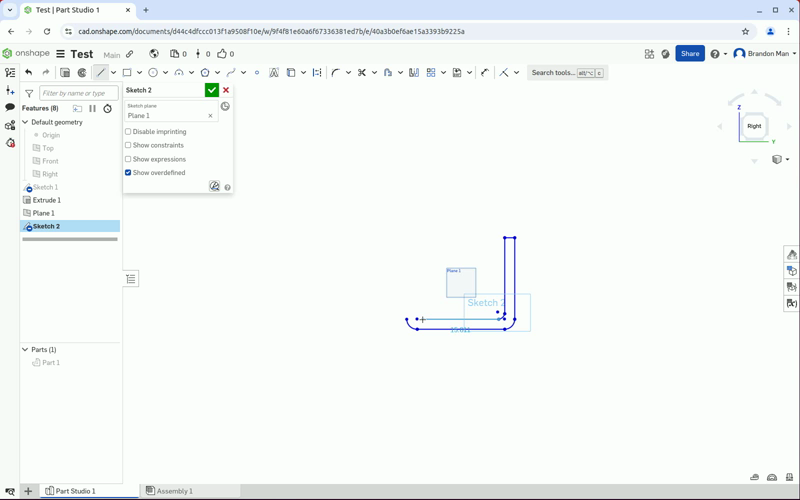
key_up(shift)
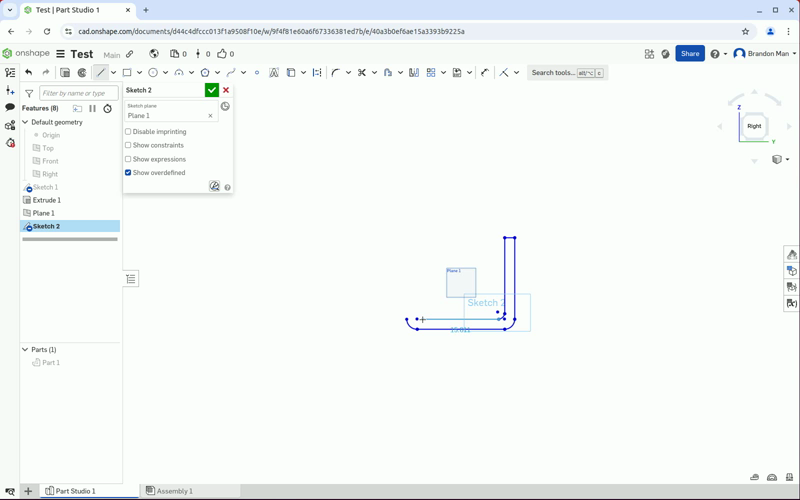
key(esc)
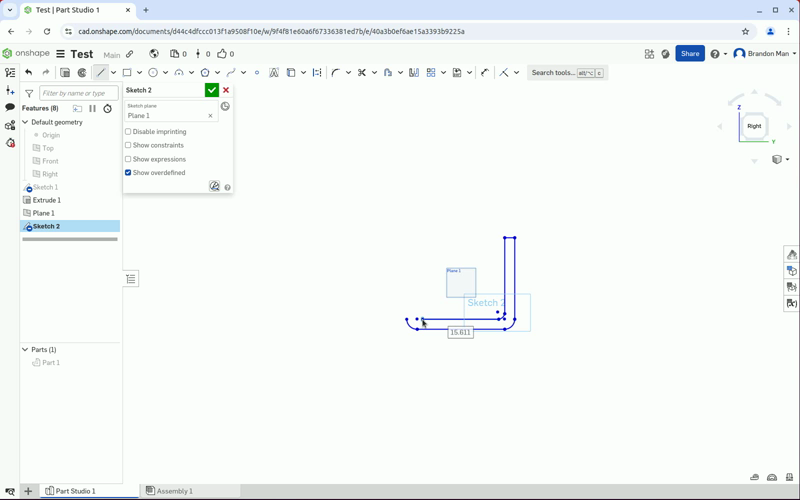
key(a)
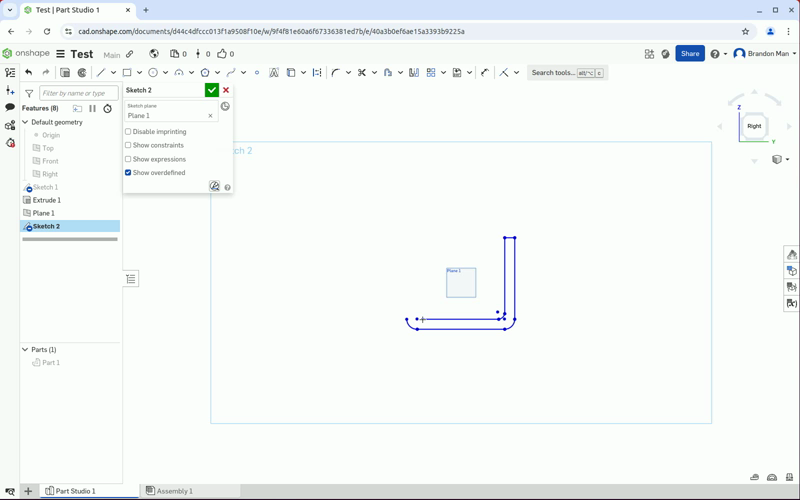
mouse_move(422, 319)
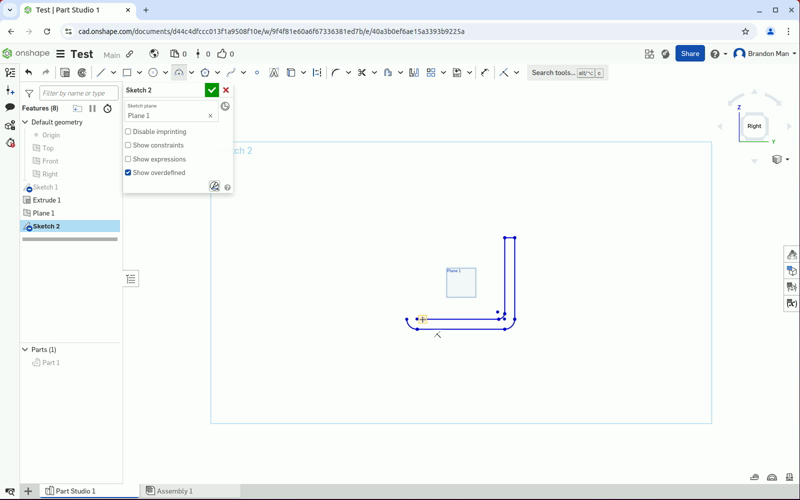
click(422, 319)
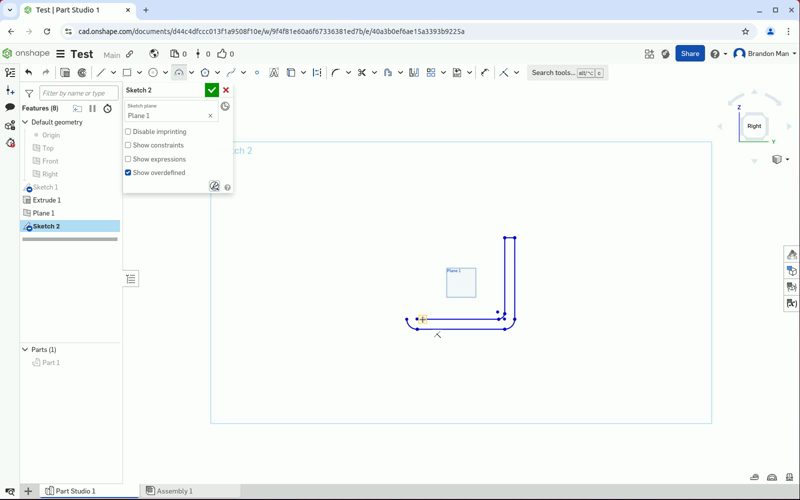
key_down(shift)
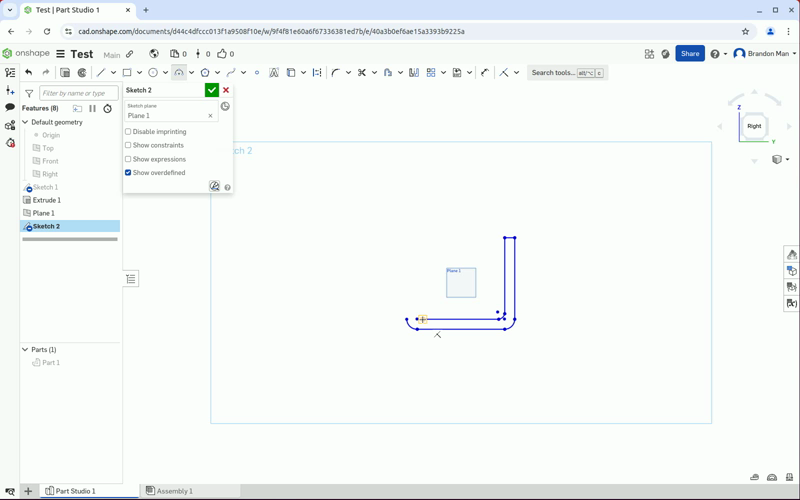
mouse_move(417, 313)
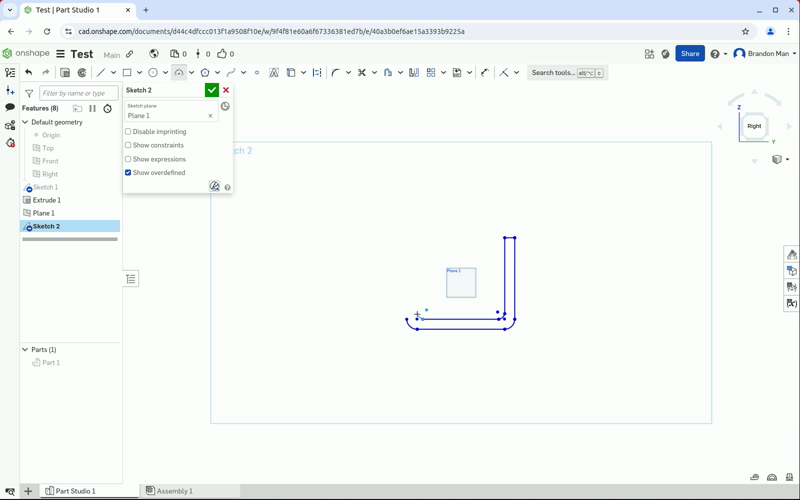
click(417, 313)
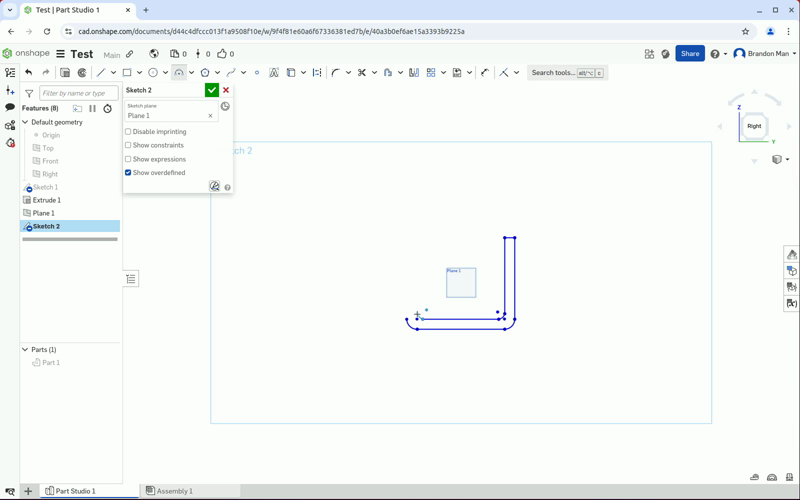
mouse_move(418, 317)
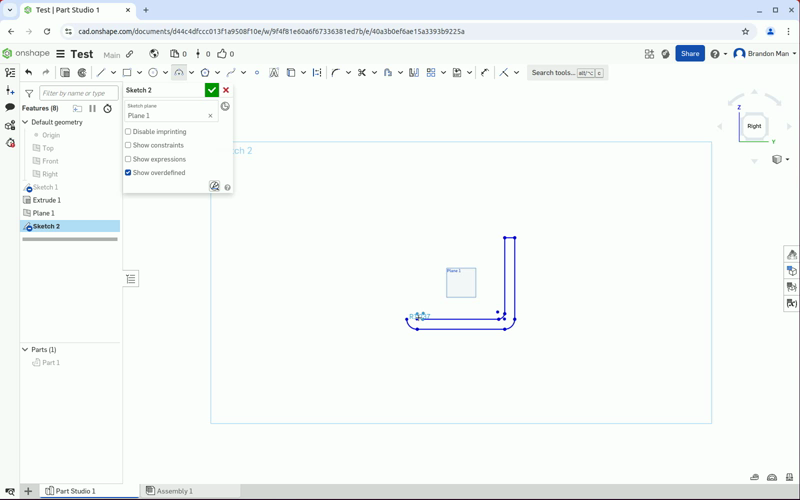
scroll(6)
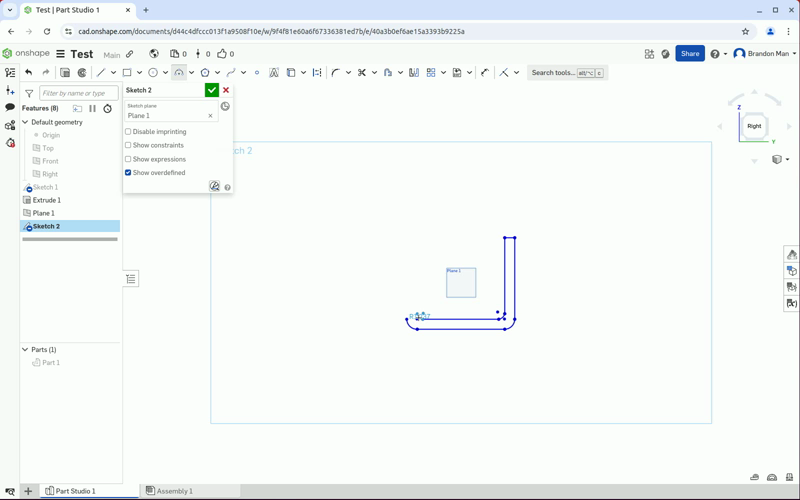
scroll(6)
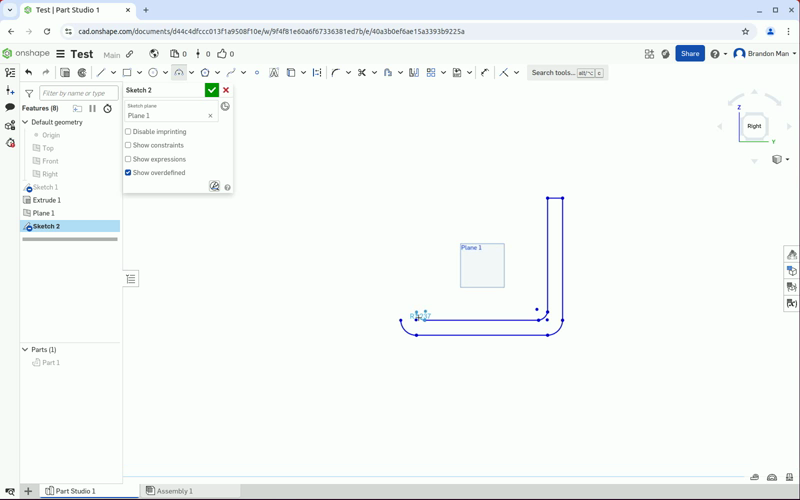
scroll(6)
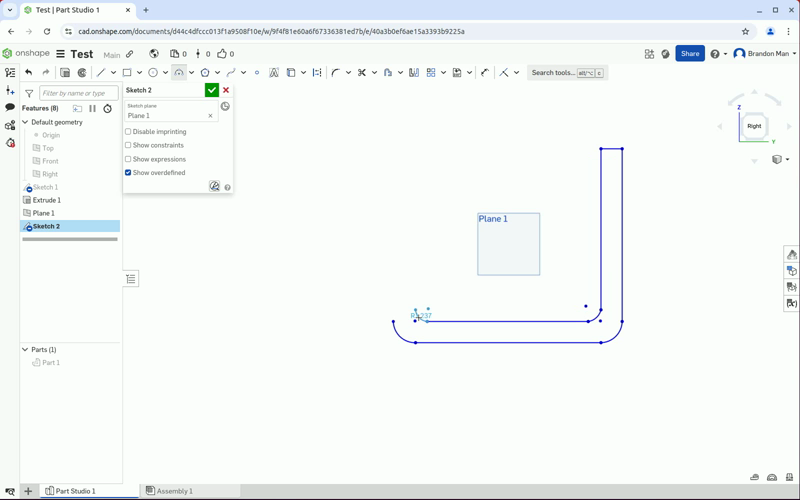
scroll(6)
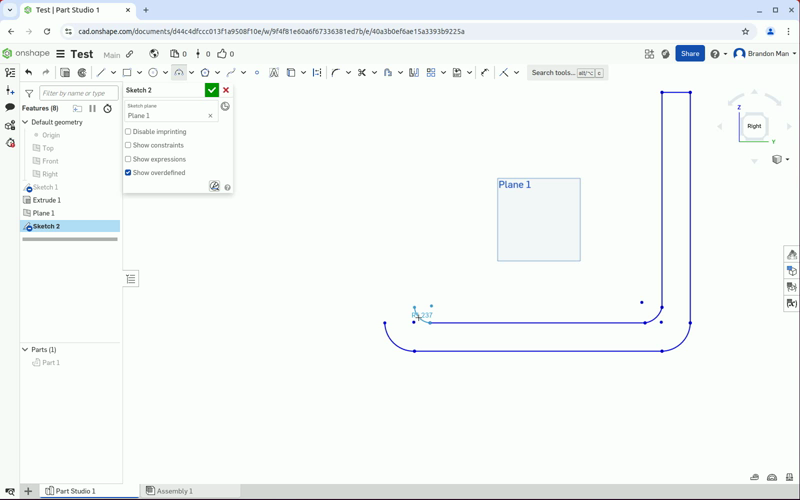
scroll(6)
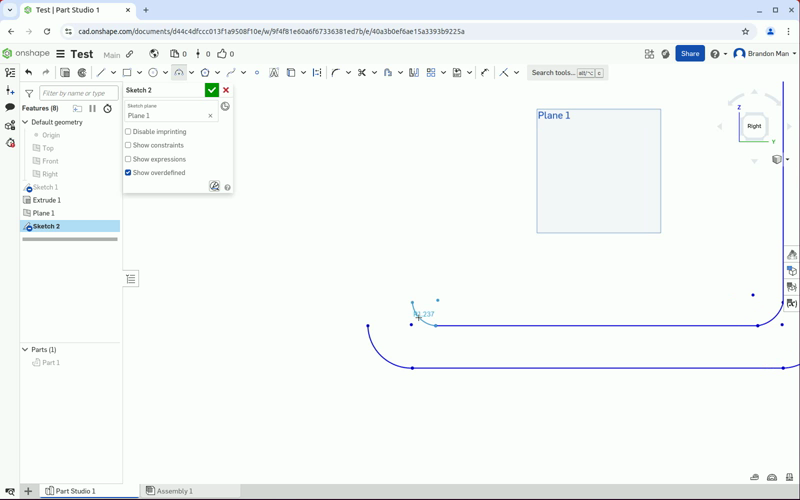
scroll(6)
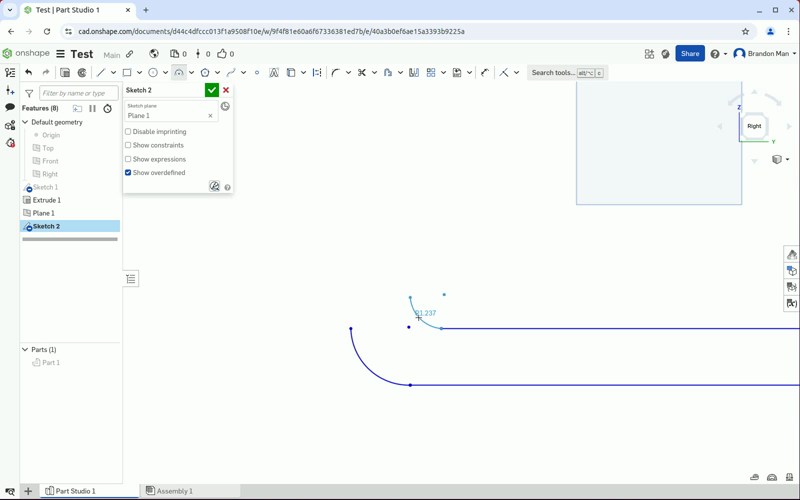
scroll(6)
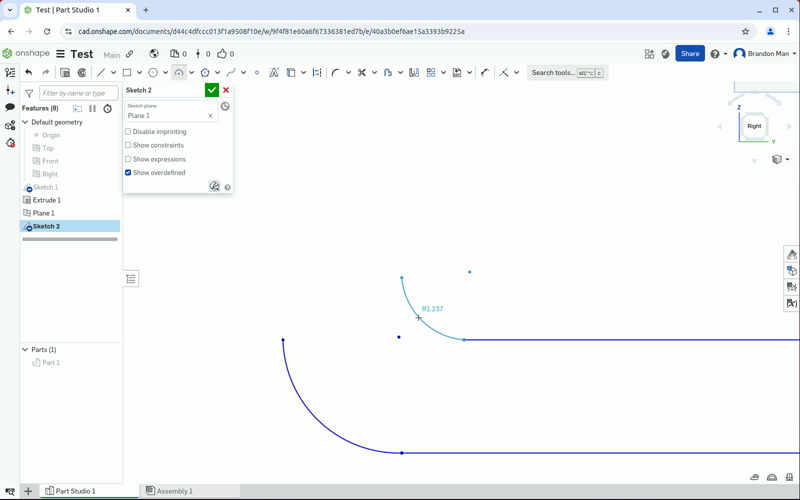
click(418, 317)
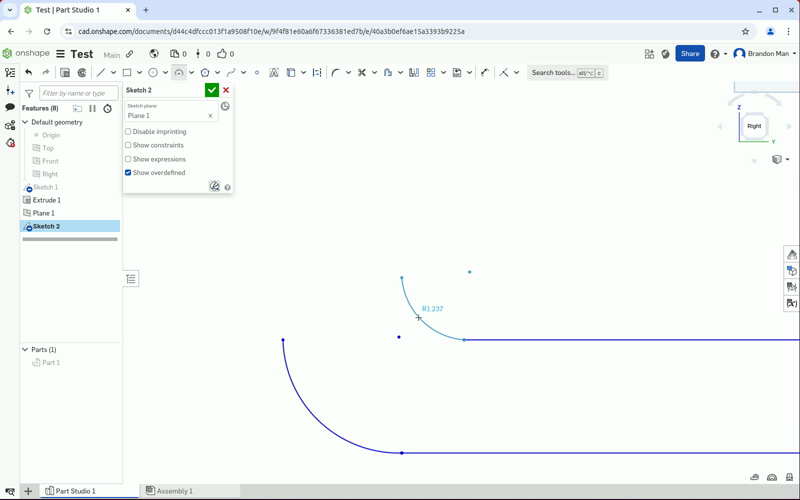
scroll(-6)
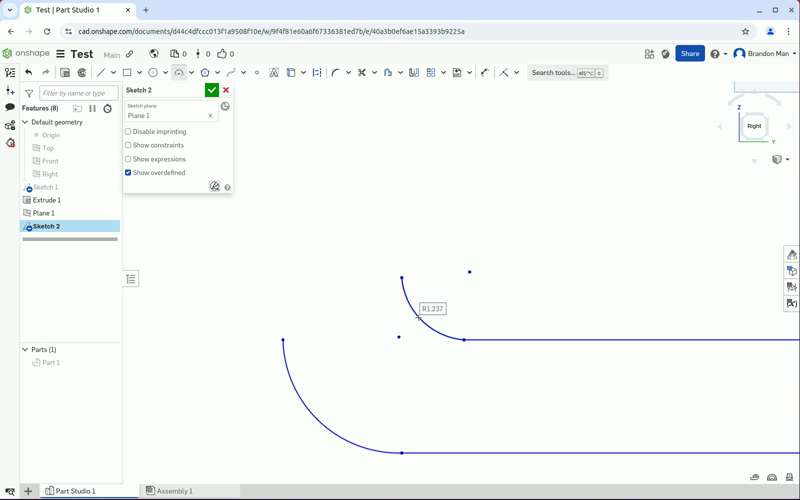
scroll(-6)
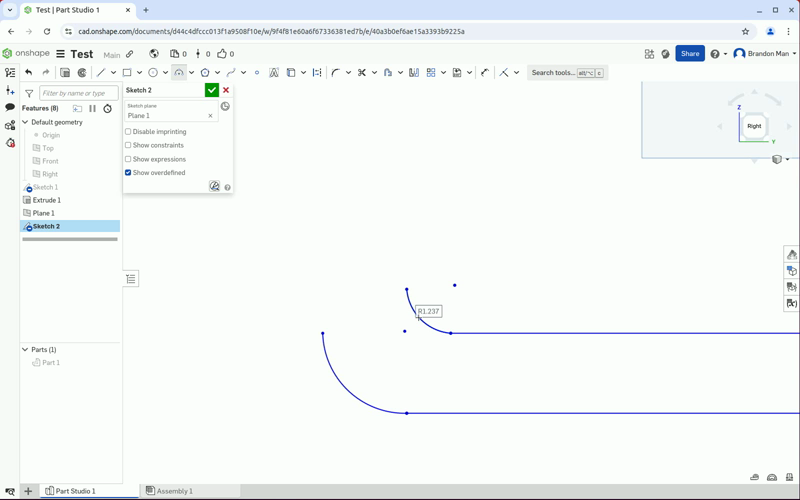
scroll(-6)
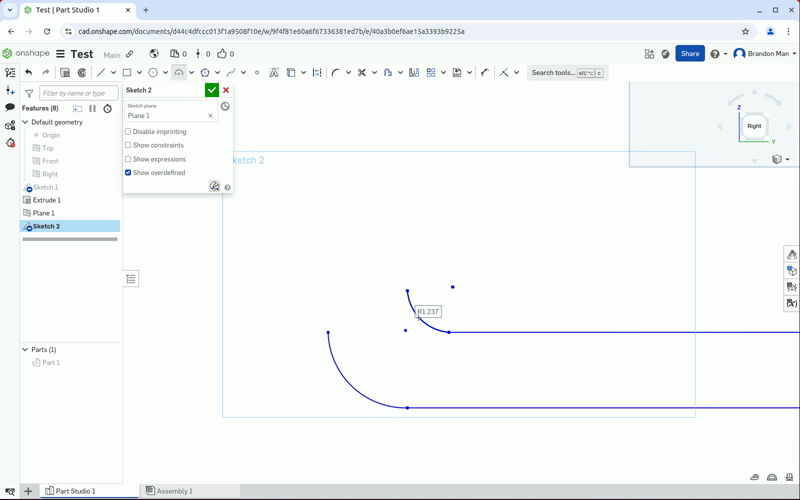
scroll(-6)
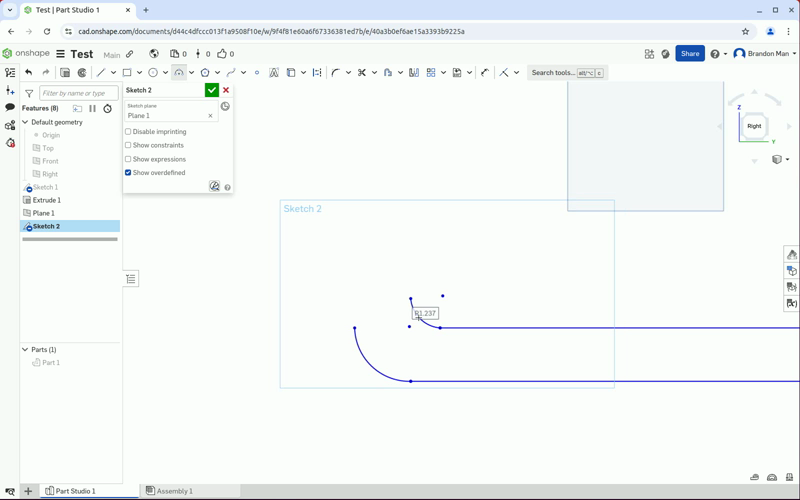
scroll(-6)
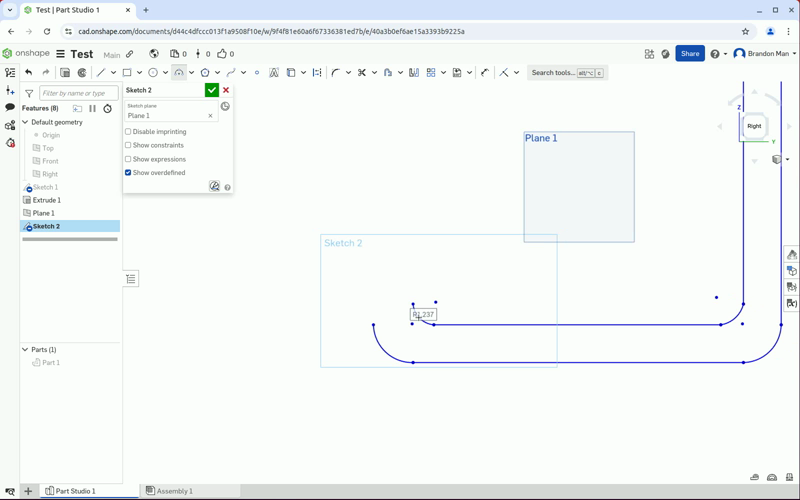
scroll(-6)
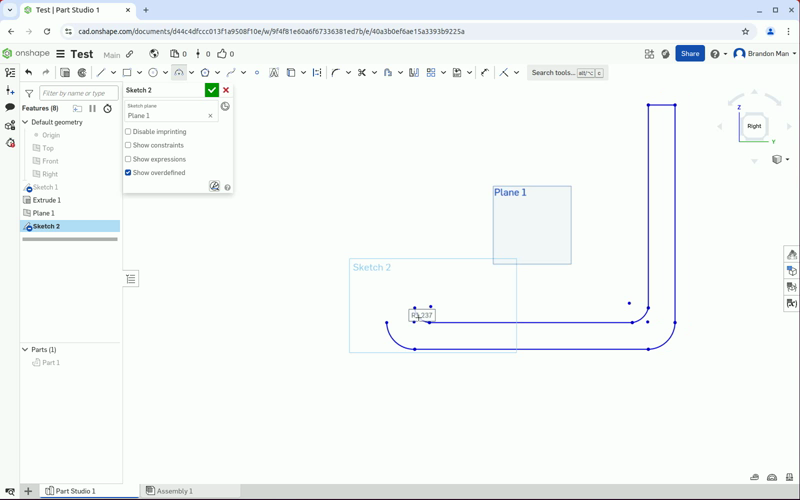
scroll(-6)
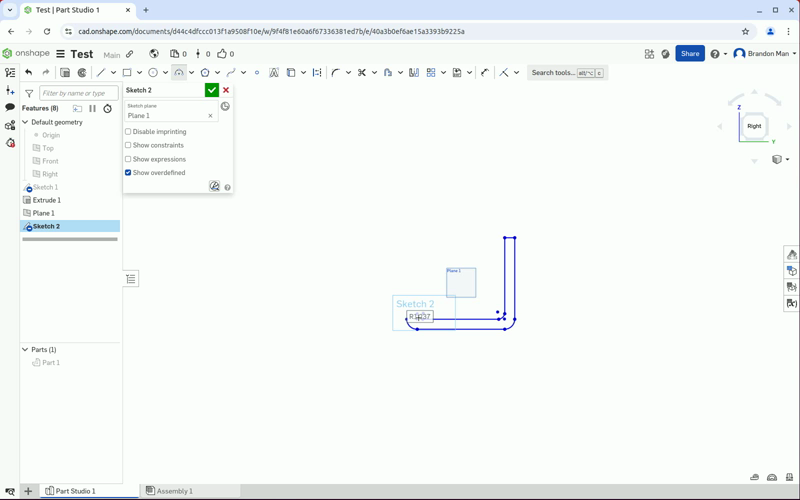
key_up(shift)
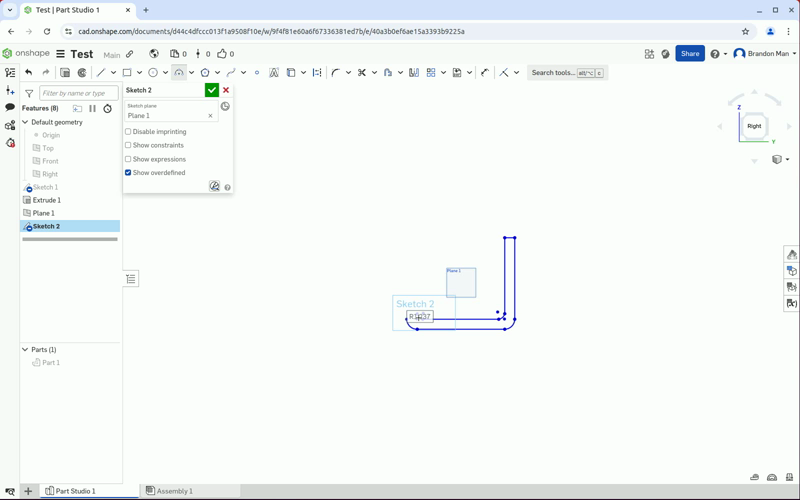
key(esc)
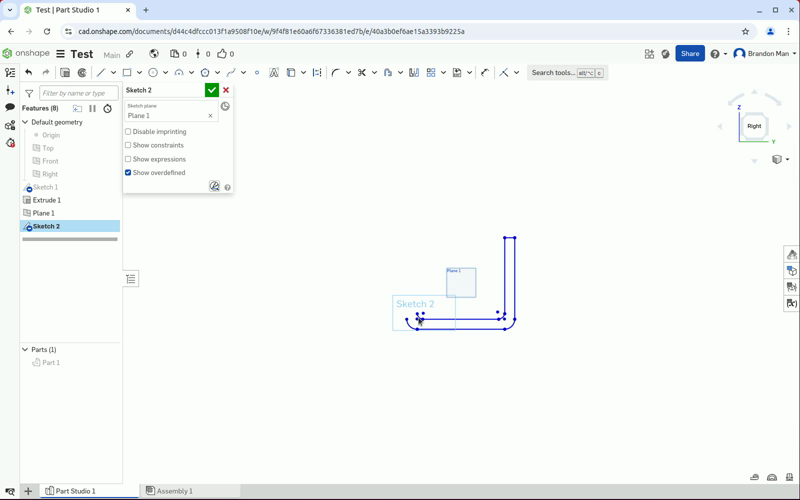
key(l)
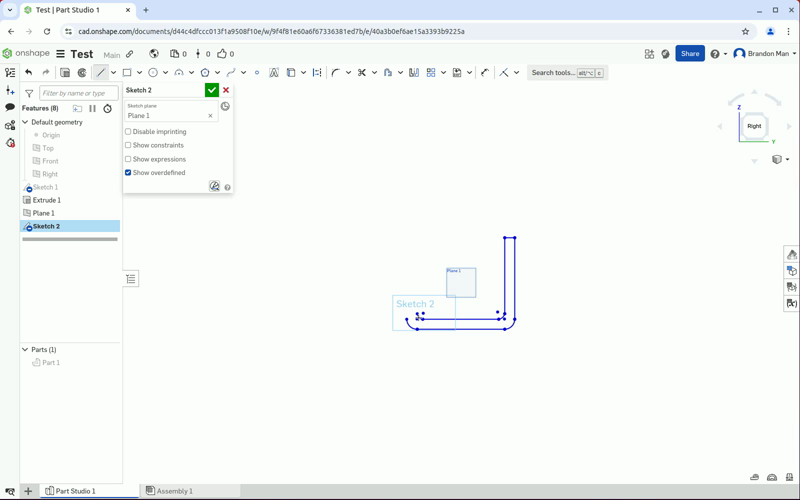
mouse_move(417, 313)
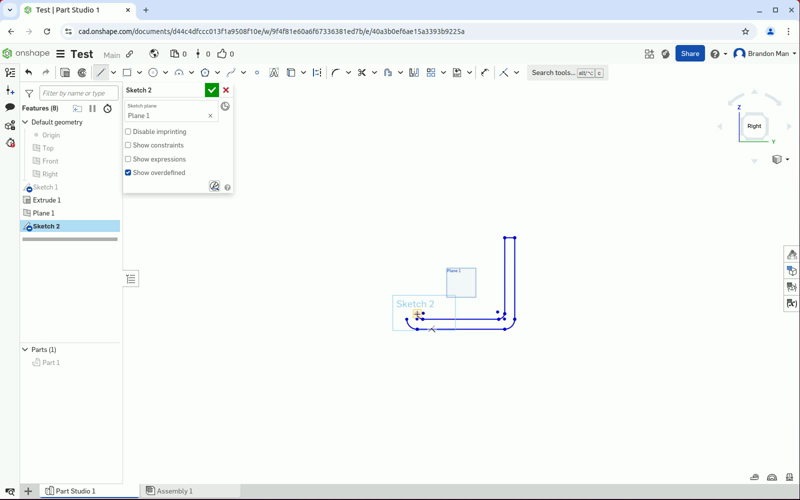
scroll(6)
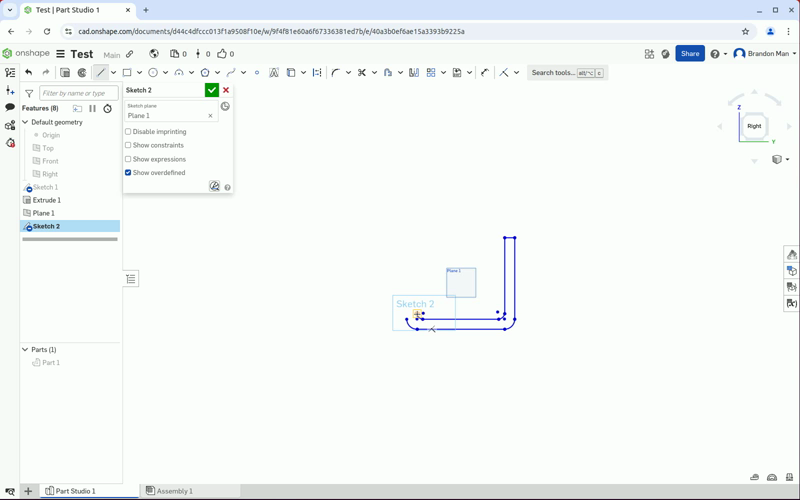
scroll(6)
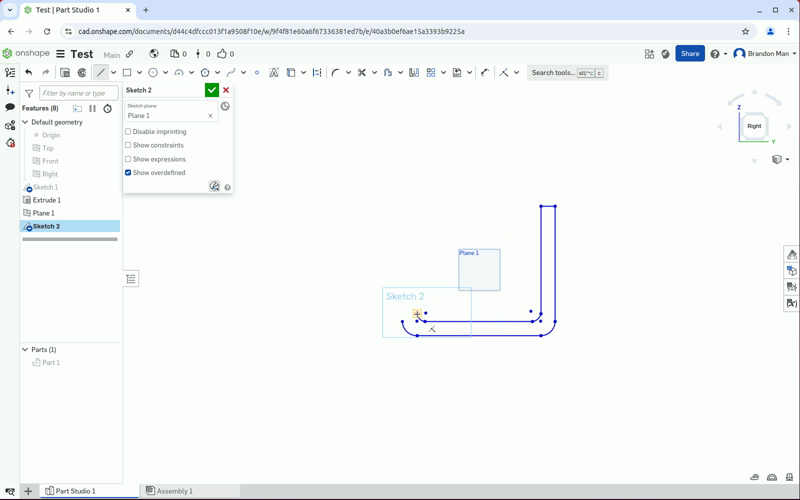
scroll(6)
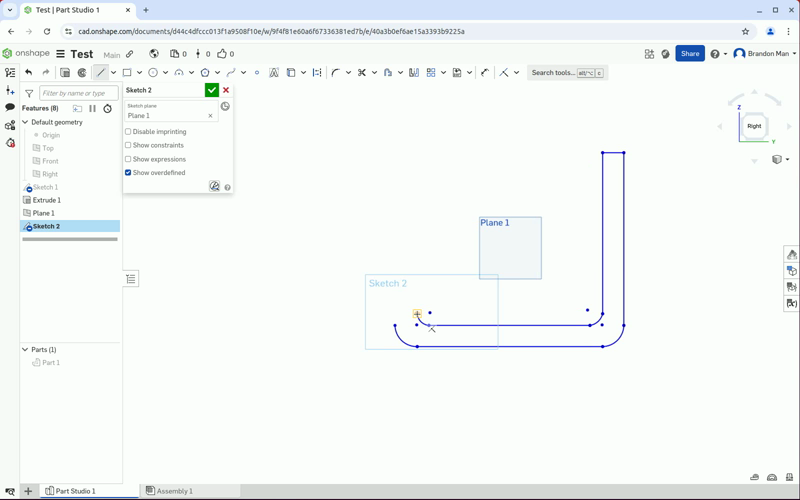
scroll(6)
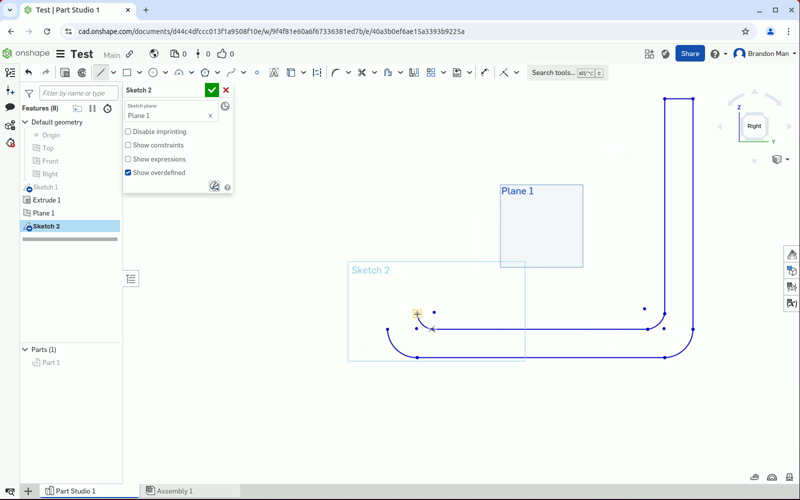
scroll(6)
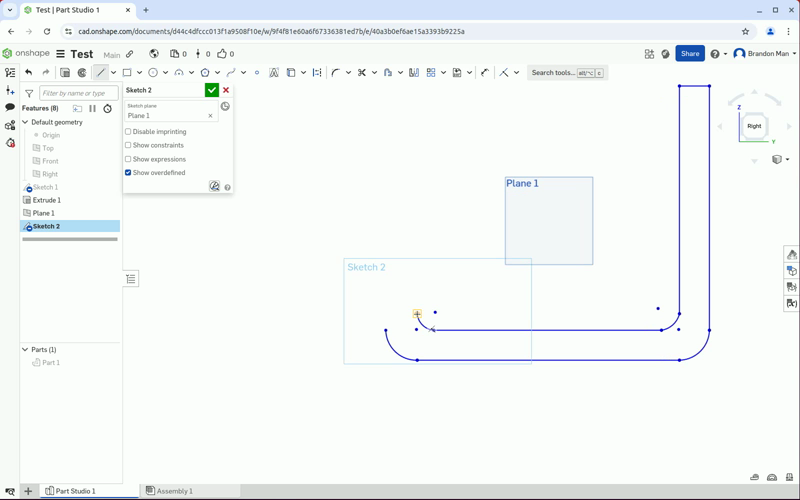
scroll(6)
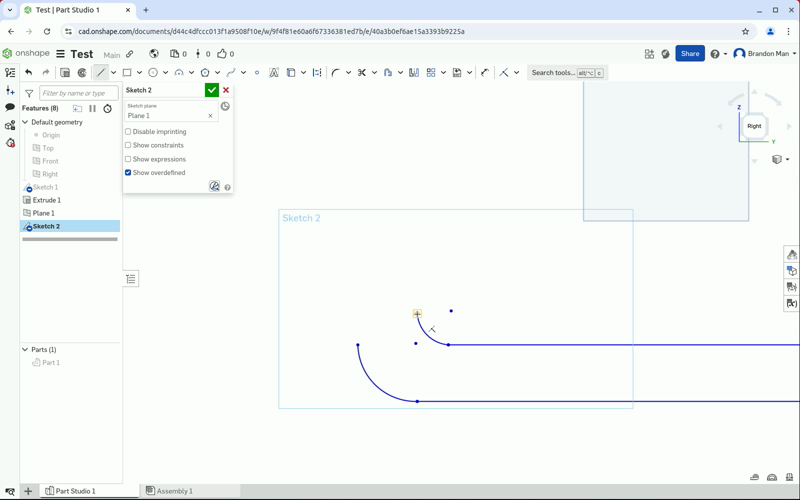
scroll(6)
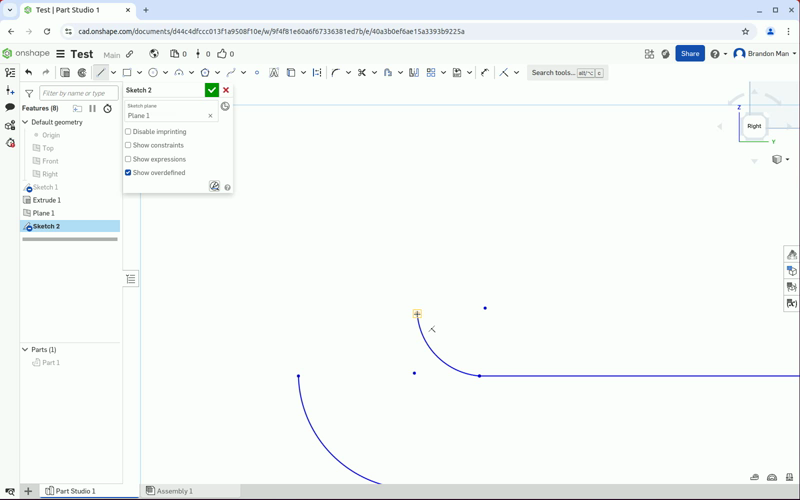
click(417, 313)
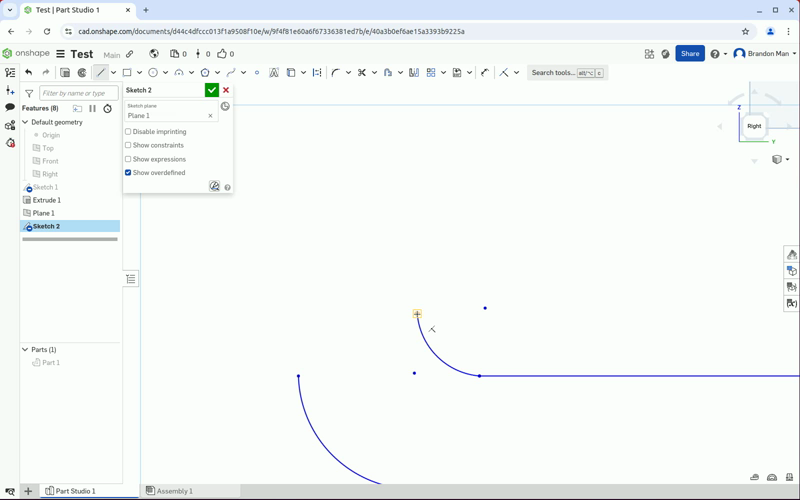
scroll(-6)
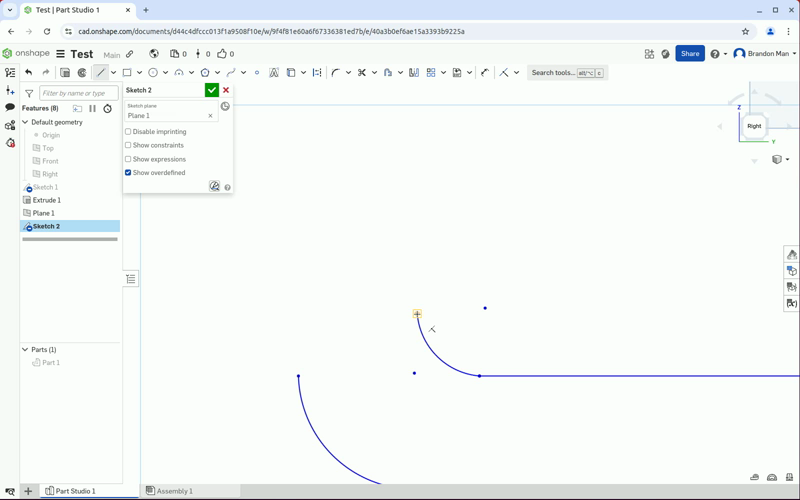
scroll(-6)
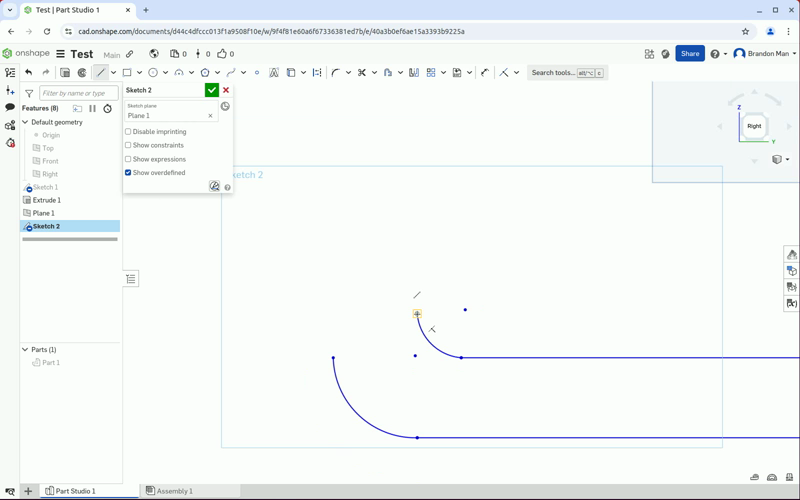
scroll(-6)
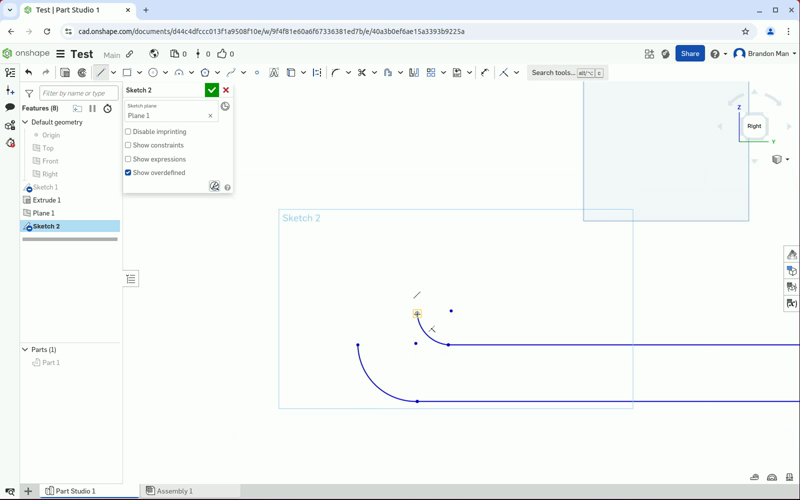
scroll(-6)
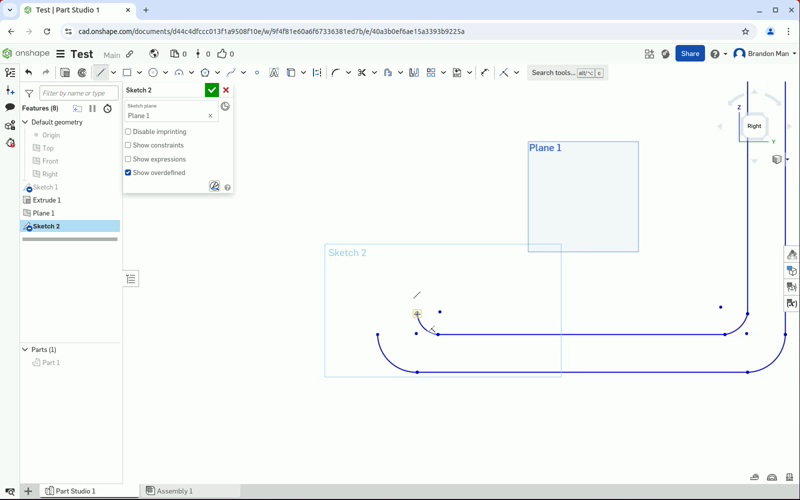
scroll(-6)
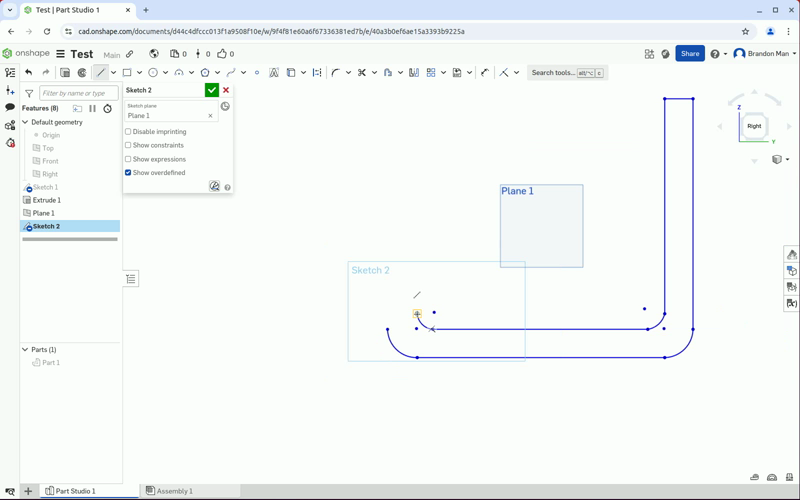
scroll(-6)
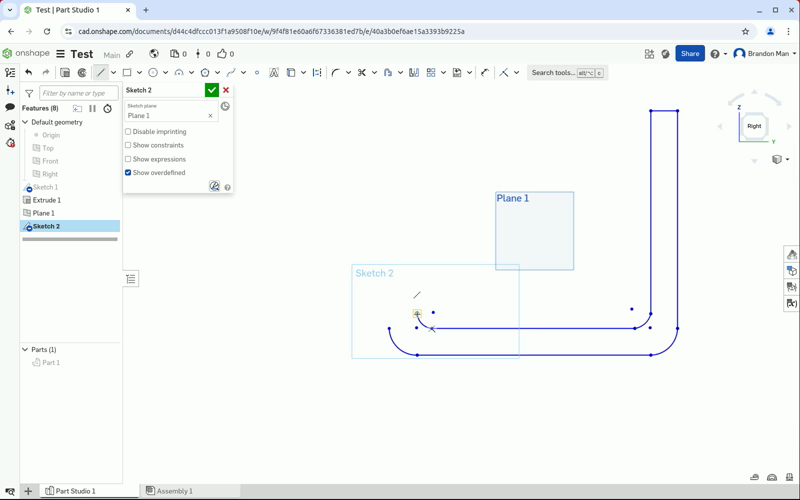
scroll(-6)
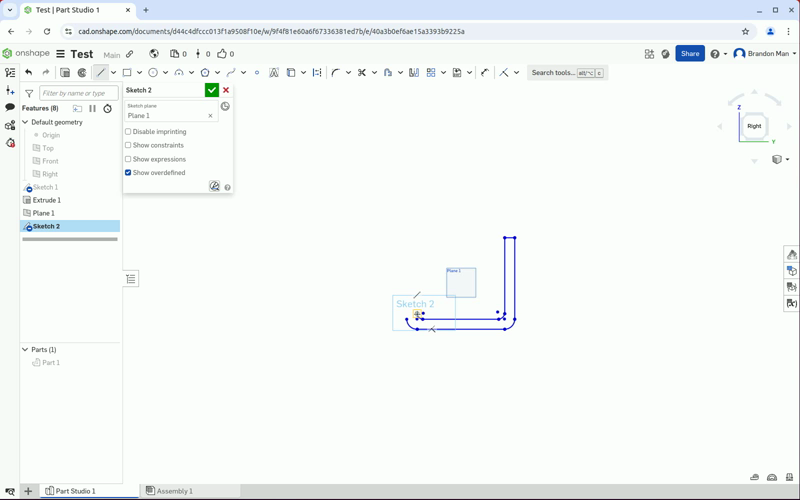
key_down(shift)
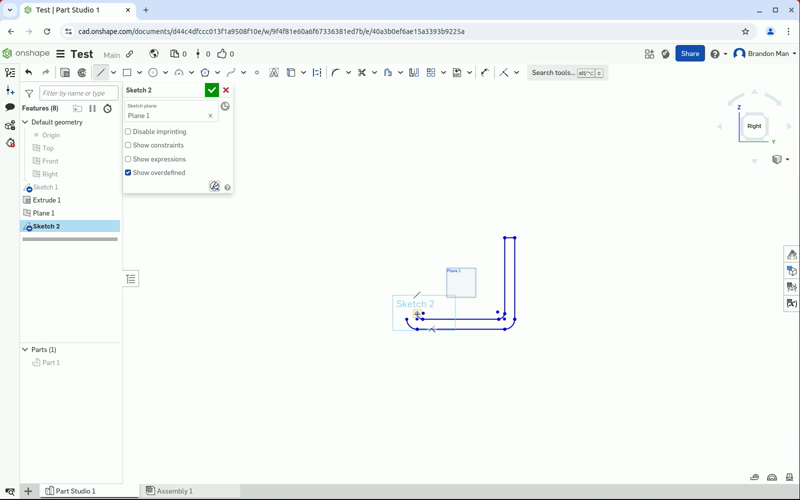
mouse_move(417, 237)
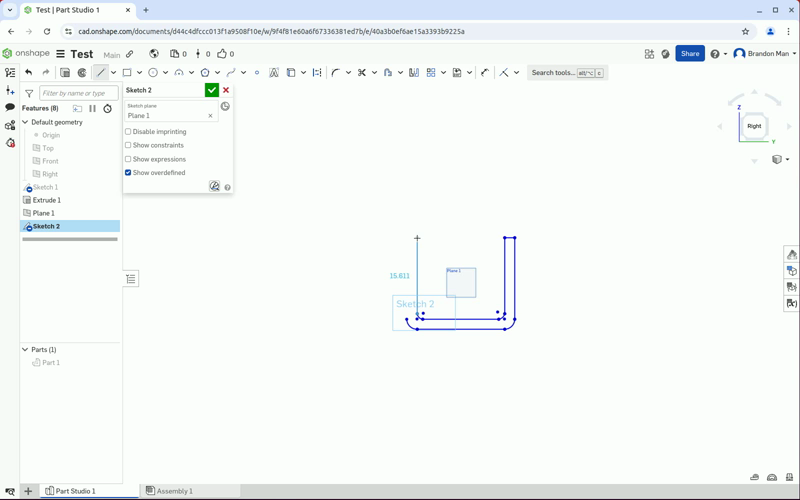
click(417, 237)
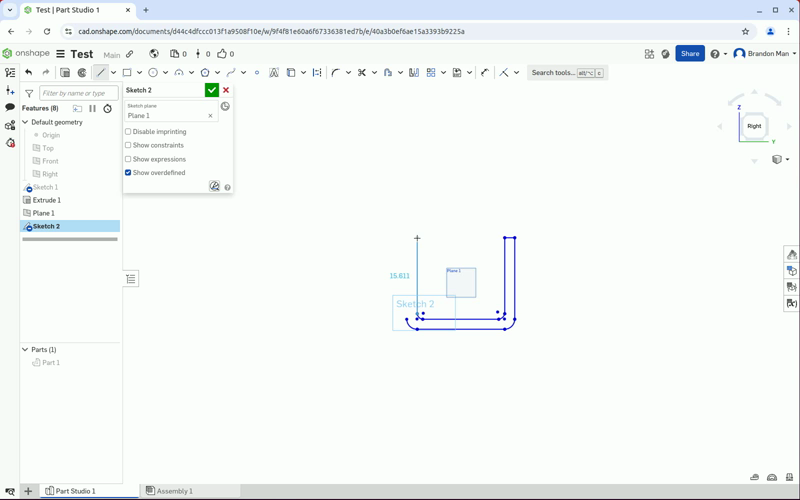
key_up(shift)
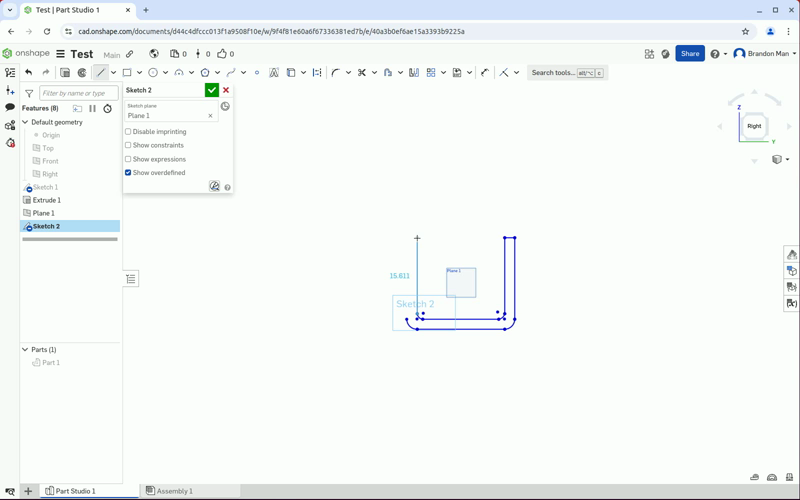
key_down(shift)
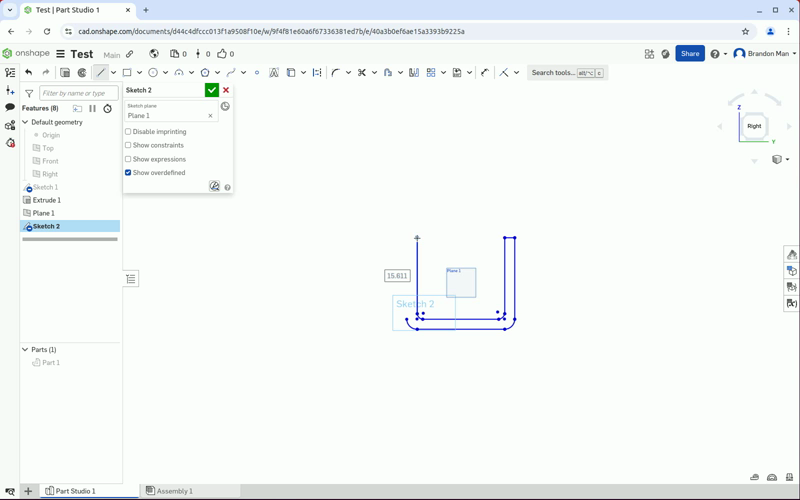
mouse_move(447, 237)
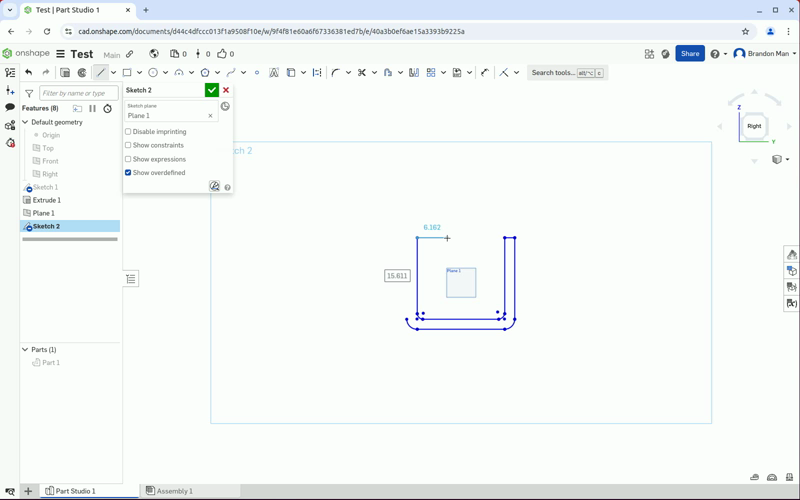
mouse_move(406, 237)
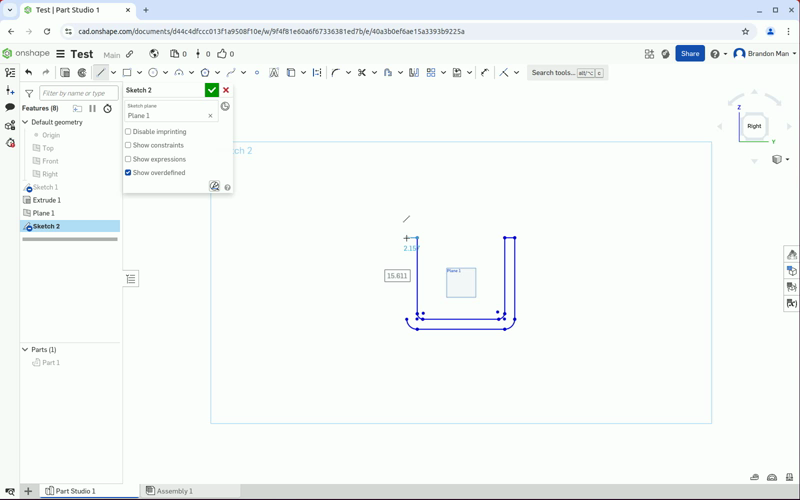
click(406, 237)
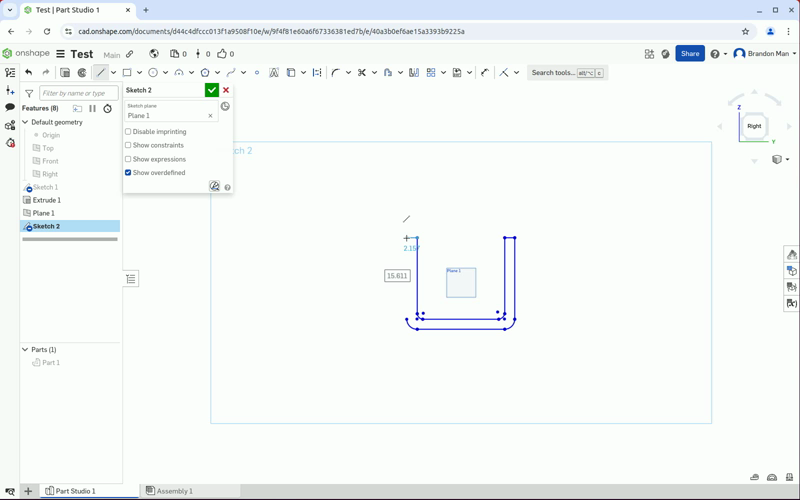
key_up(shift)
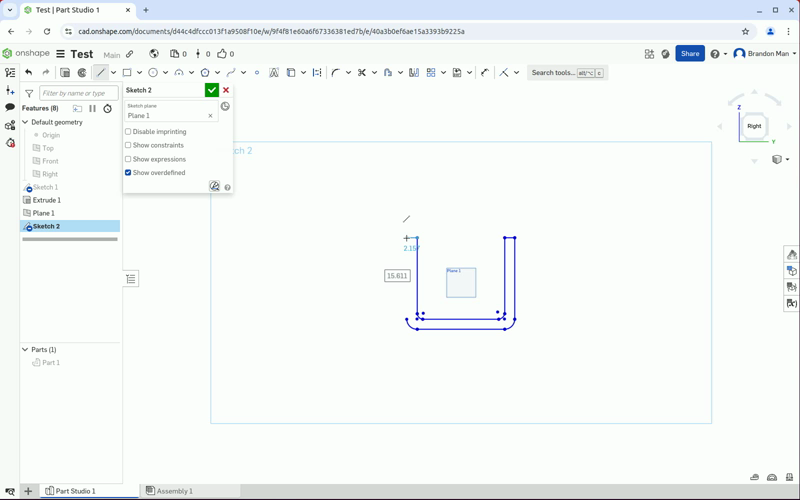
key_down(shift)
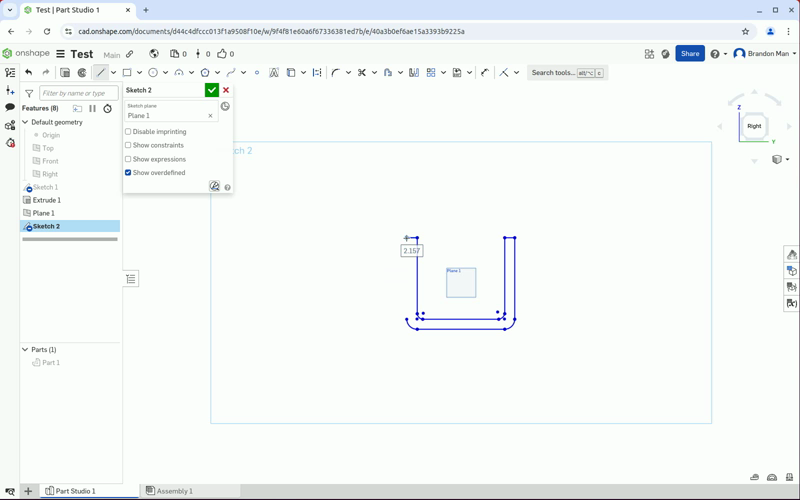
mouse_move(406, 319)
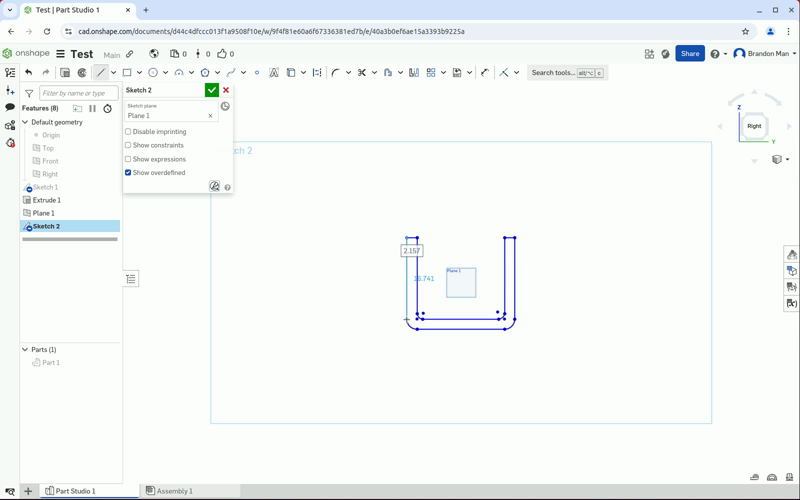
key_up(shift)
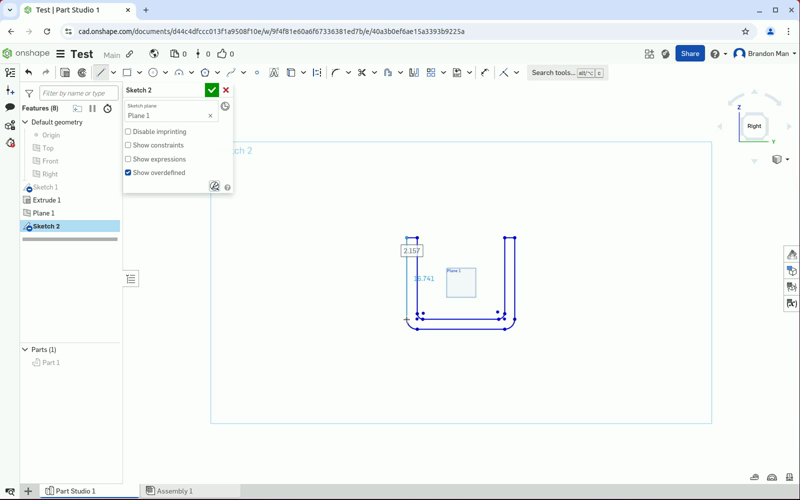
click(406, 319)
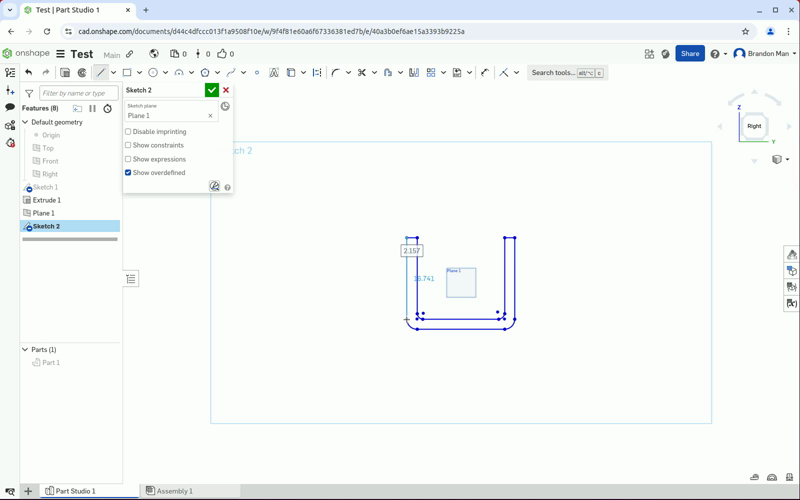
key(esc)
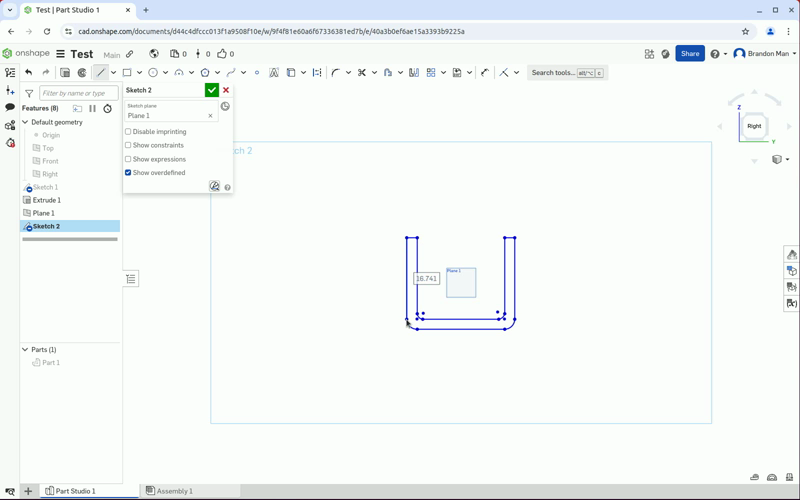
mouse_move(510, 279)
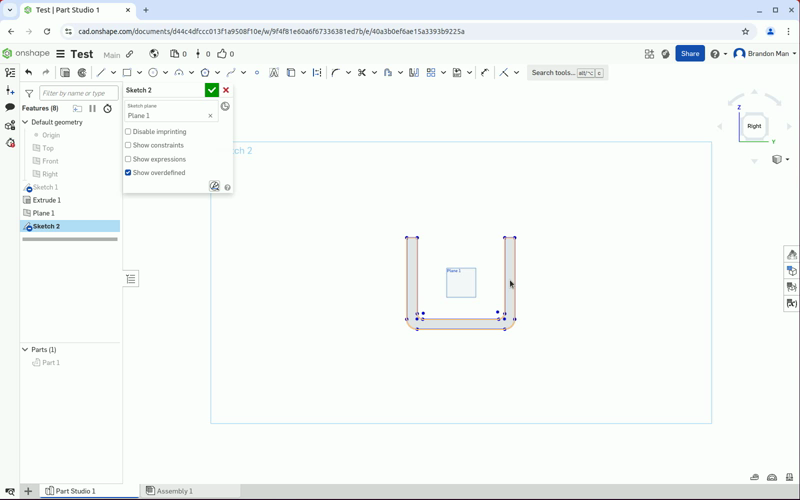
click(510, 279)
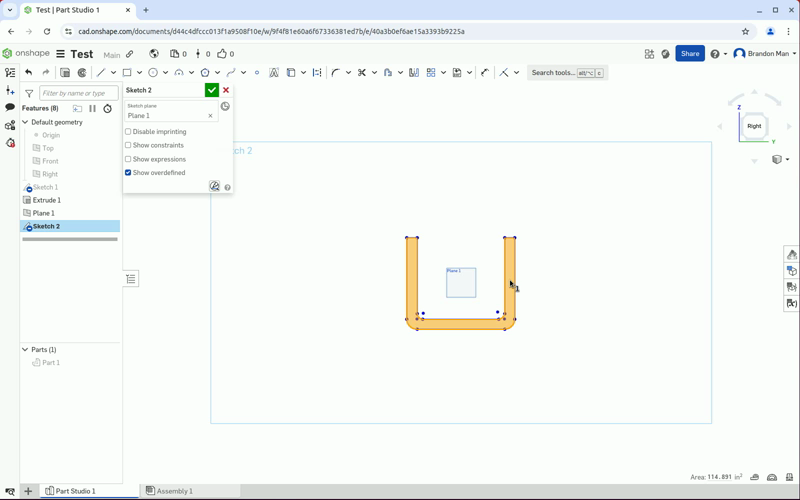
mouse_move(73, 352)
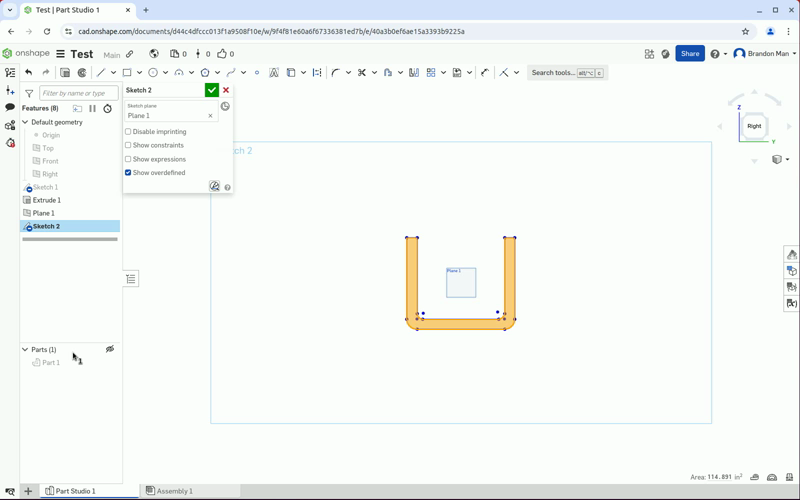
key(shift+y)
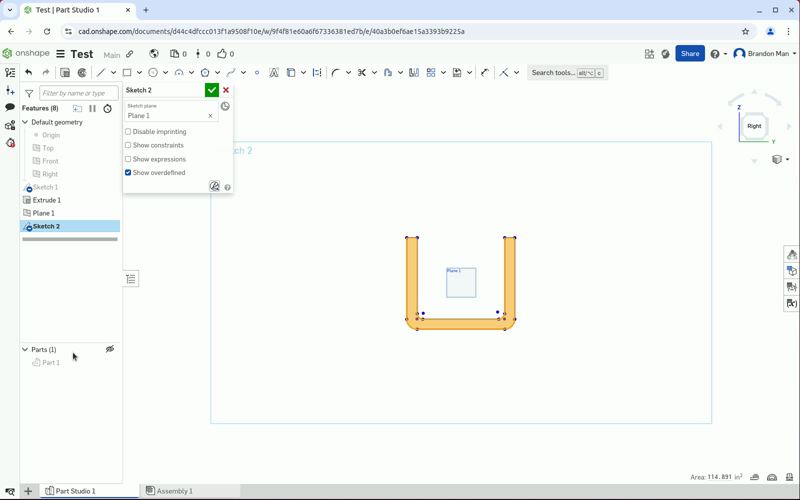
key(shift+e)
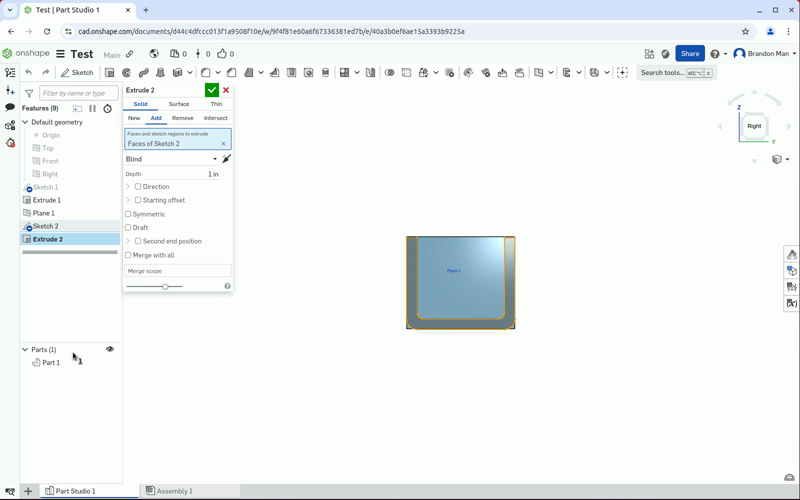
mouse_move(143, 106)
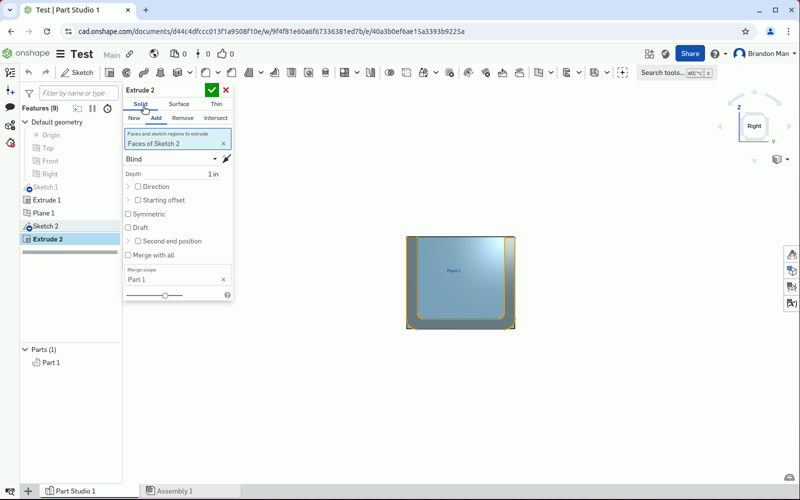
click(143, 106)
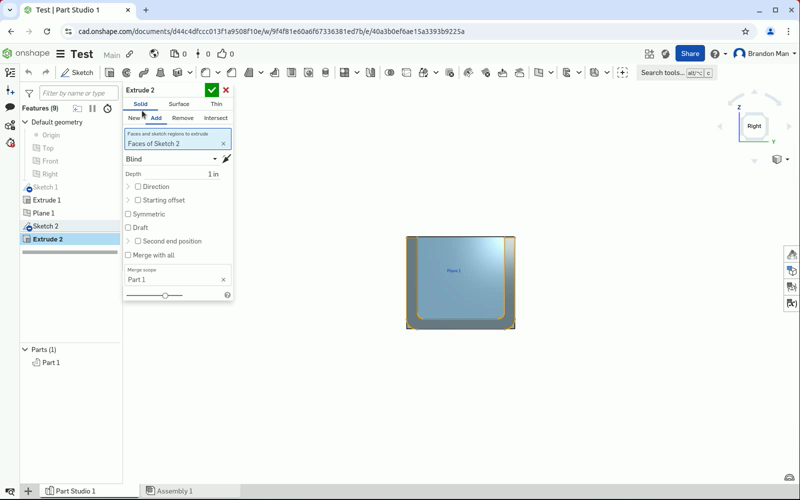
mouse_move(137, 120)
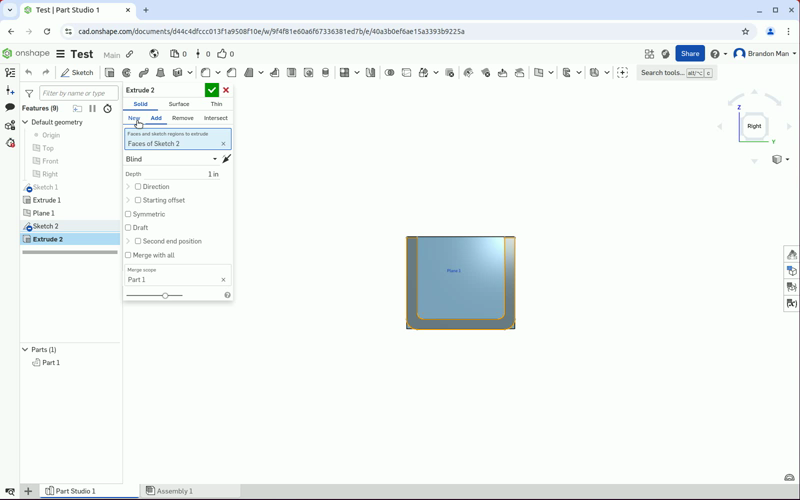
click(137, 120)
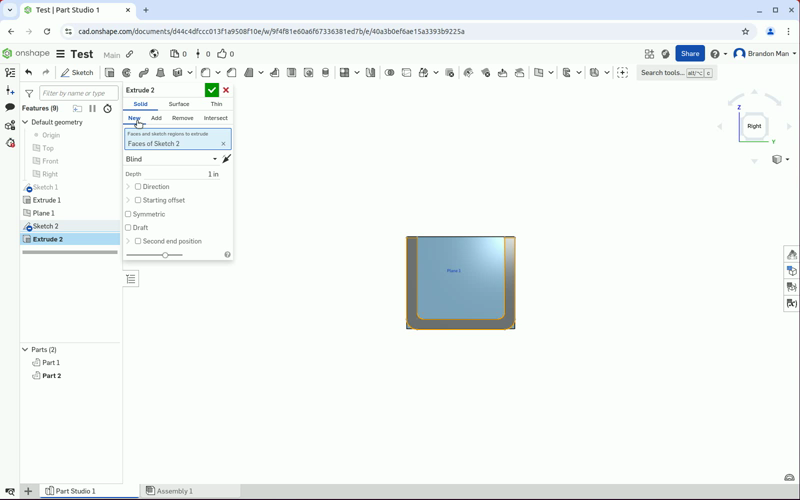
key(tab, 4)
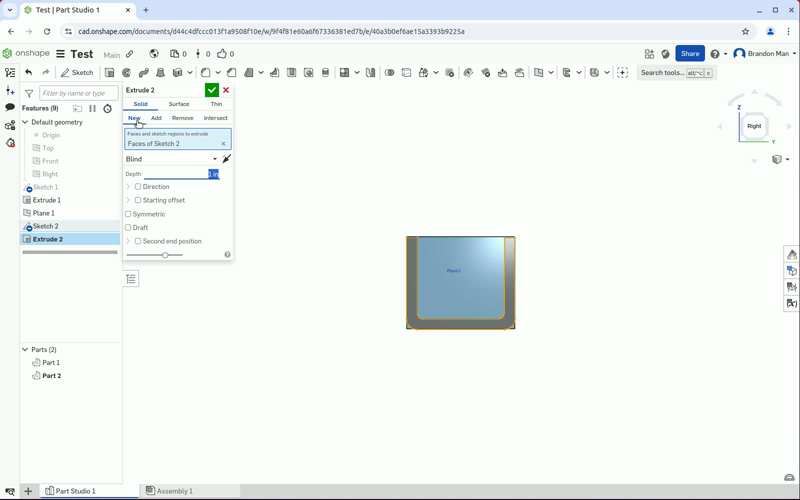
text(20.942)
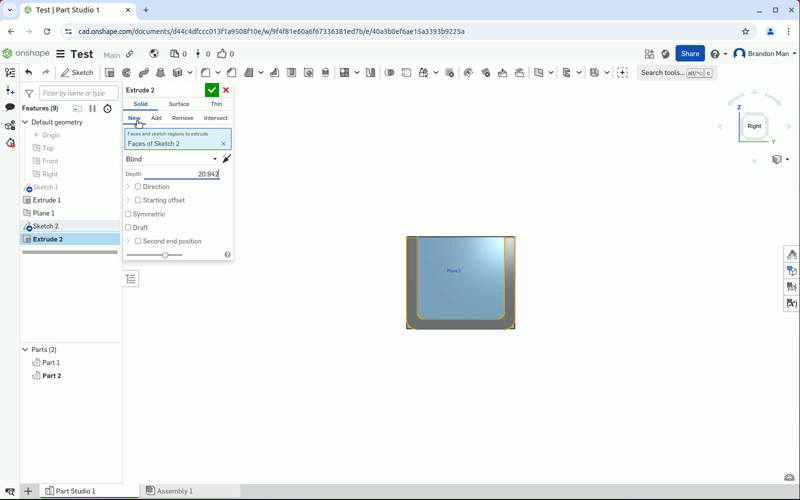
key(enter)
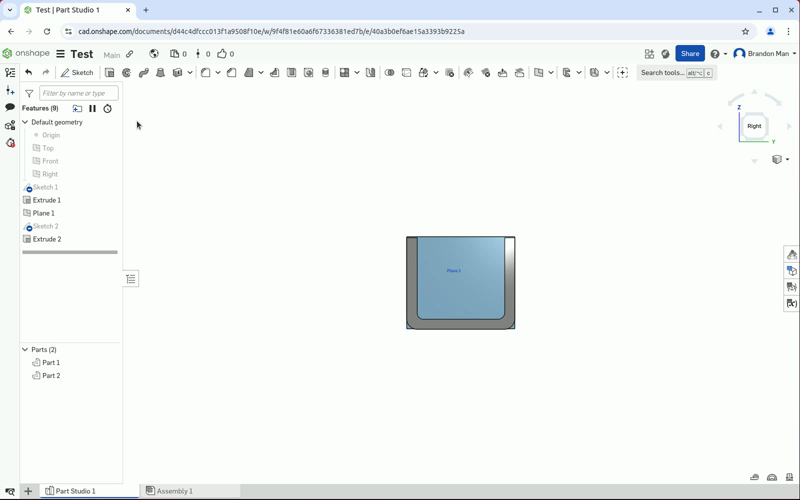
key(shift+h)
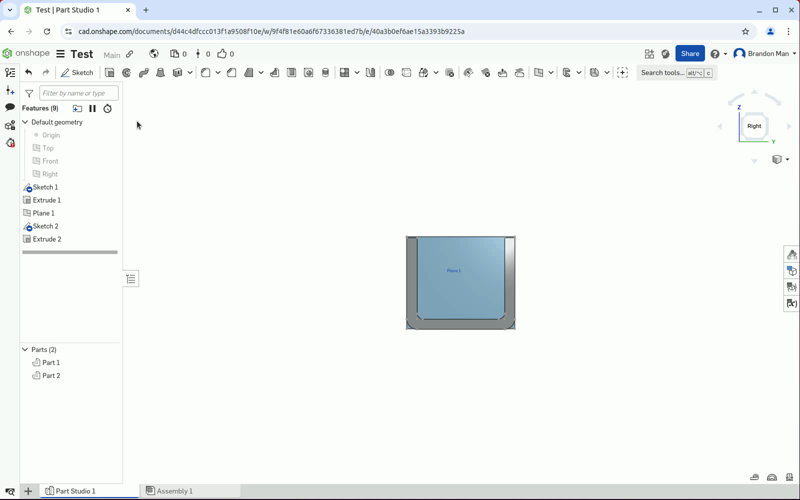
key(shift+h)
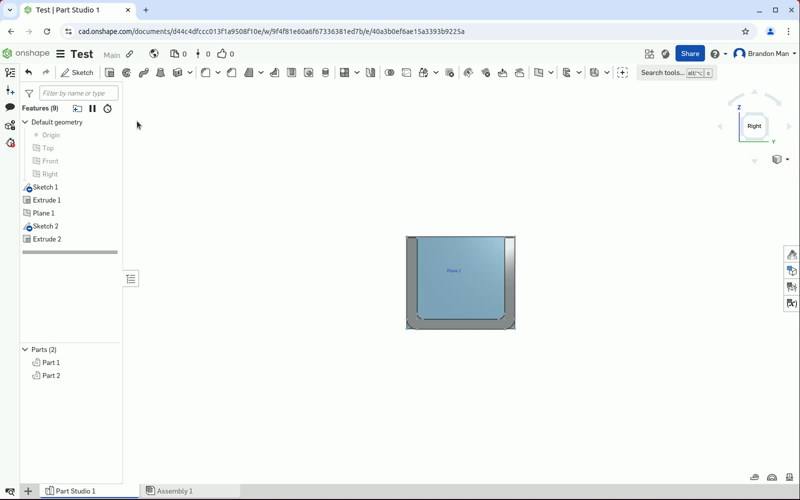
key(shift+7)
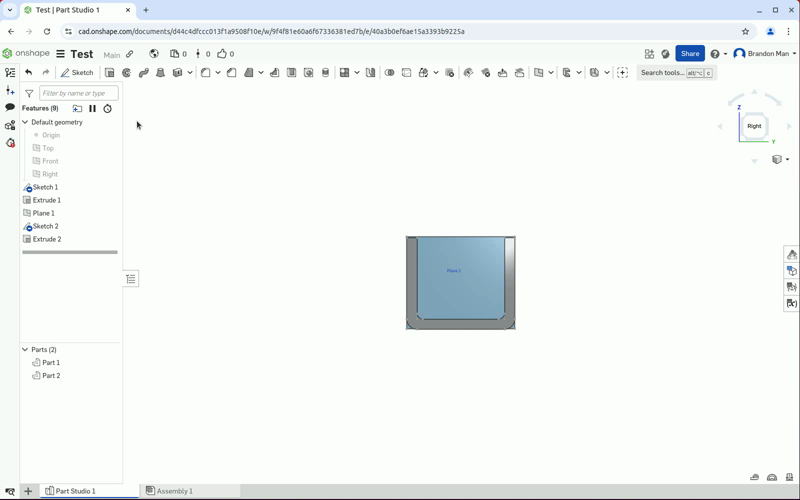
key(right, 2)
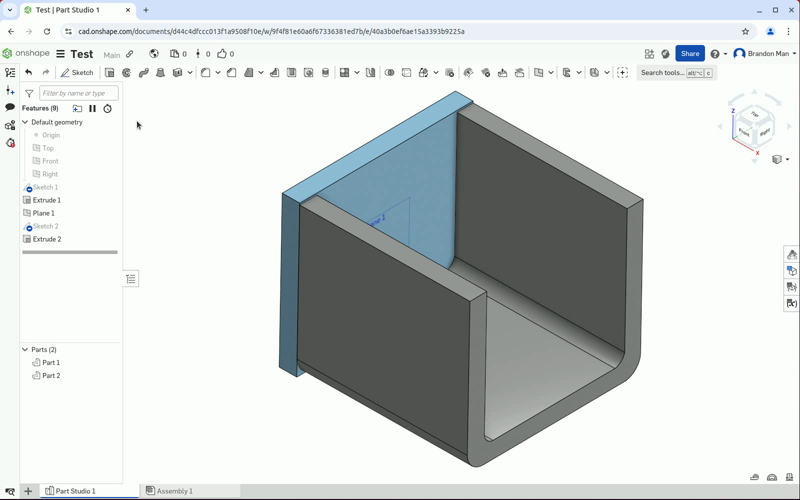
key(down, 2)
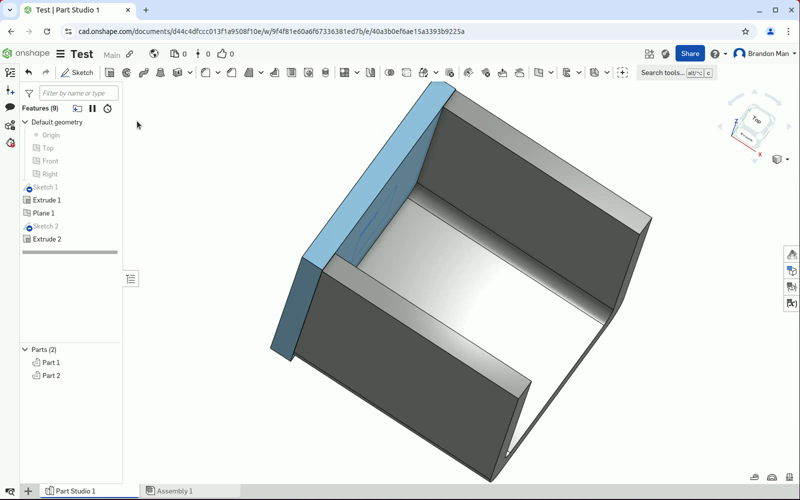
key(up, 2)
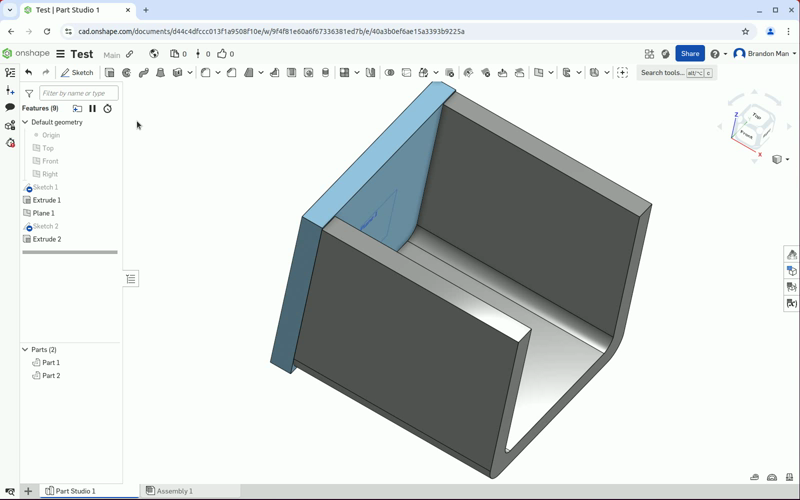
key(left, 2)
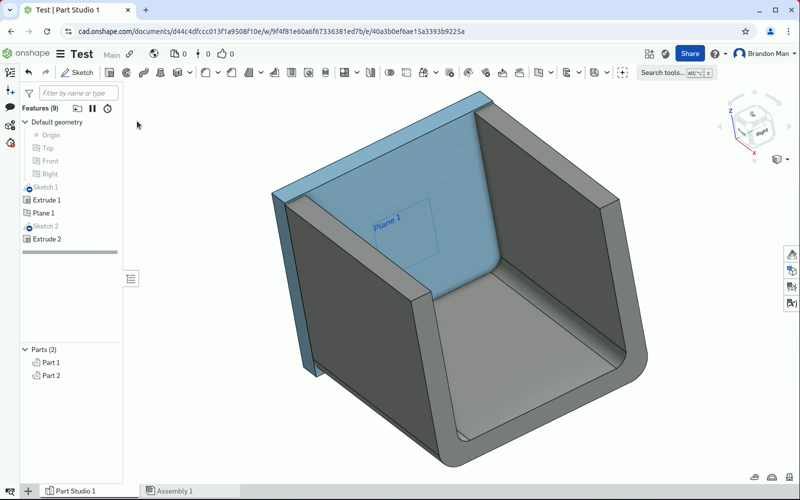
mouse_move(73, 189)
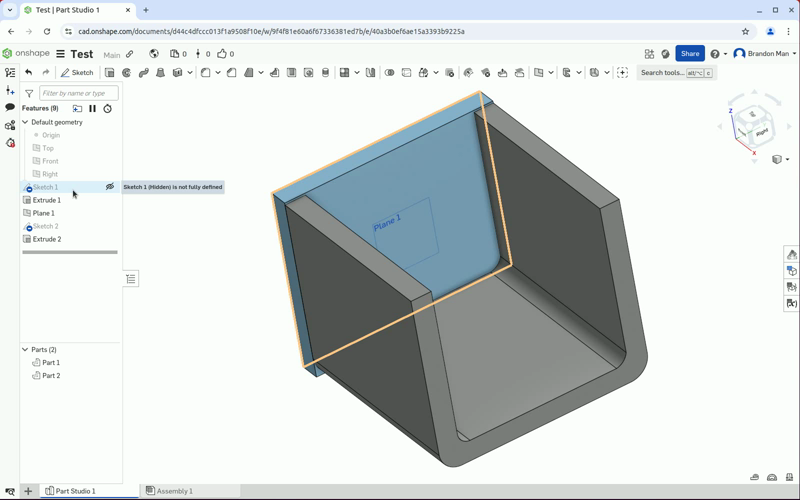
click(73, 189)